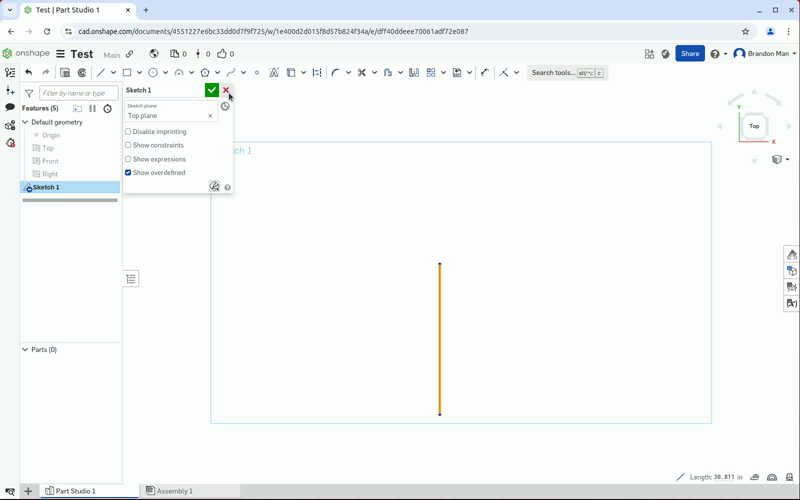
key(shift+h)
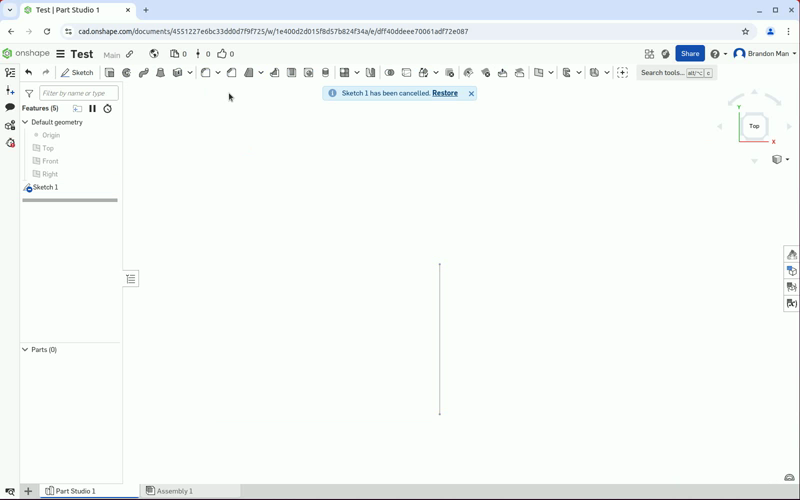
key(shift+s)
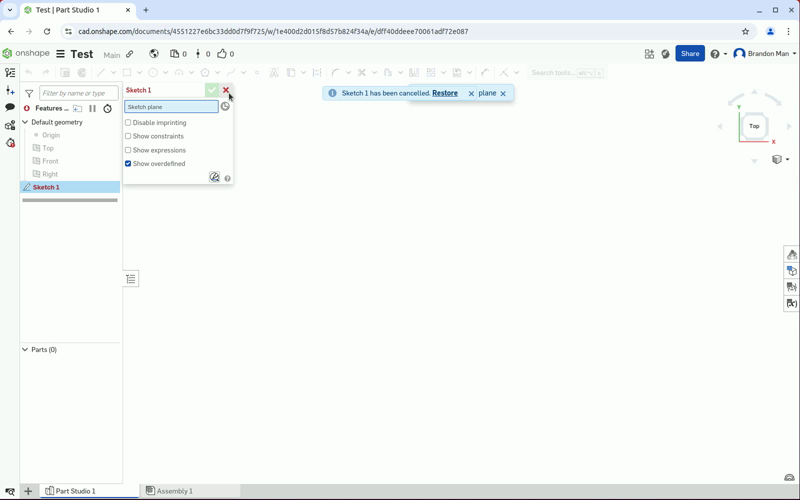
mouse_move(73, 150)
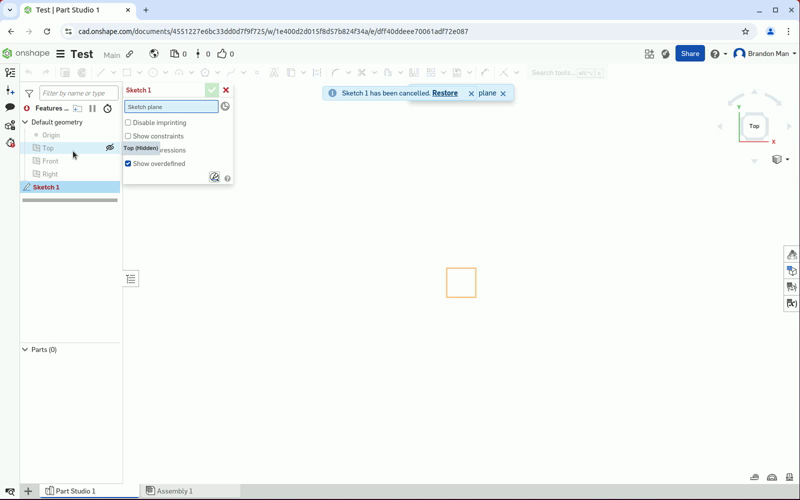
click(73, 150)
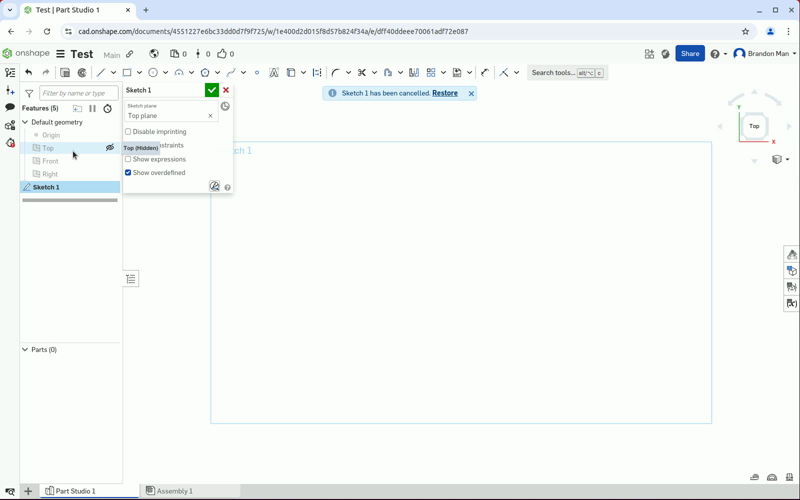
mouse_move(73, 352)
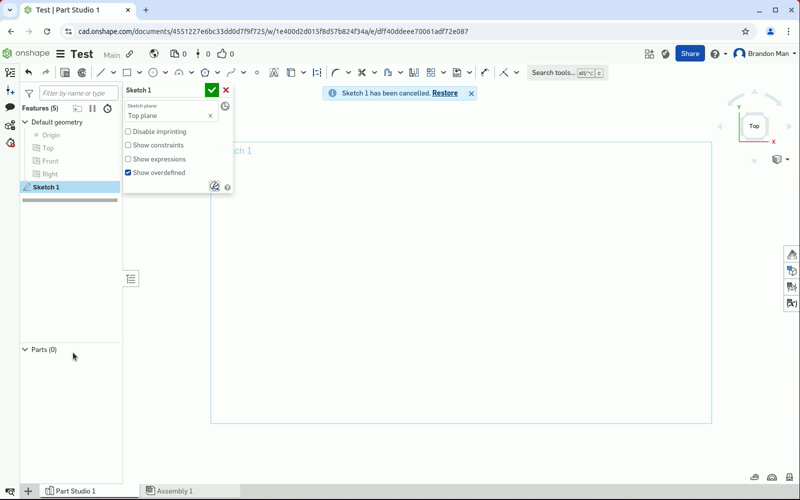
key(y)
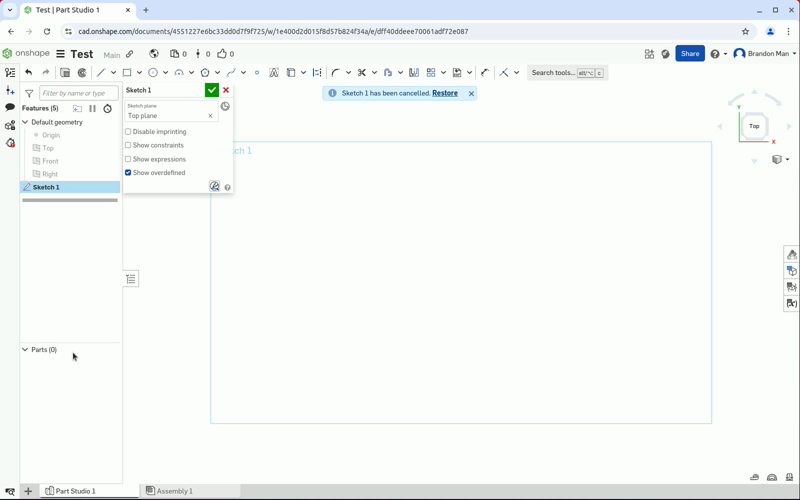
key(l)
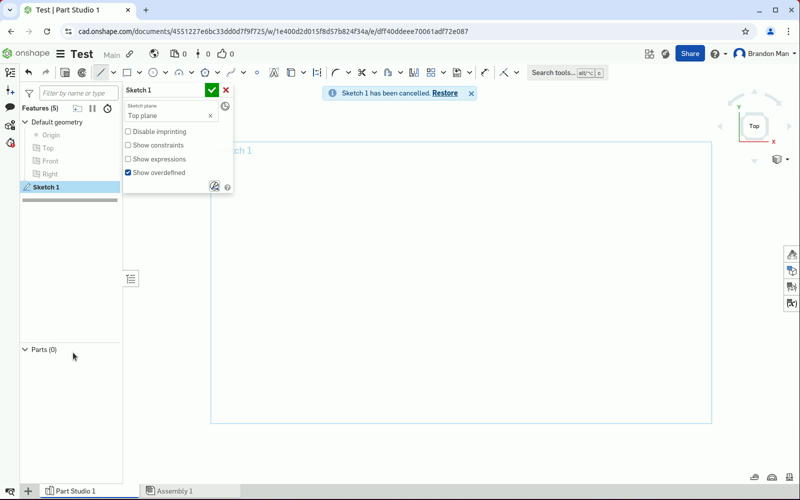
key_down(shift)
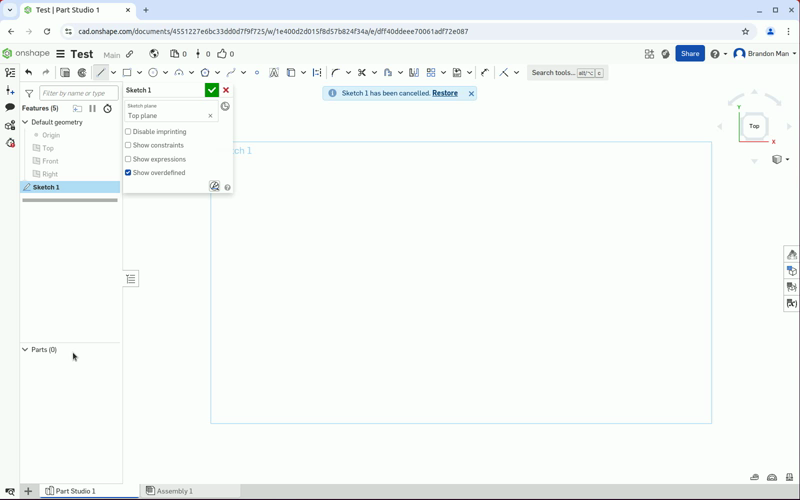
mouse_move(460, 290)
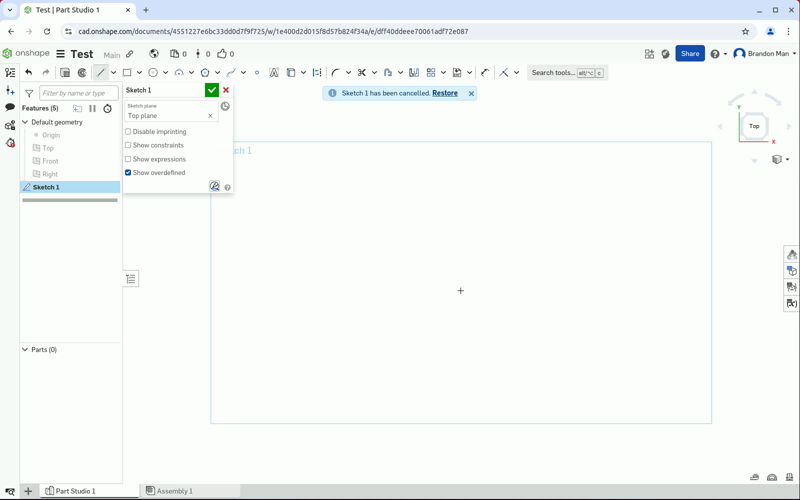
click(460, 290)
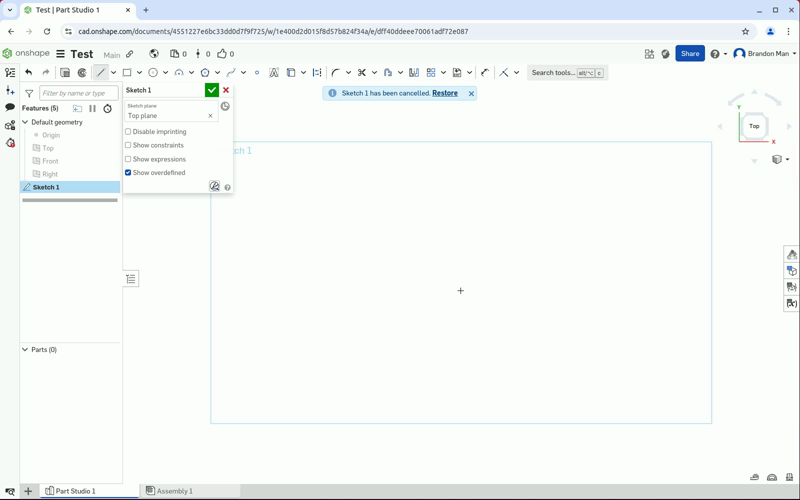
key_up(shift)
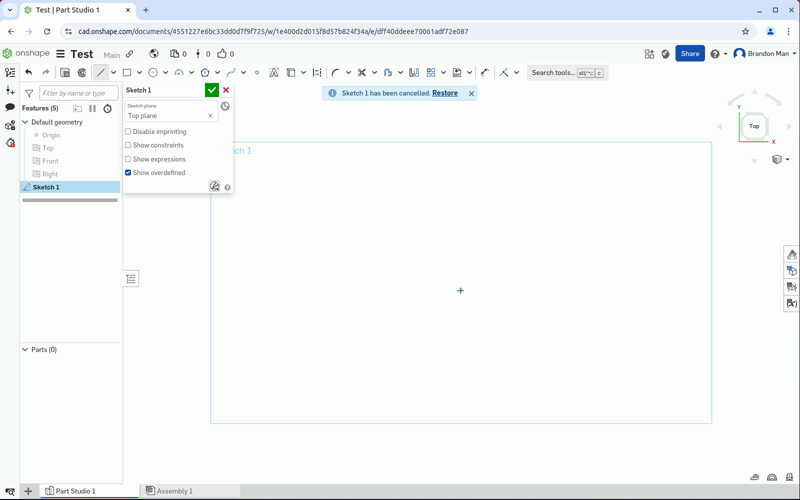
key_down(shift)
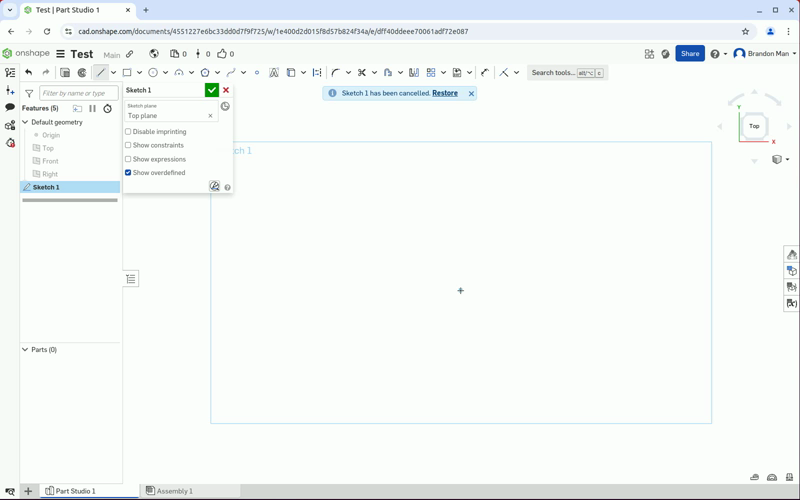
mouse_move(490, 290)
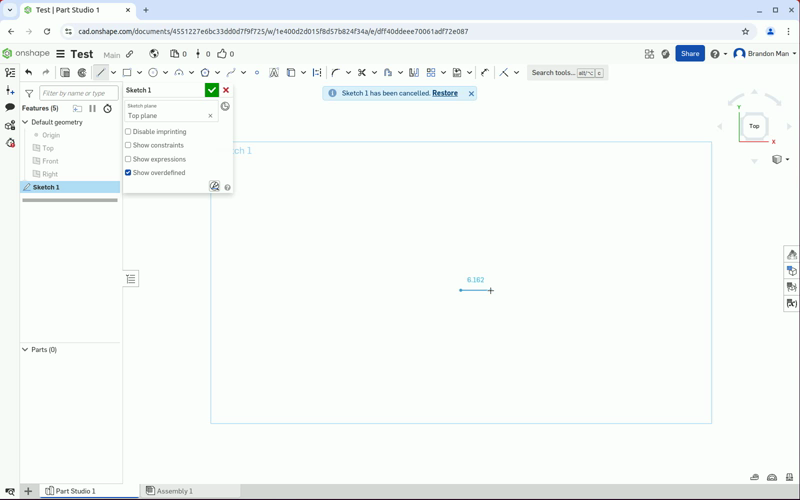
mouse_move(468, 290)
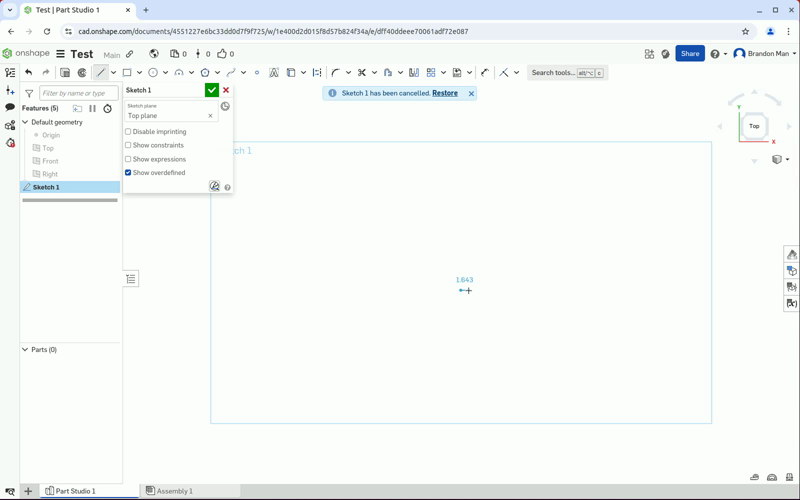
click(468, 290)
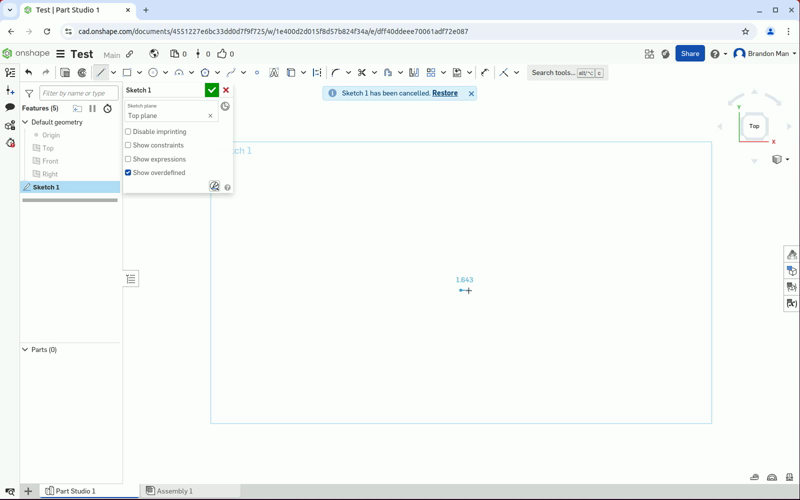
key_up(shift)
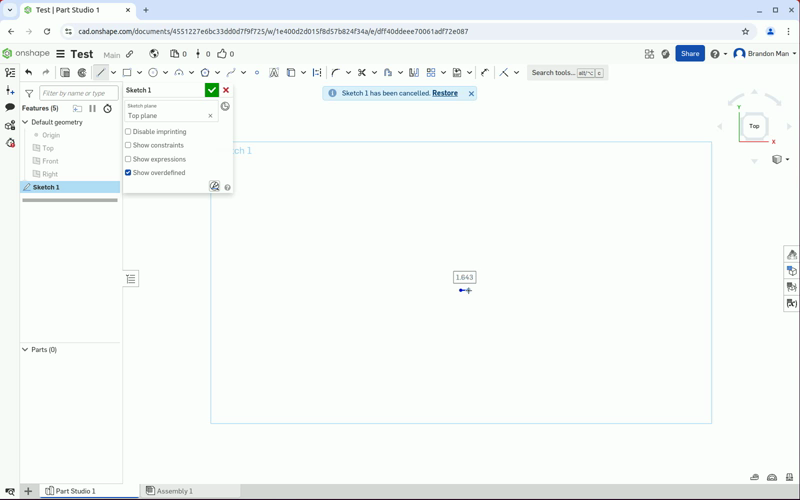
key_down(shift)
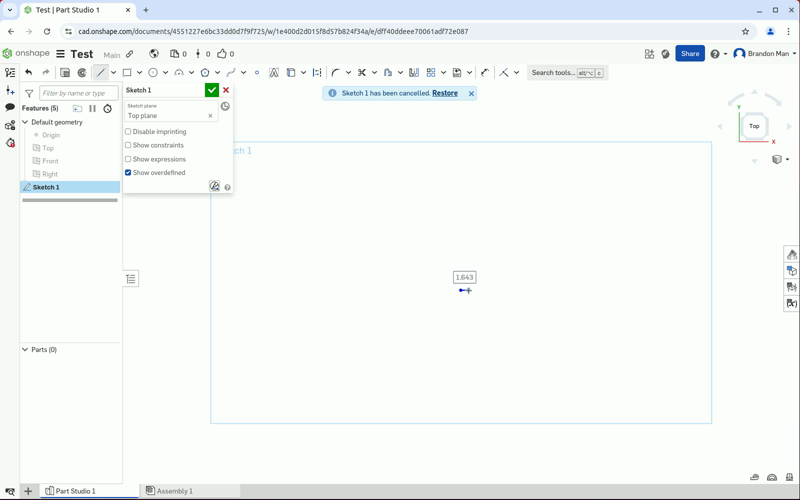
mouse_move(498, 290)
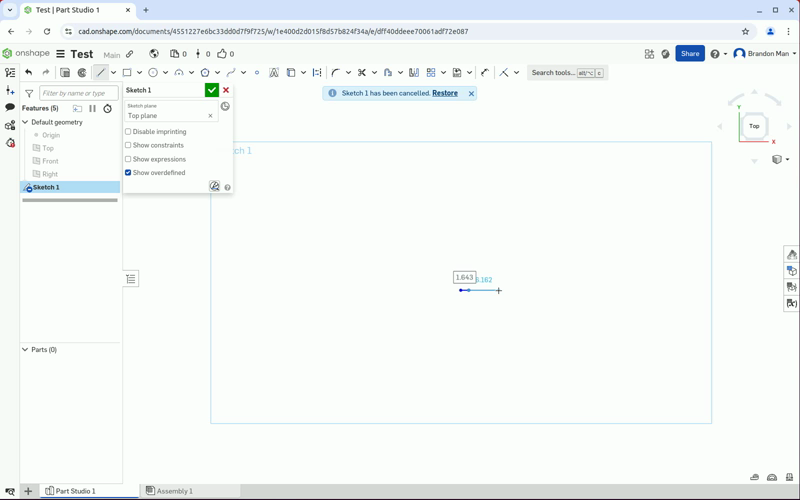
mouse_move(468, 281)
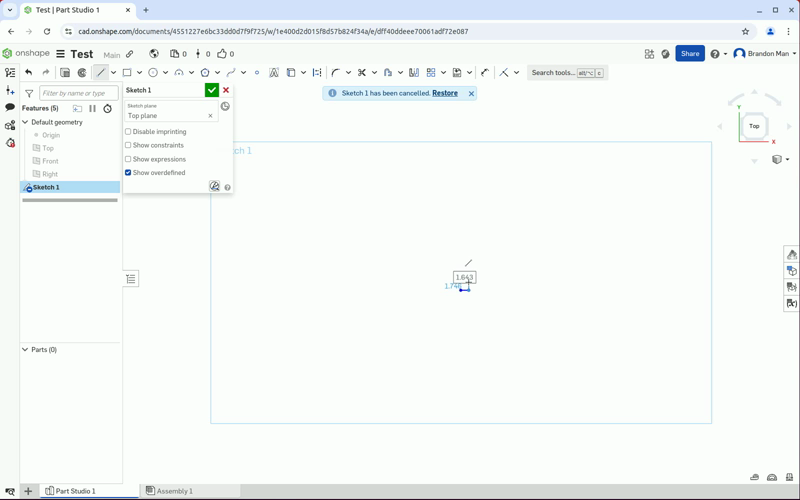
click(468, 281)
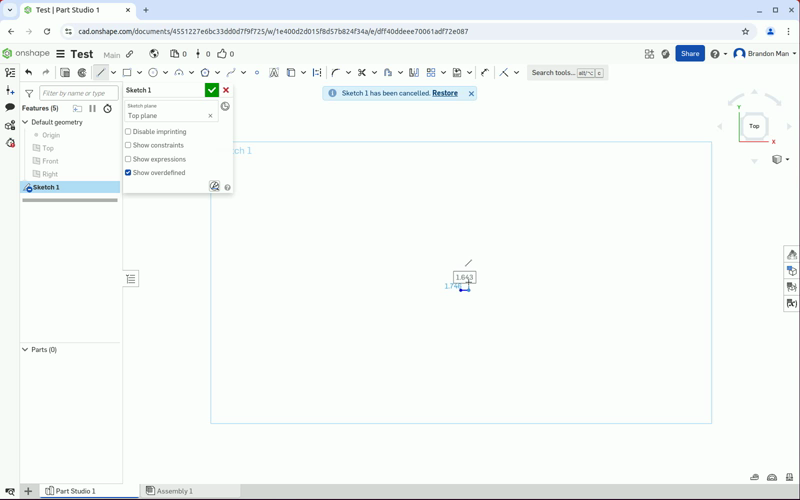
key_up(shift)
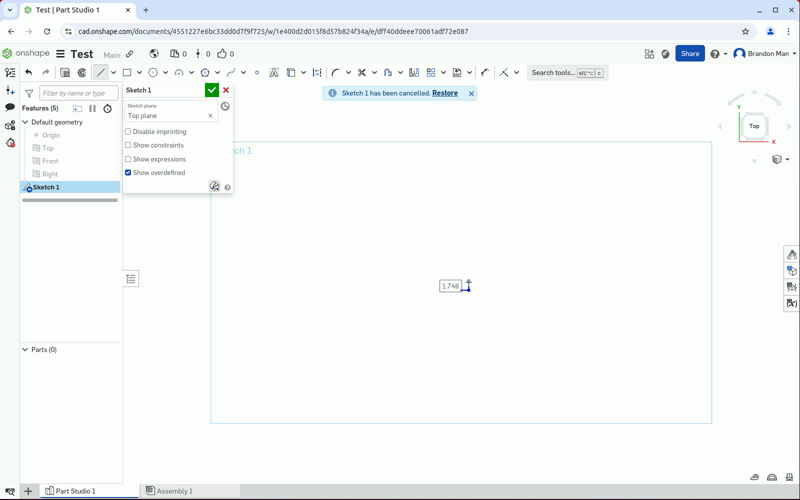
key_down(shift)
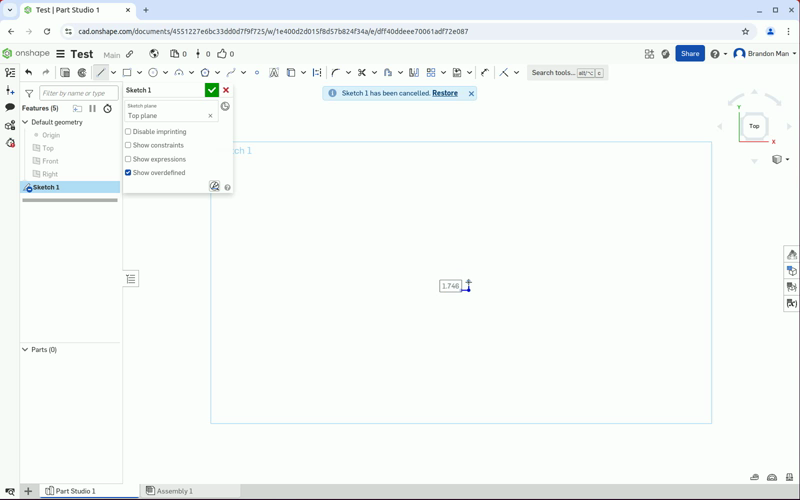
mouse_move(498, 281)
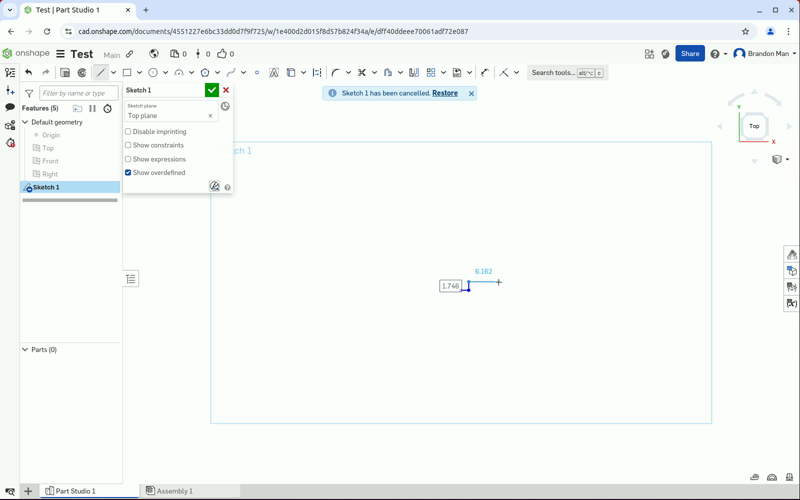
mouse_move(460, 281)
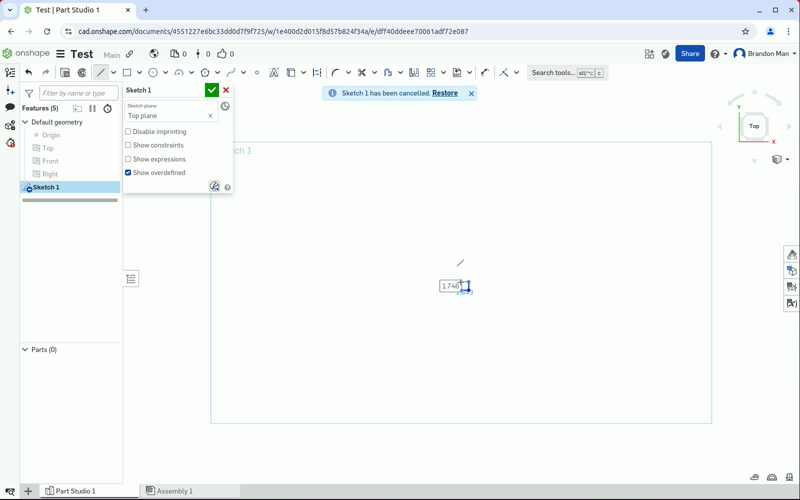
click(460, 281)
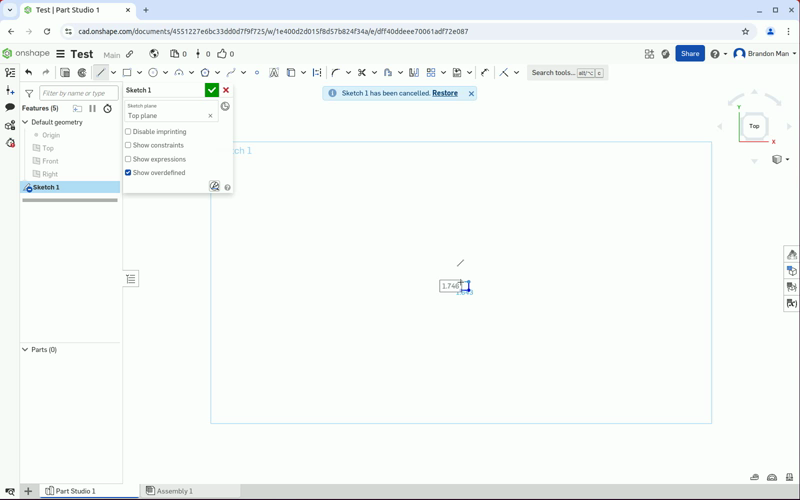
key_up(shift)
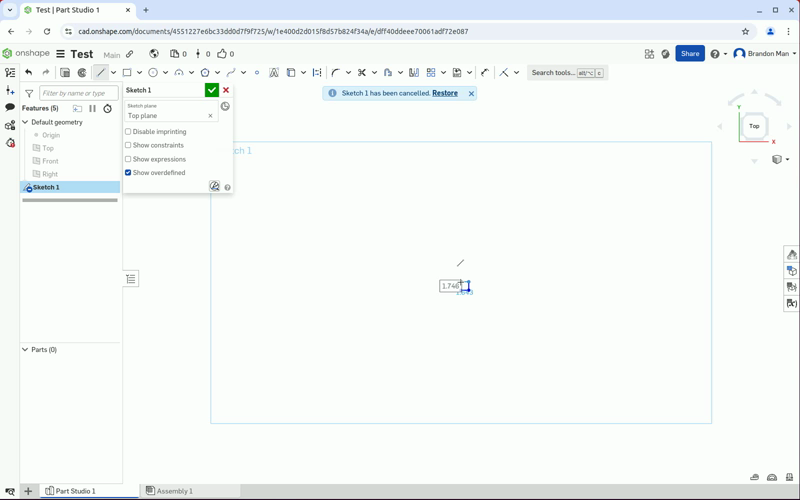
mouse_move(490, 281)
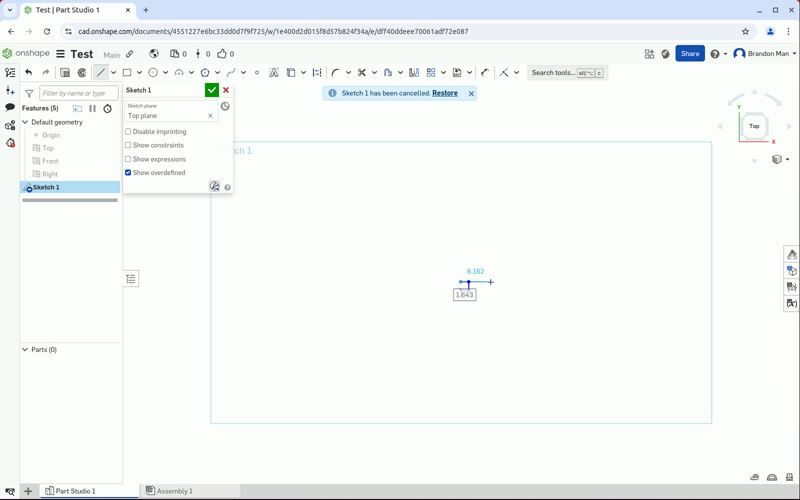
key_down(shift)
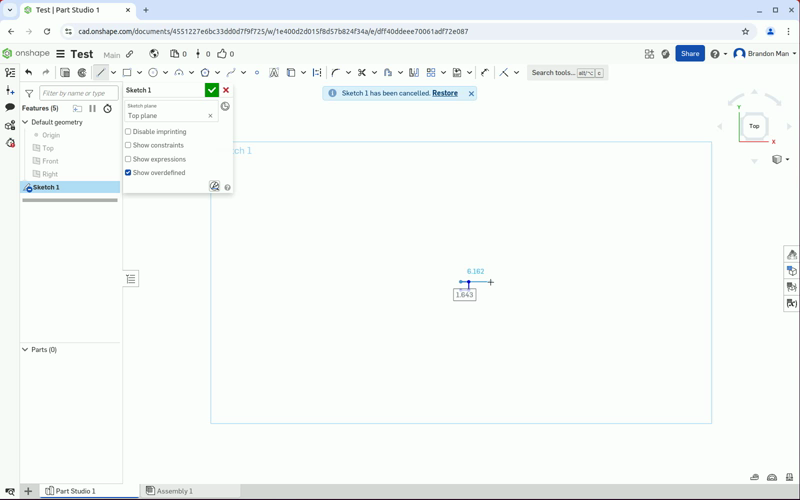
mouse_move(460, 290)
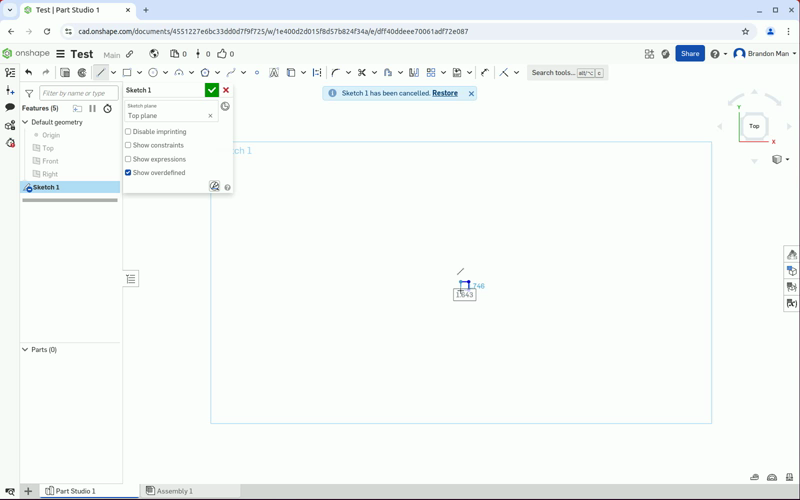
key_up(shift)
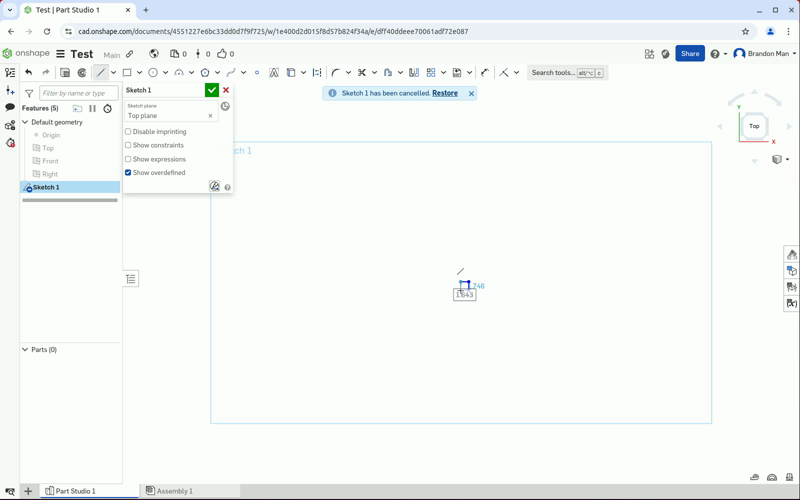
click(460, 290)
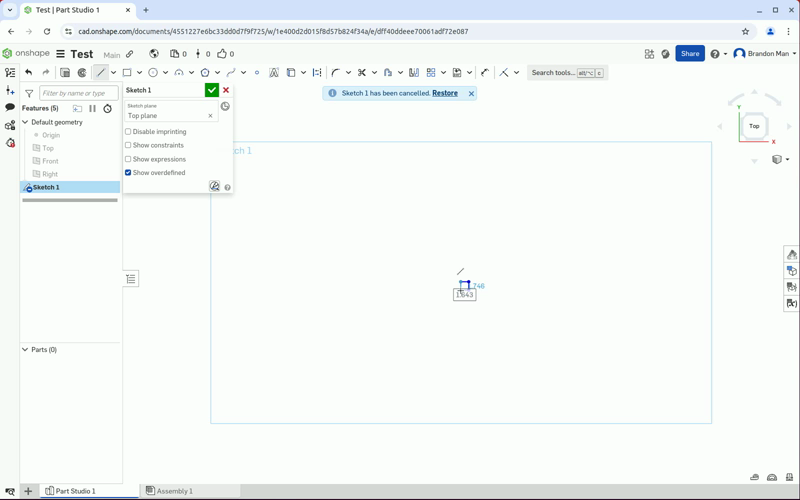
key(esc)
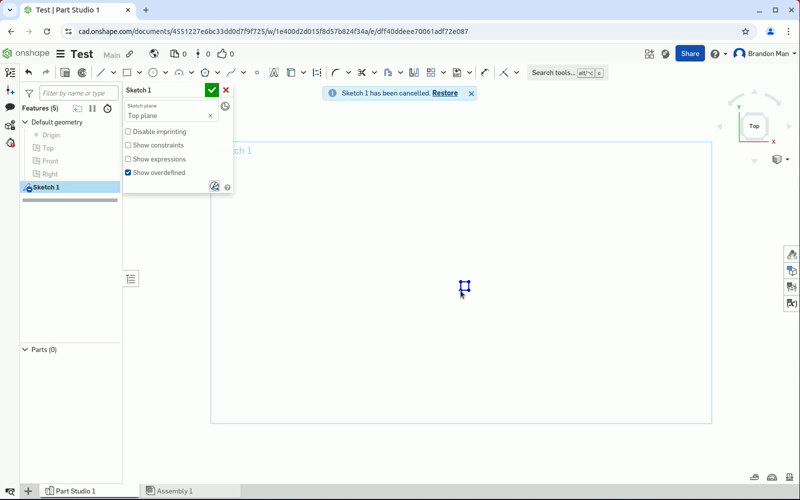
mouse_move(464, 283)
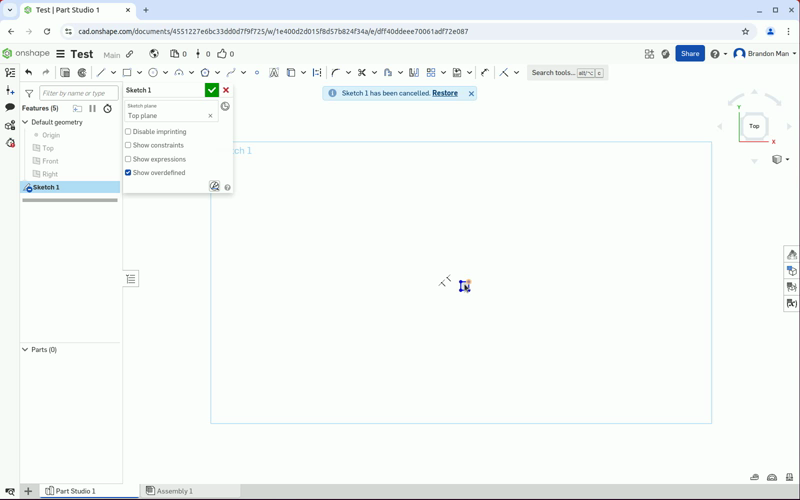
scroll(6)
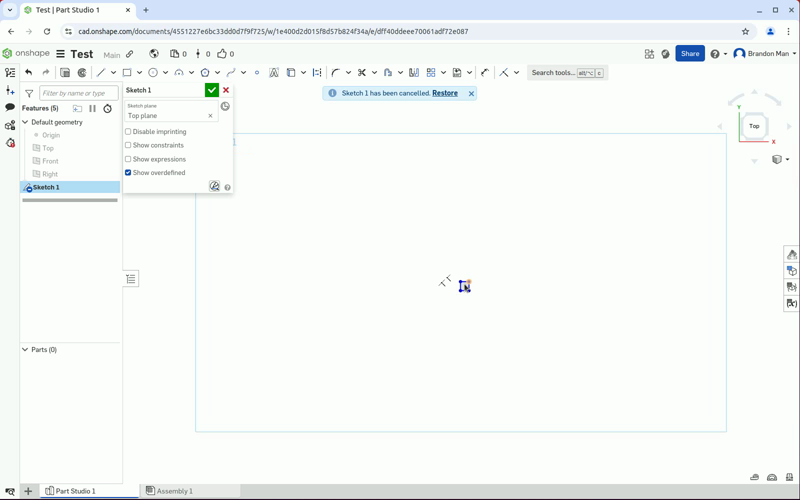
scroll(6)
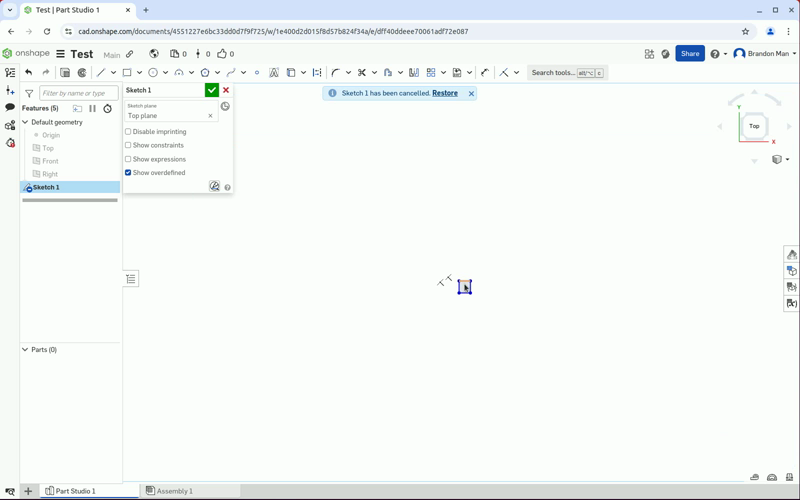
scroll(6)
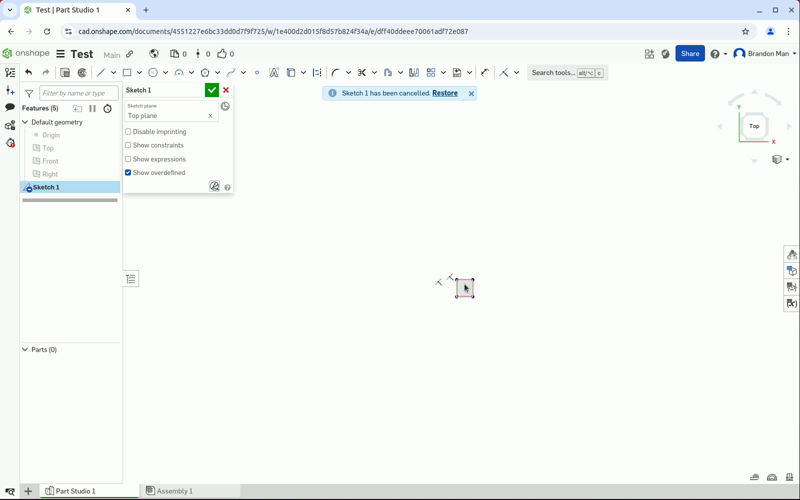
scroll(6)
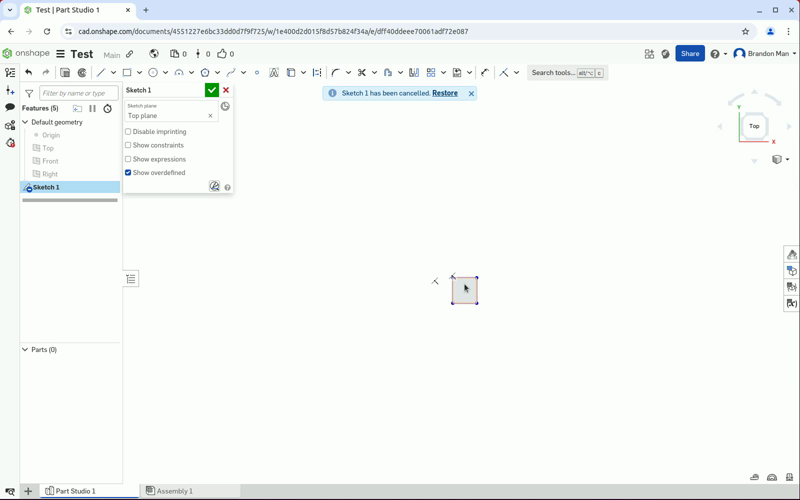
scroll(6)
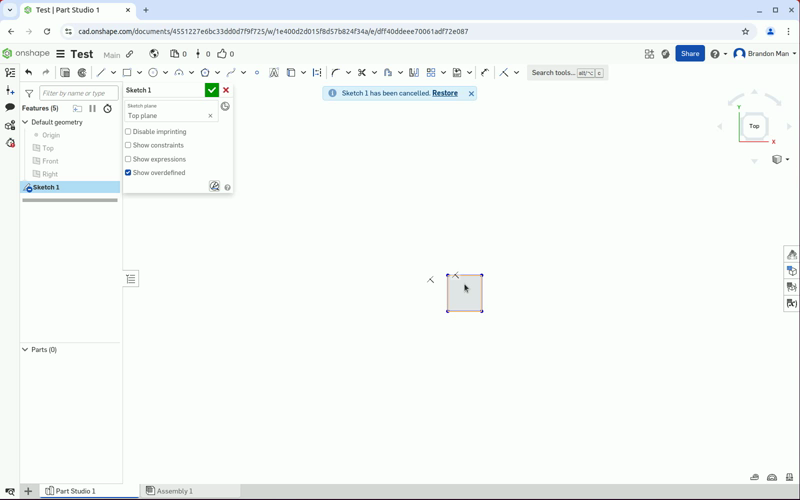
scroll(6)
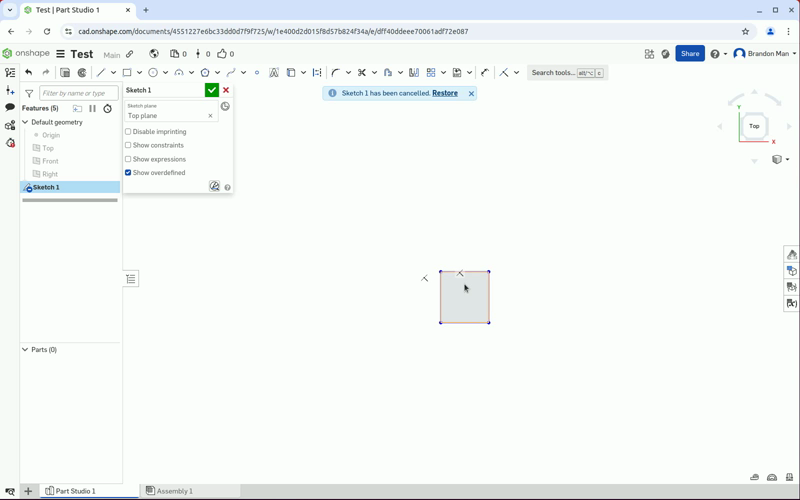
scroll(6)
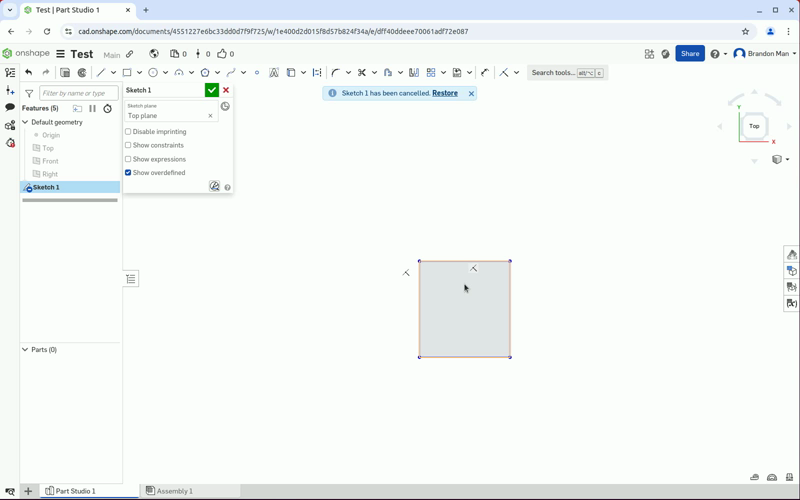
click(464, 283)
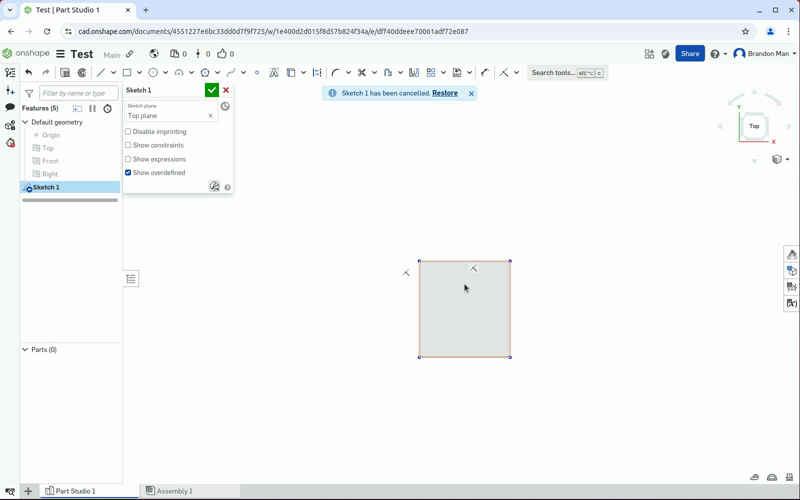
scroll(-6)
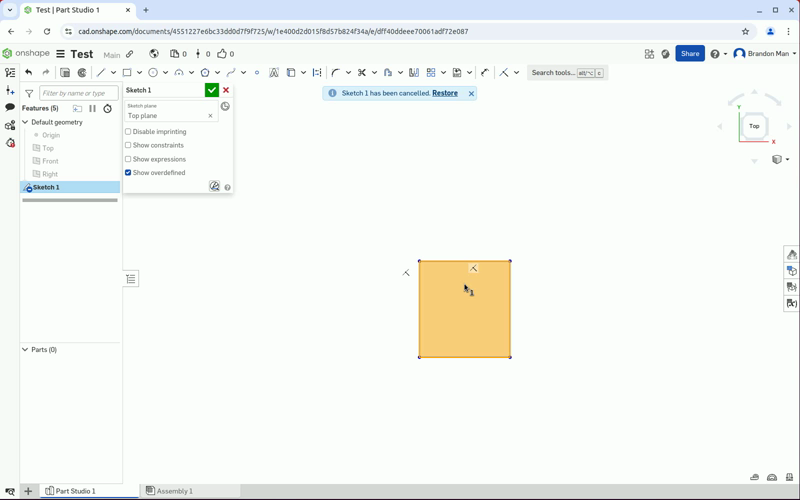
scroll(-6)
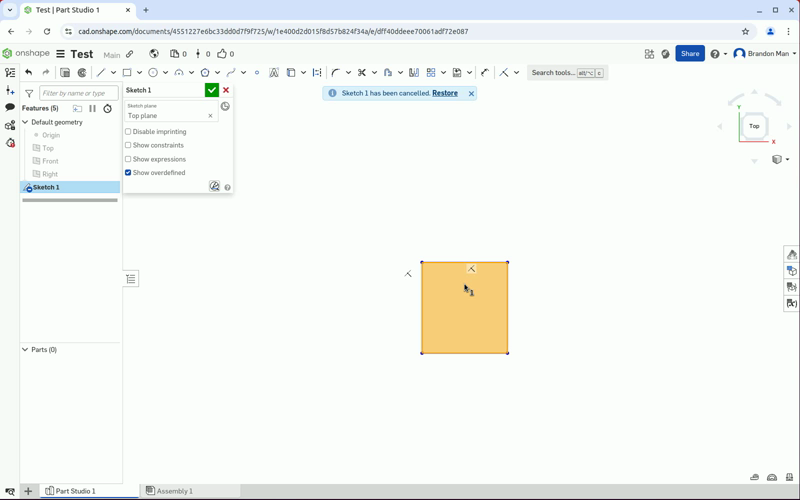
scroll(-6)
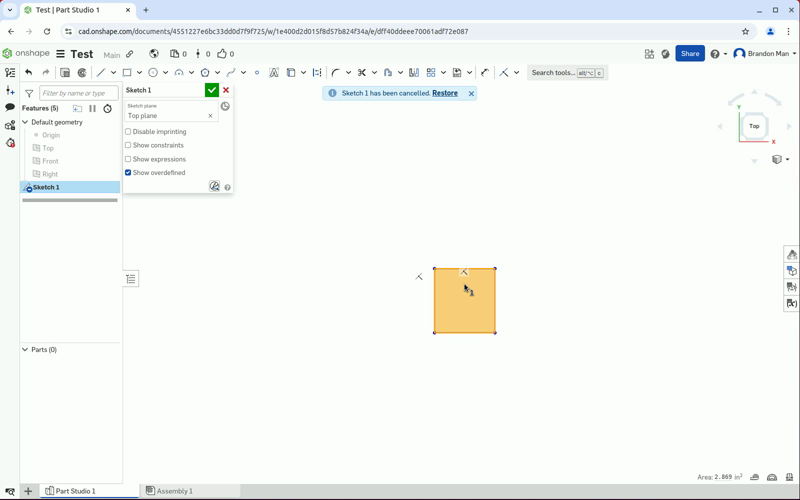
scroll(-6)
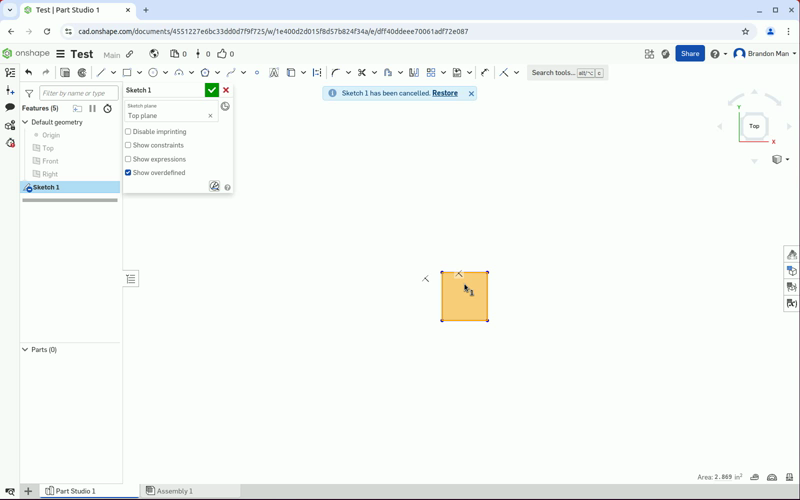
scroll(-6)
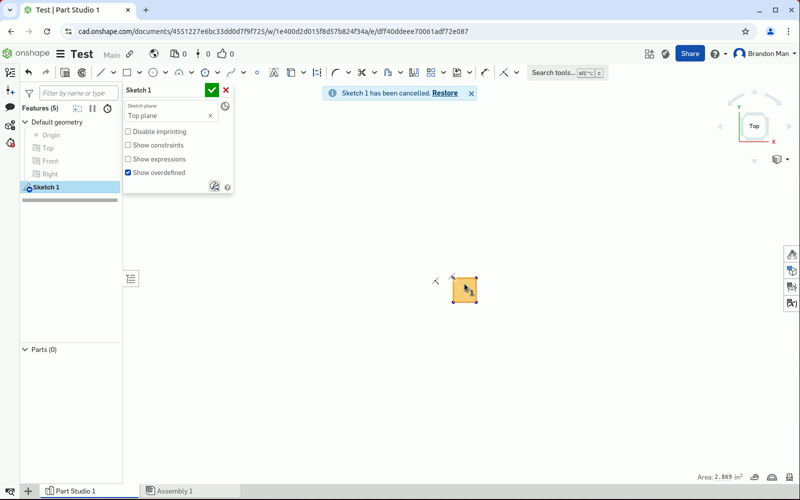
scroll(-6)
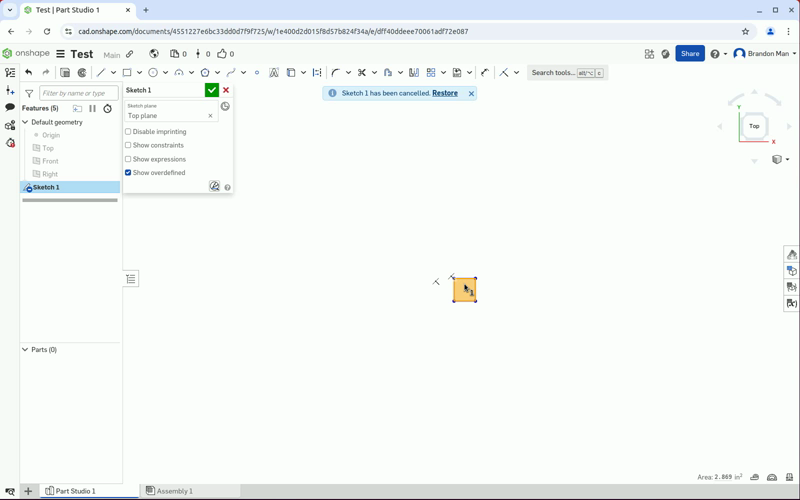
scroll(-6)
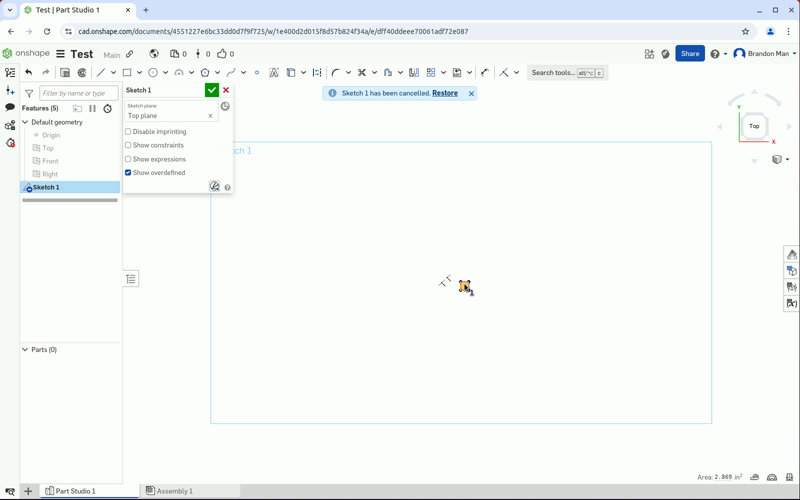
mouse_move(73, 352)
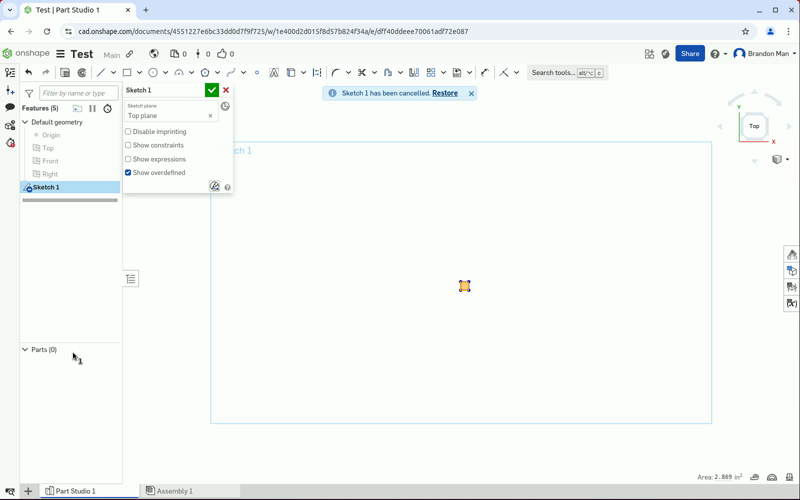
key(shift+y)
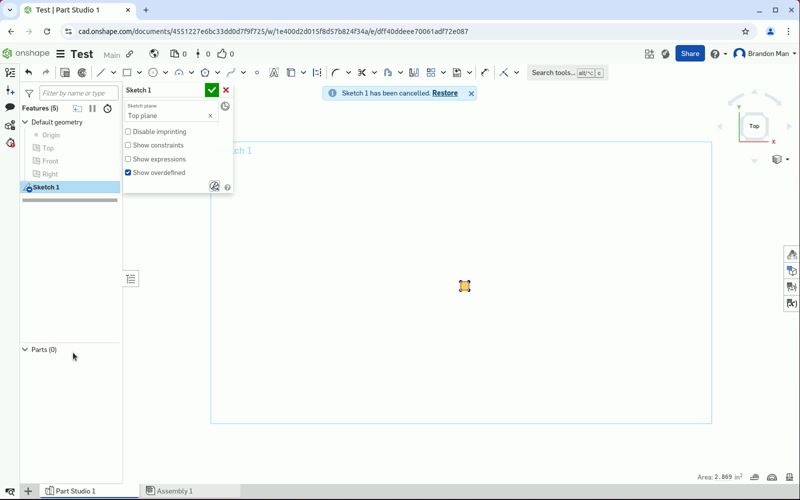
key(shift+e)
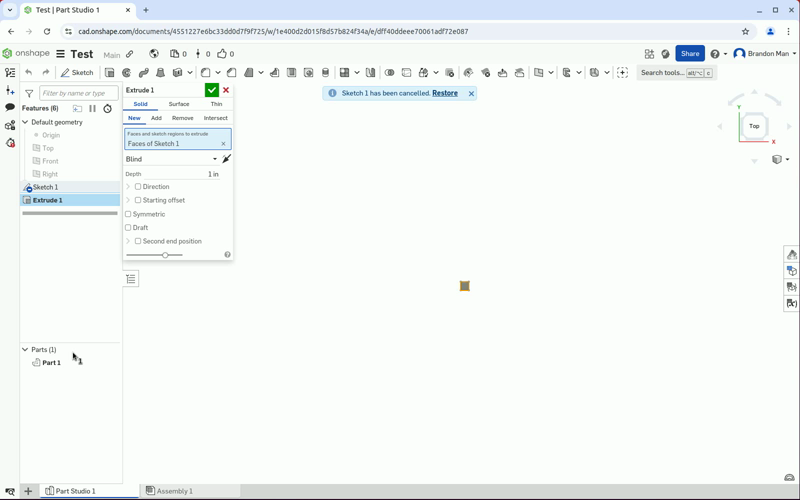
mouse_move(143, 106)
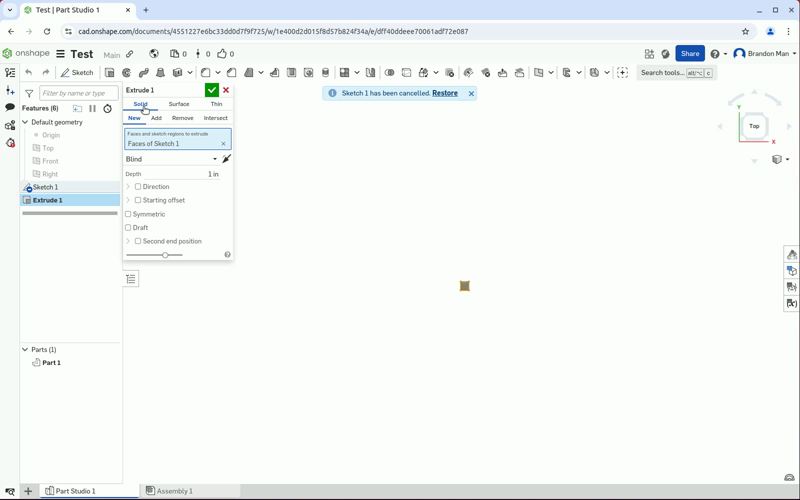
click(143, 106)
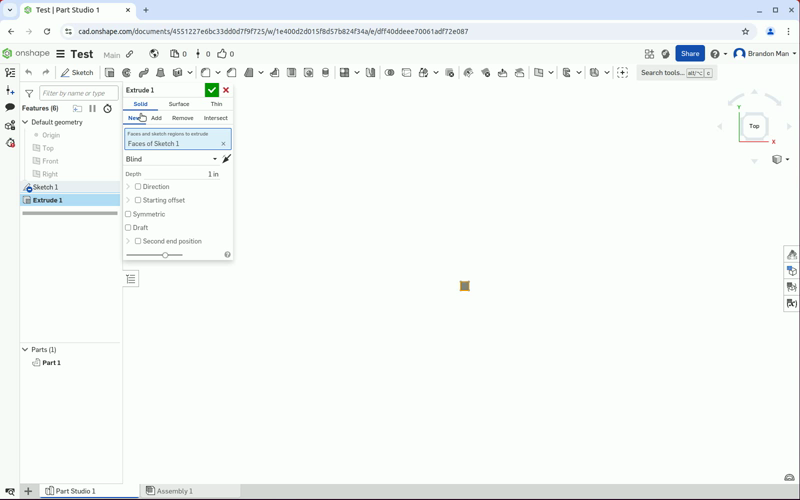
mouse_move(137, 120)
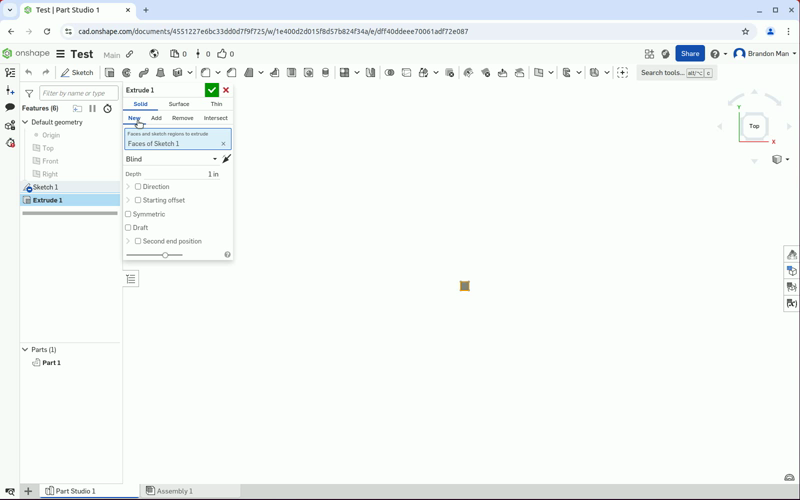
click(137, 120)
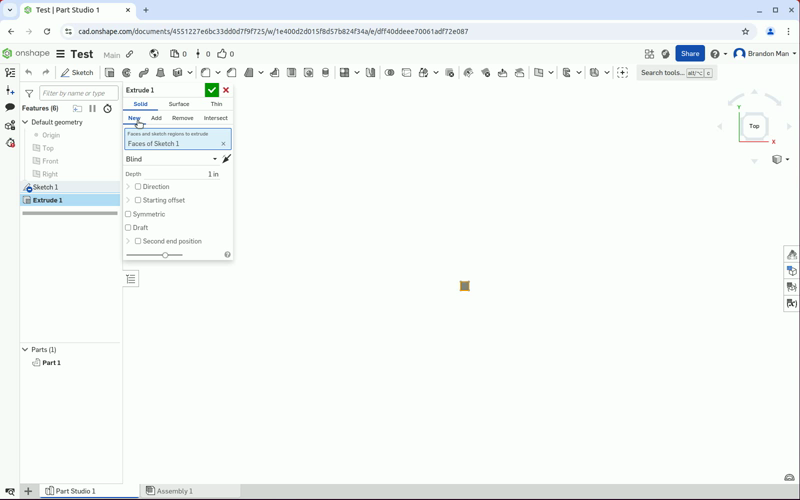
key(tab, 4)
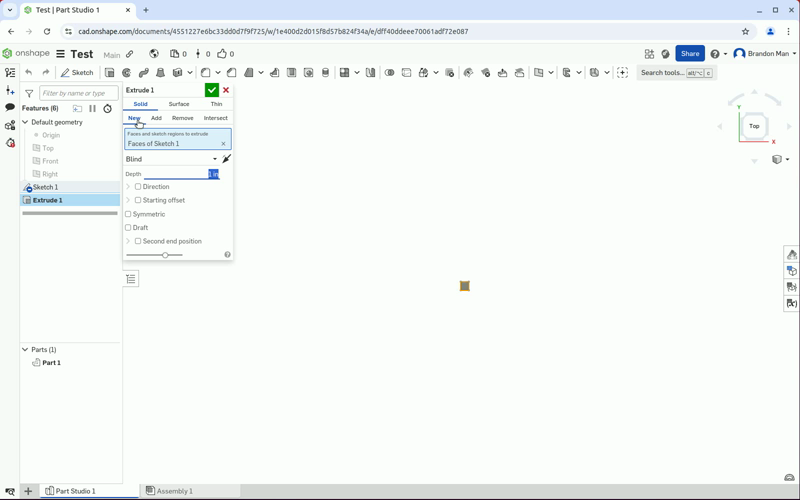
text(23.108)
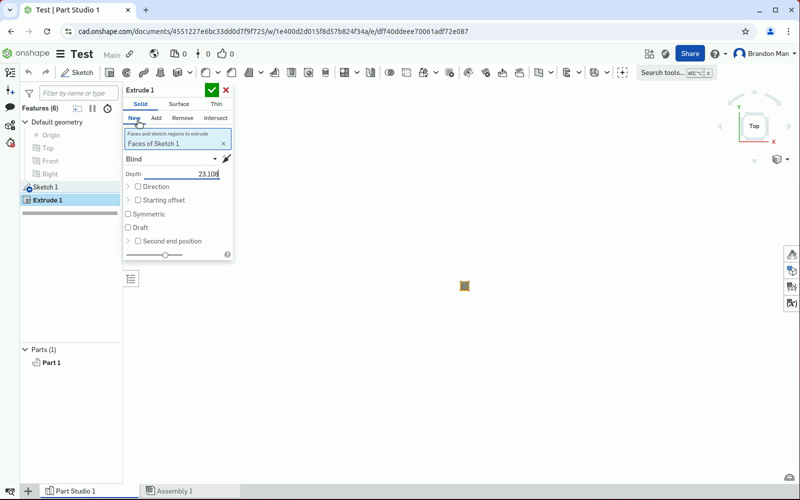
key(enter)
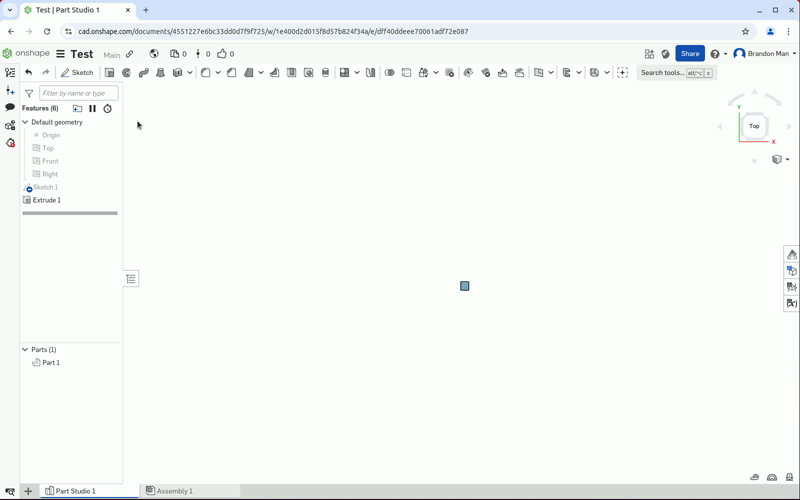
key(shift+h)
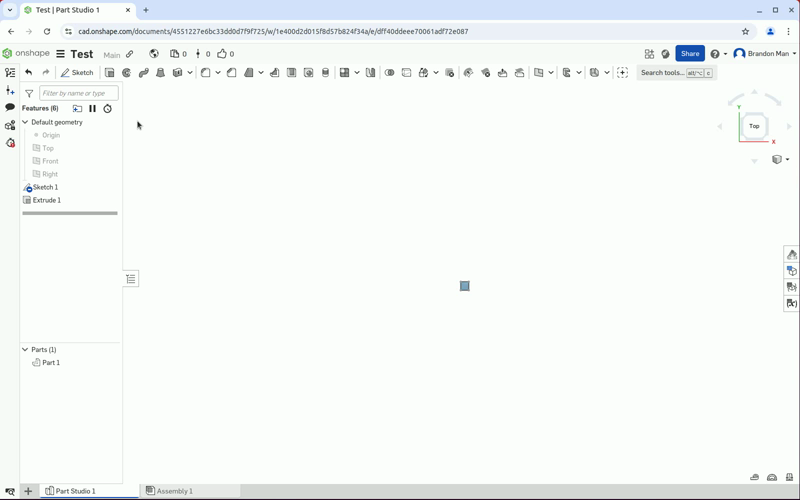
key(shift+h)
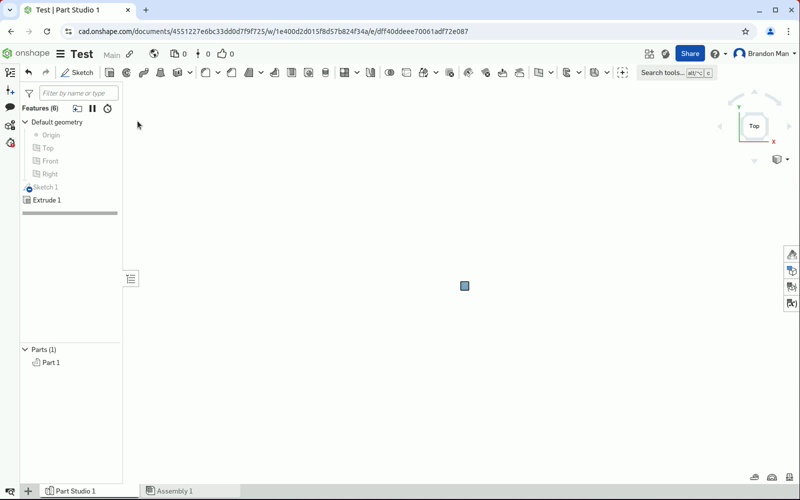
mouse_move(73, 189)
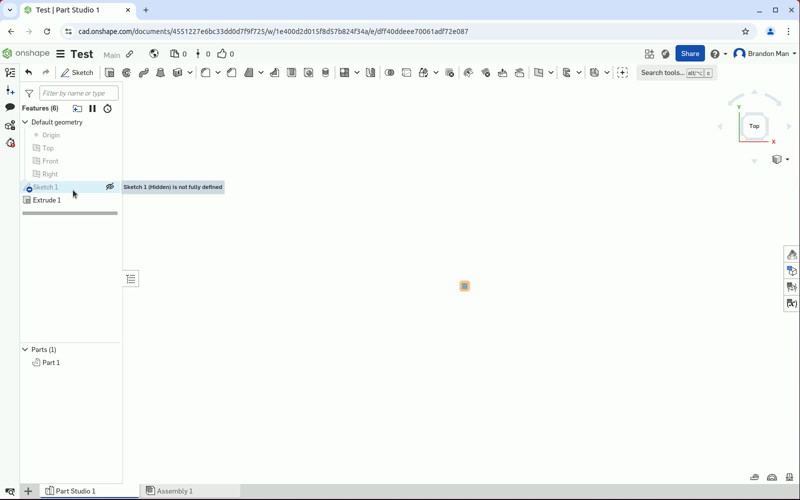
click(73, 189)
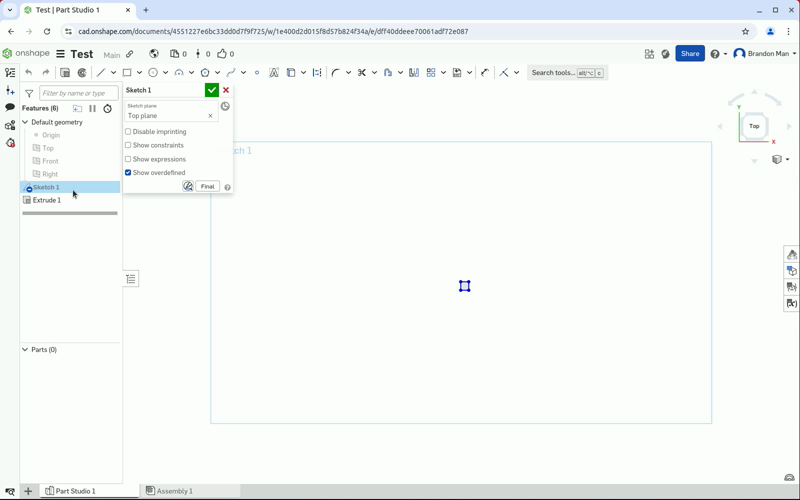
mouse_move(229, 92)
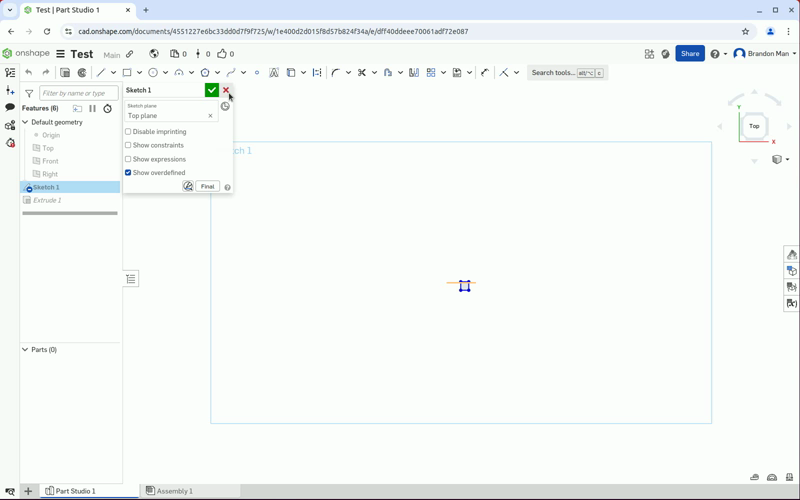
click(229, 92)
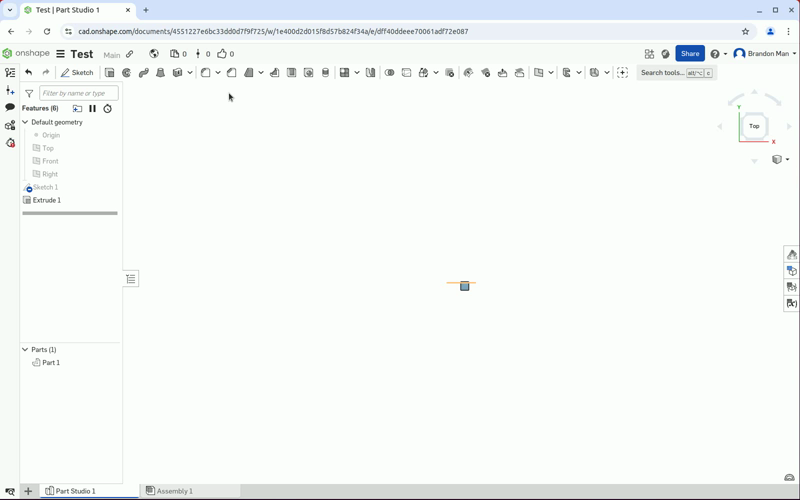
mouse_move(73, 352)
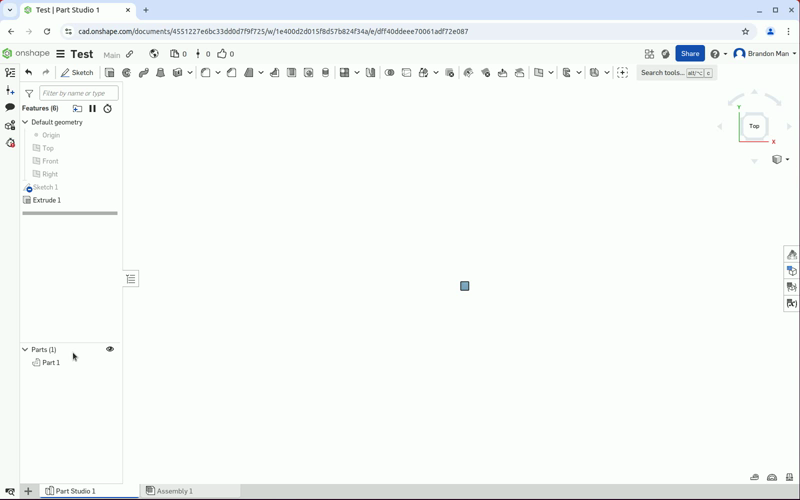
key(y)
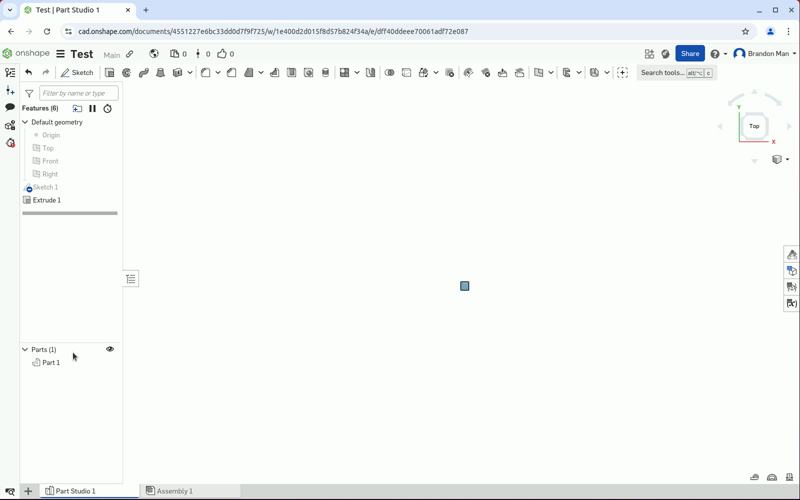
key(shift+p)
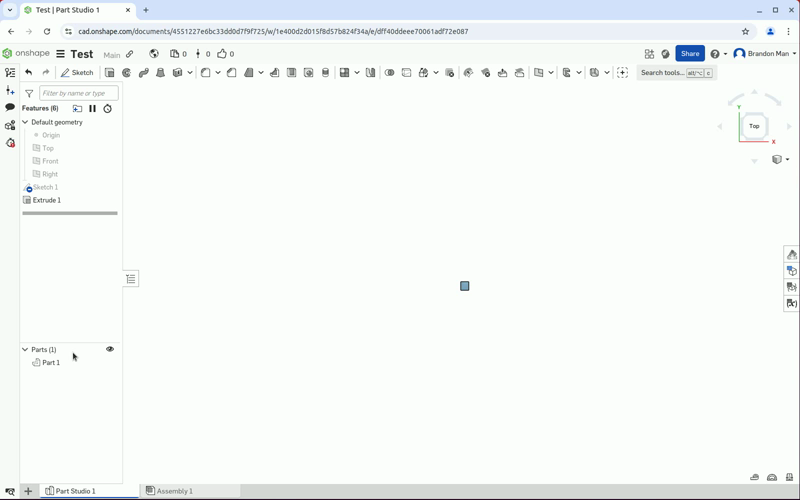
key(space)
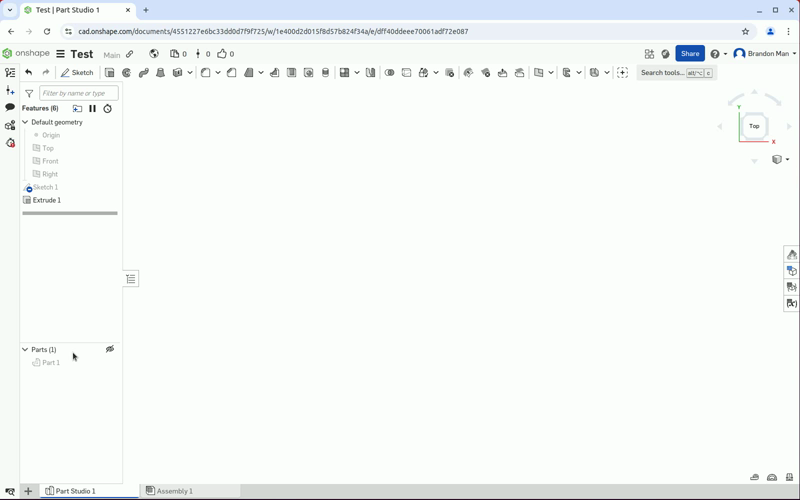
key_down(shift)
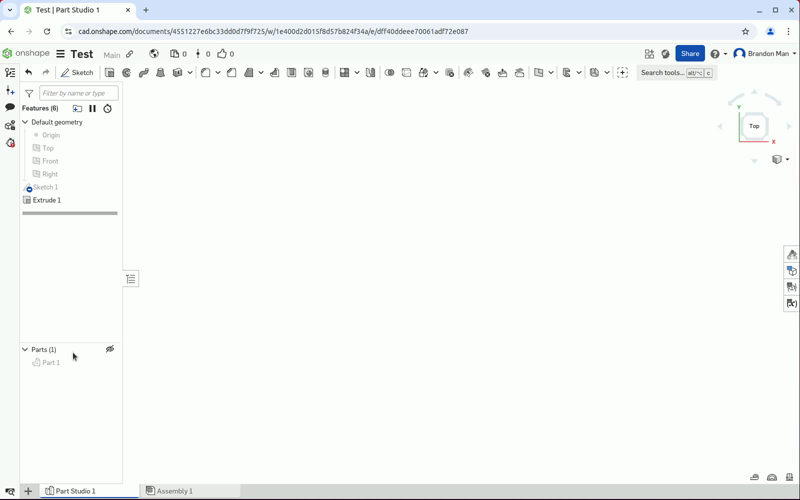
key(up)
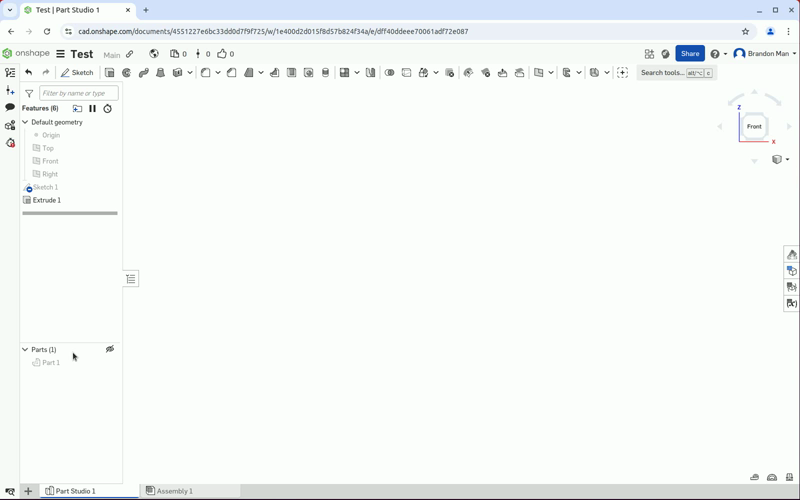
key_up(shift)
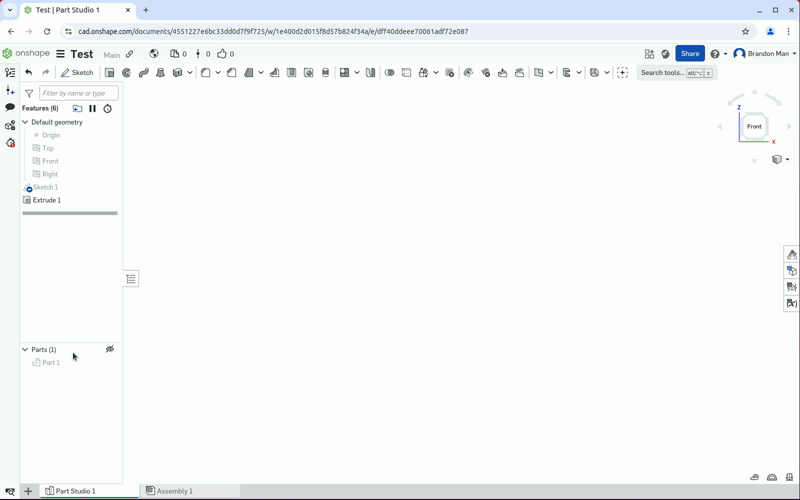
key(space)
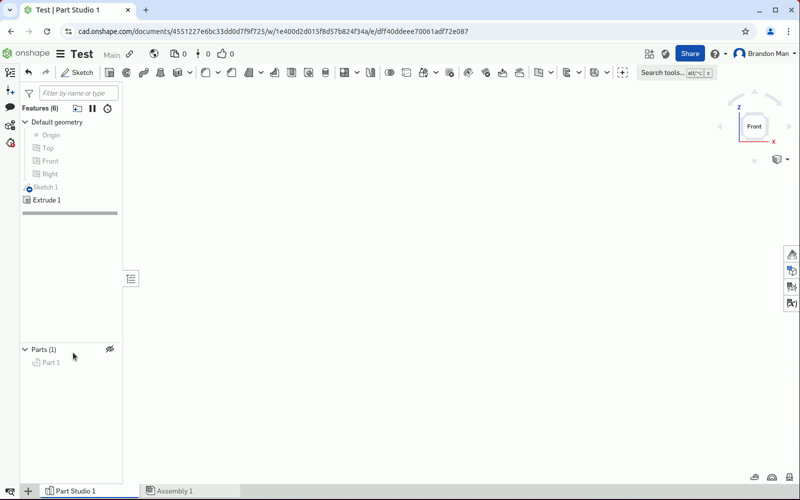
key_down(shift)
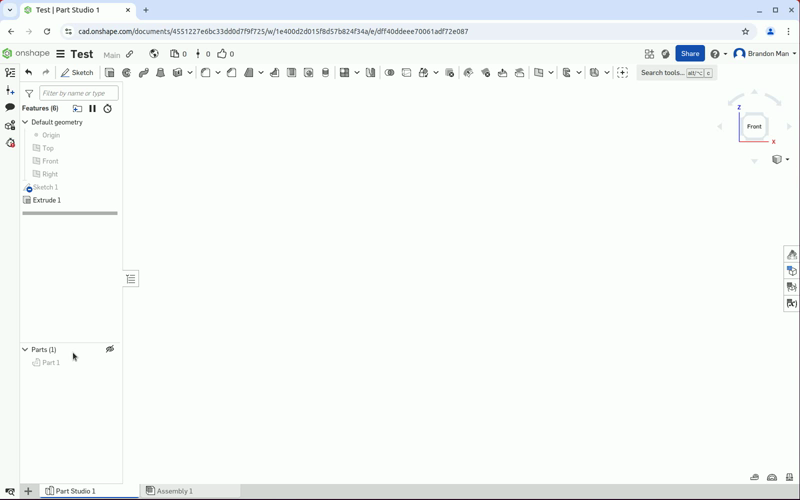
key(left)
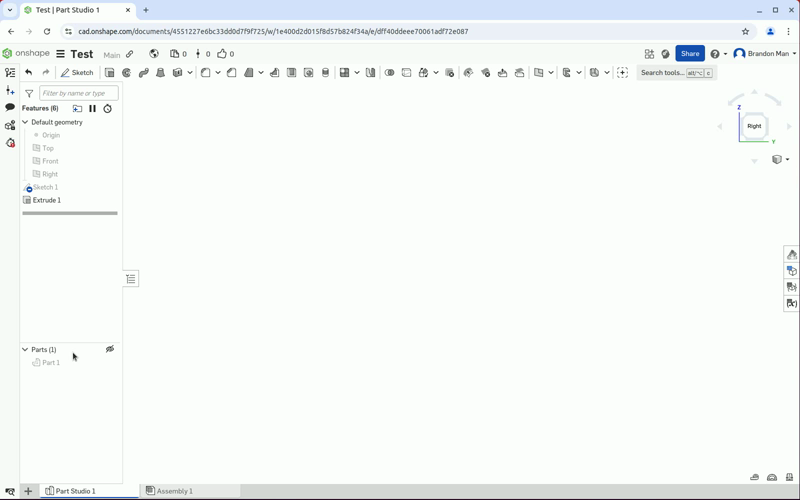
key_up(shift)
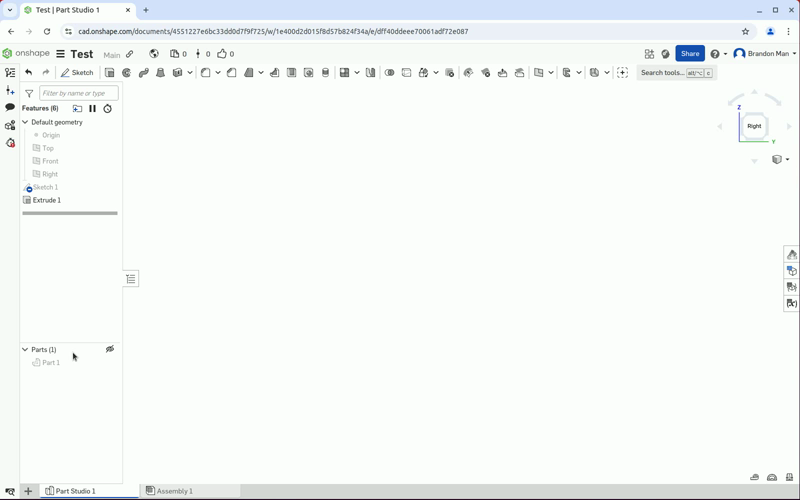
mouse_move(73, 352)
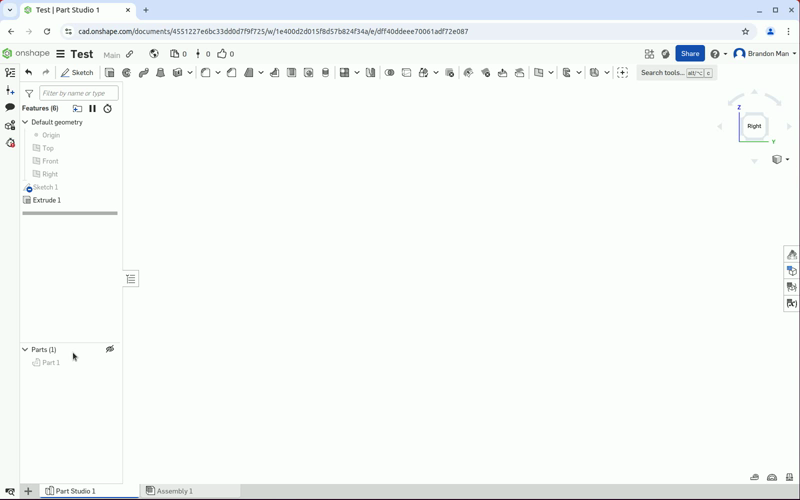
key(shift+y)
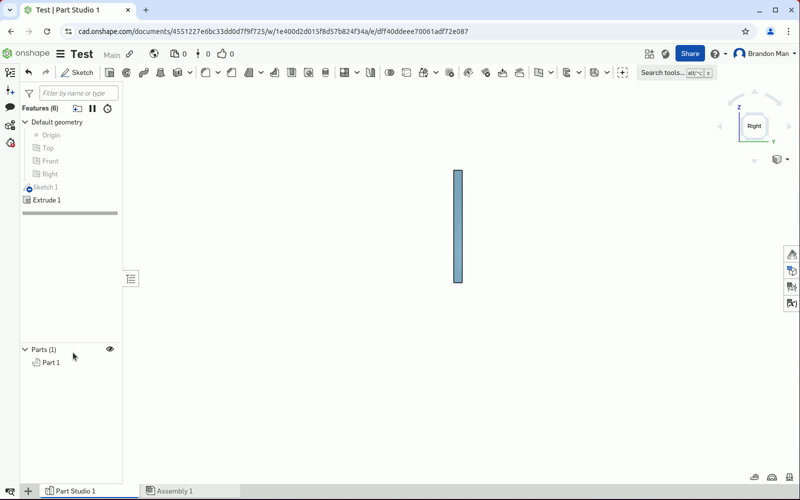
mouse_move(541, 75)
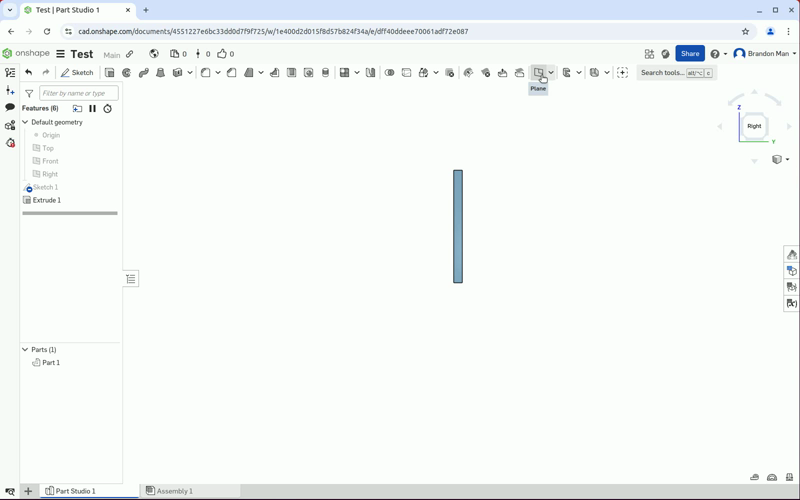
click(541, 75)
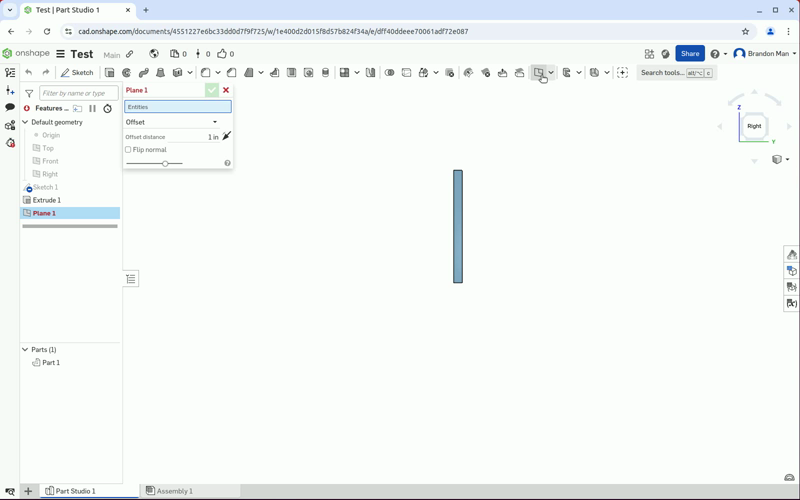
mouse_move(73, 176)
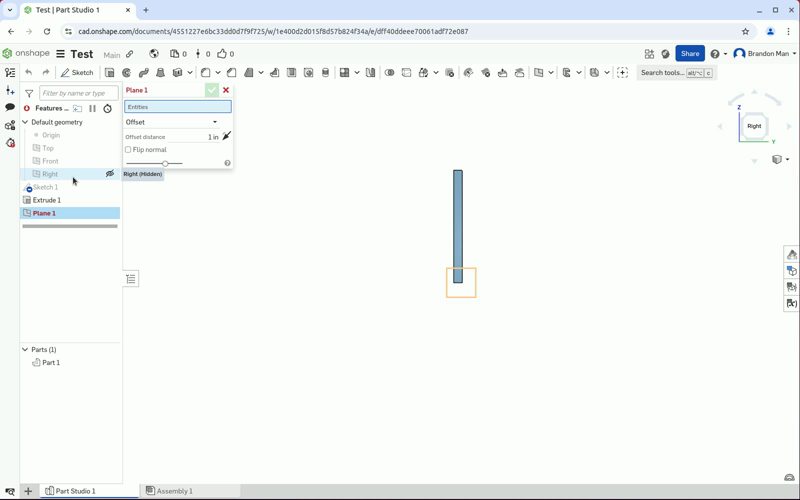
click(73, 176)
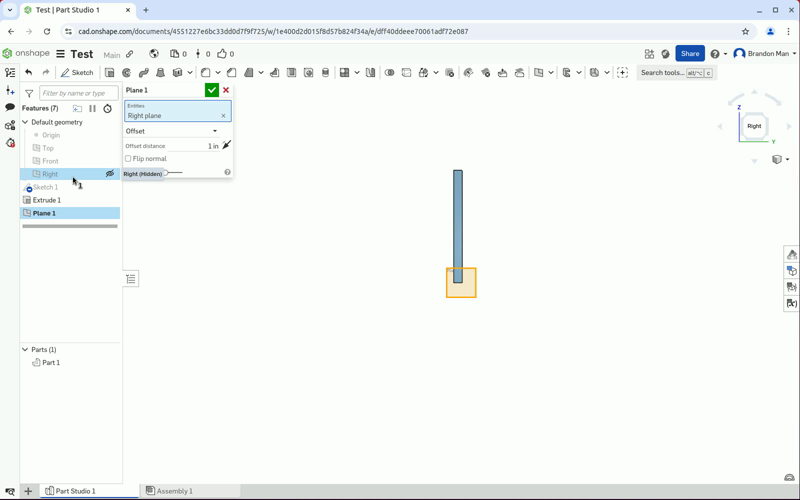
key(tab, 2)
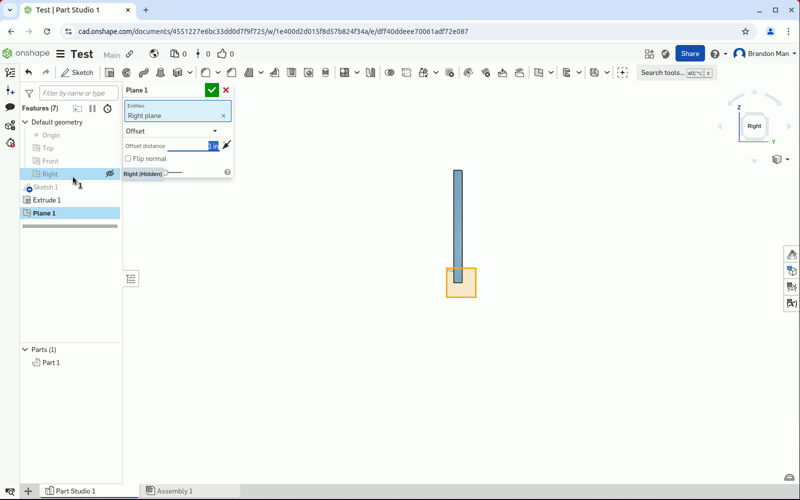
text(1.448)
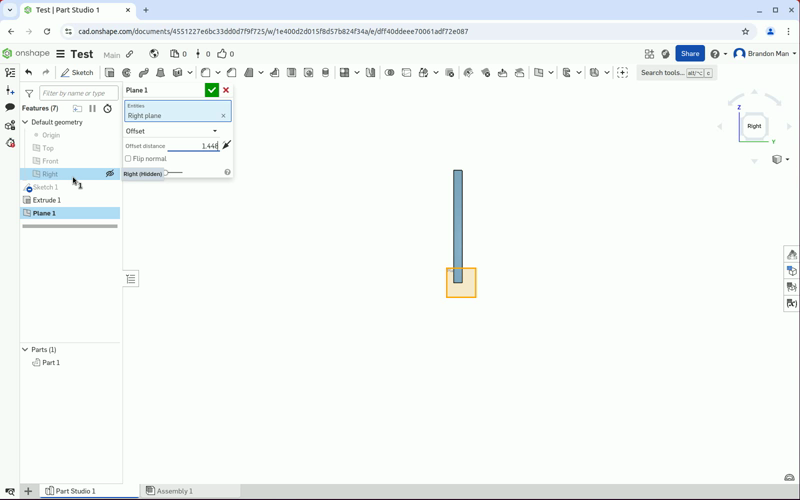
key(enter, 2)
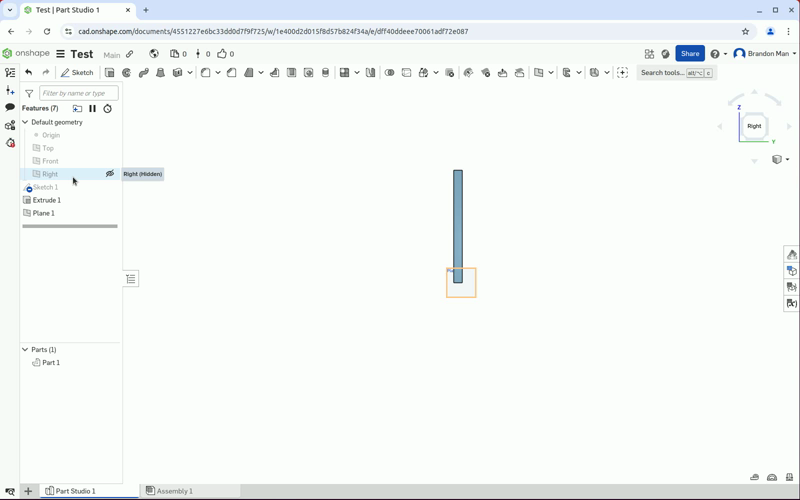
key(shift+s)
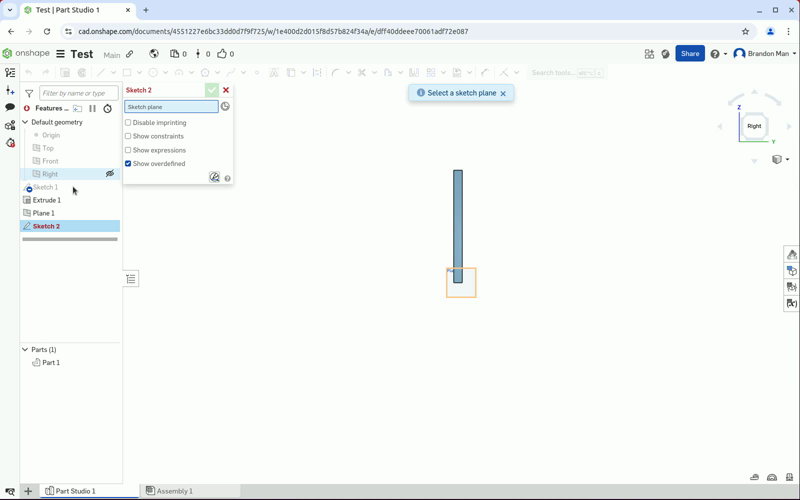
mouse_move(73, 215)
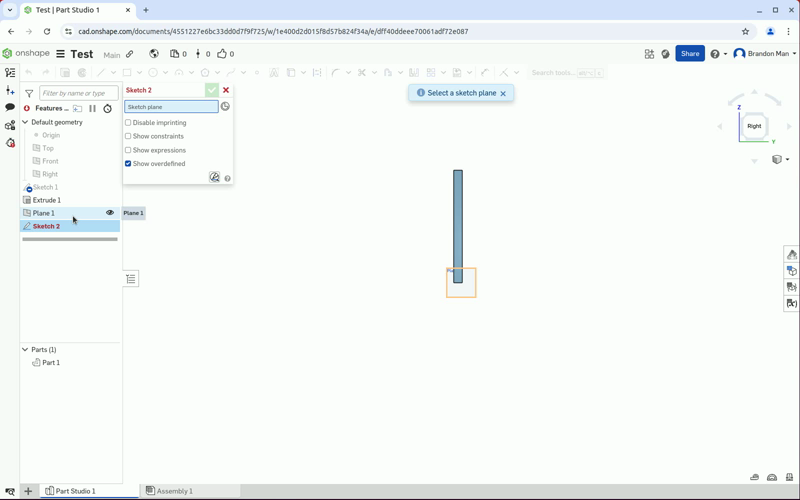
click(73, 215)
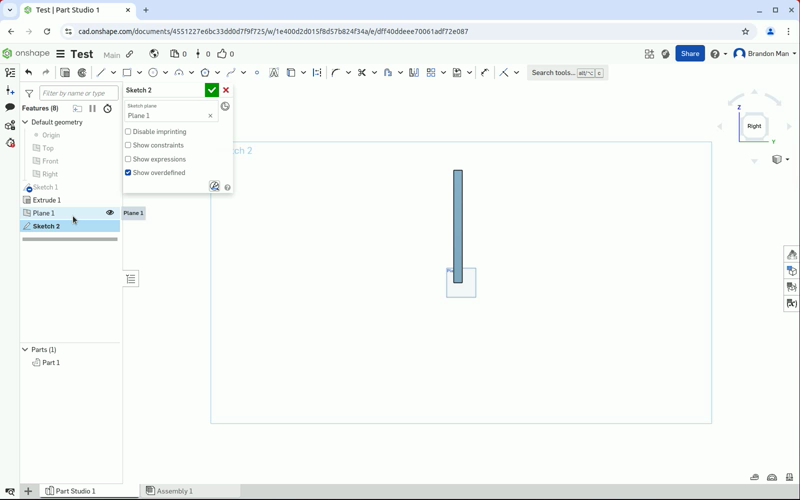
mouse_move(73, 352)
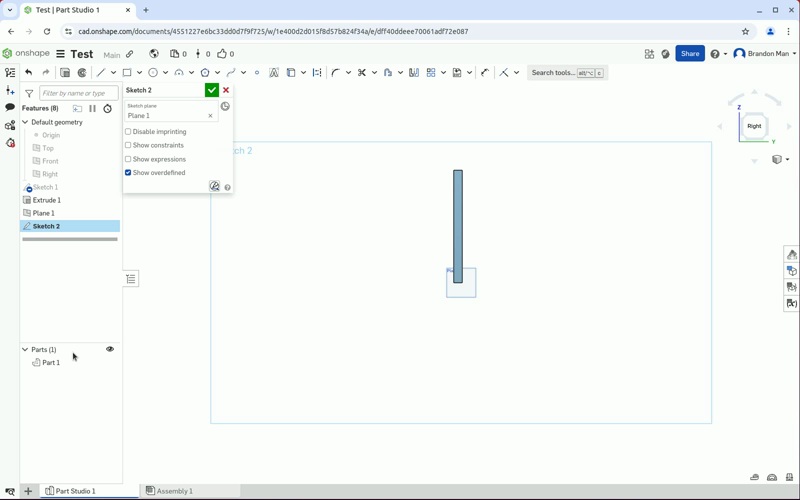
key(y)
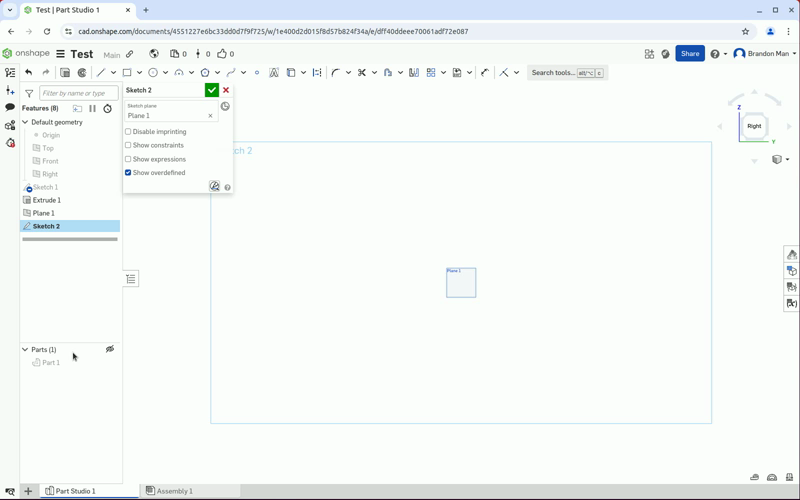
key(l)
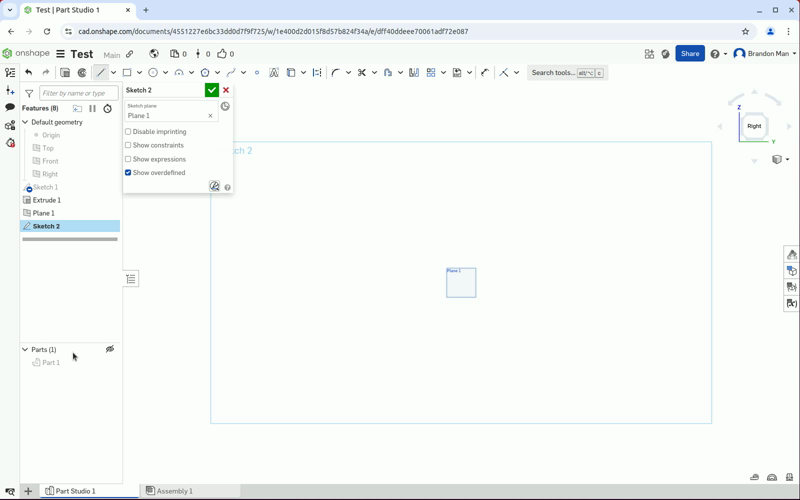
key_down(shift)
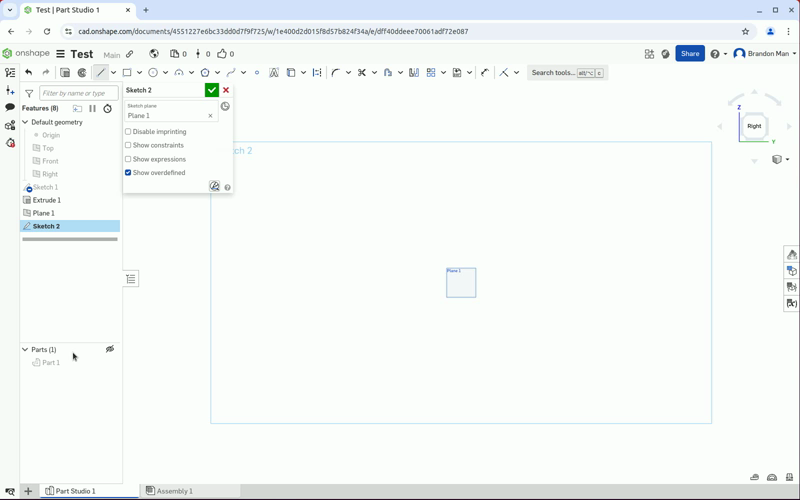
mouse_move(456, 180)
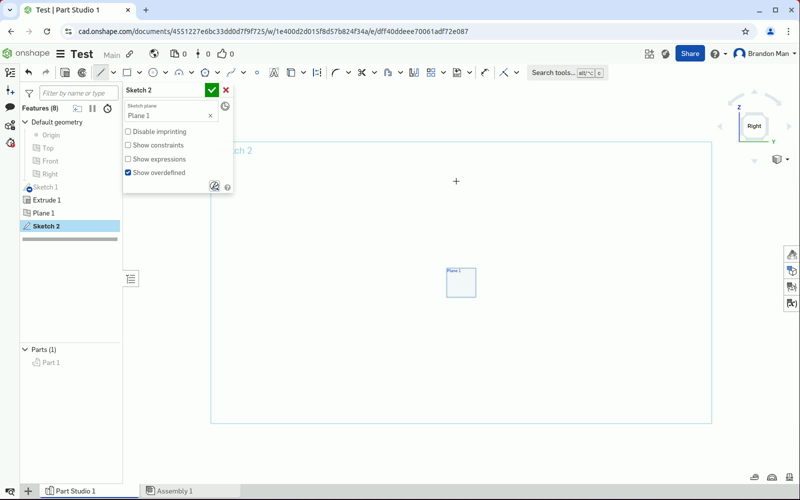
click(456, 180)
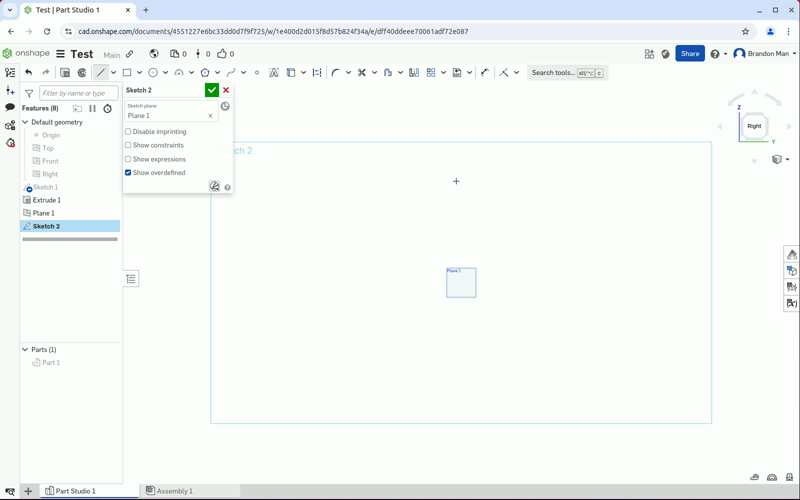
key_up(shift)
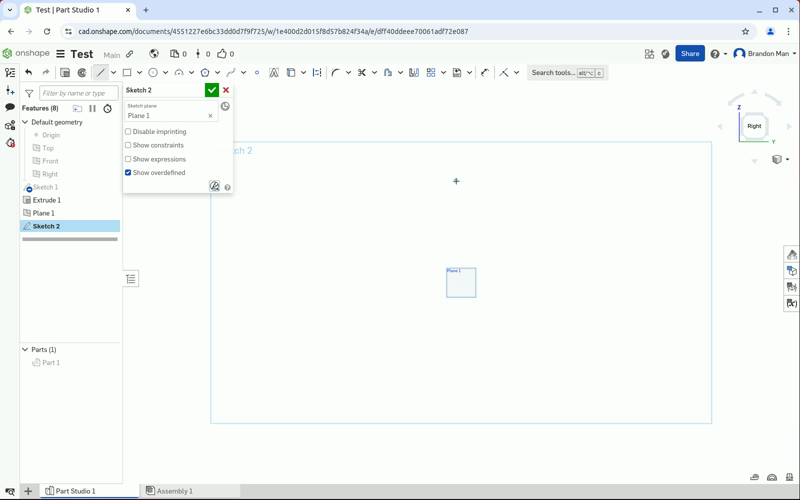
key_down(shift)
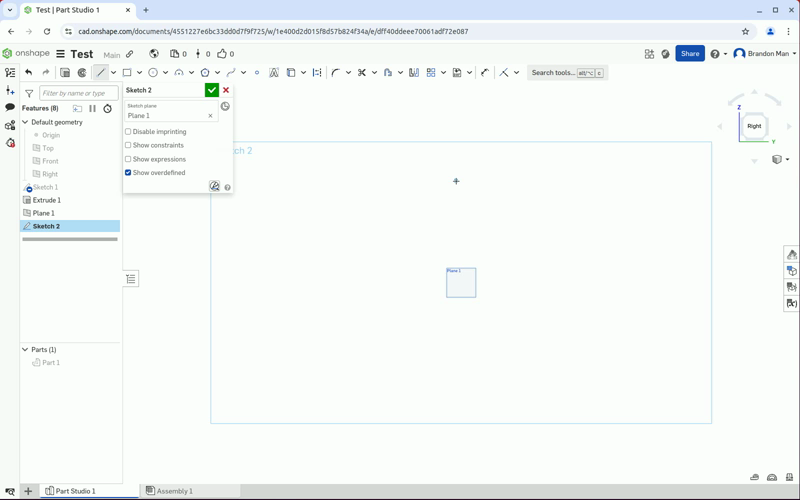
mouse_move(486, 180)
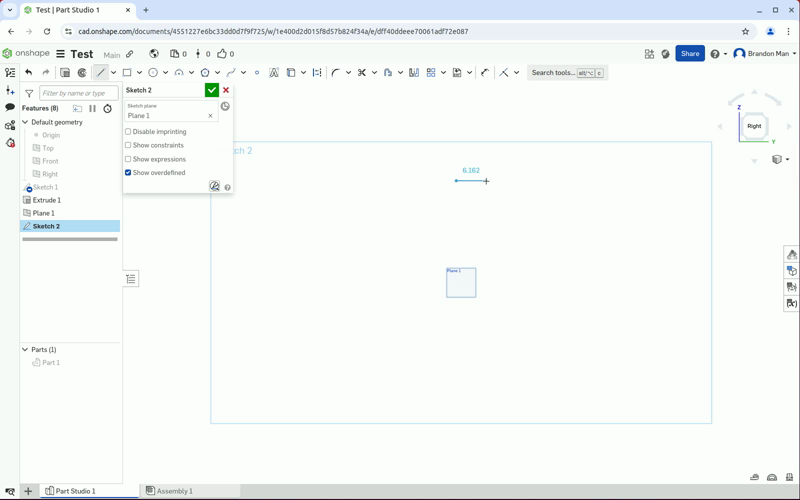
mouse_move(458, 180)
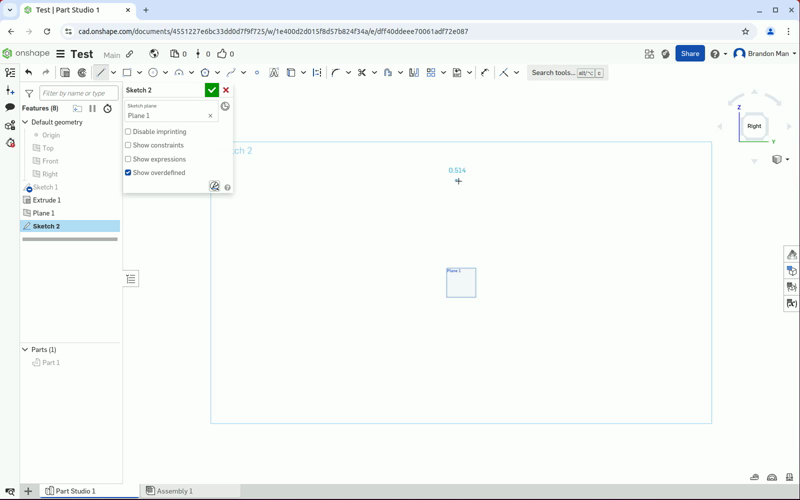
scroll(6)
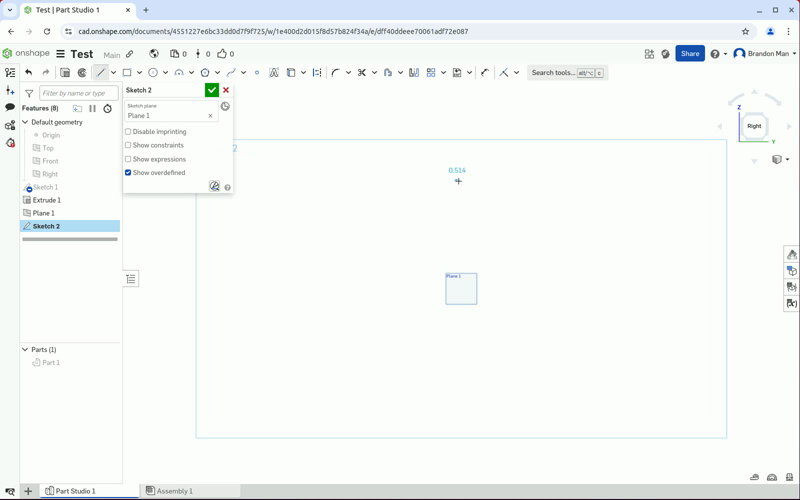
scroll(6)
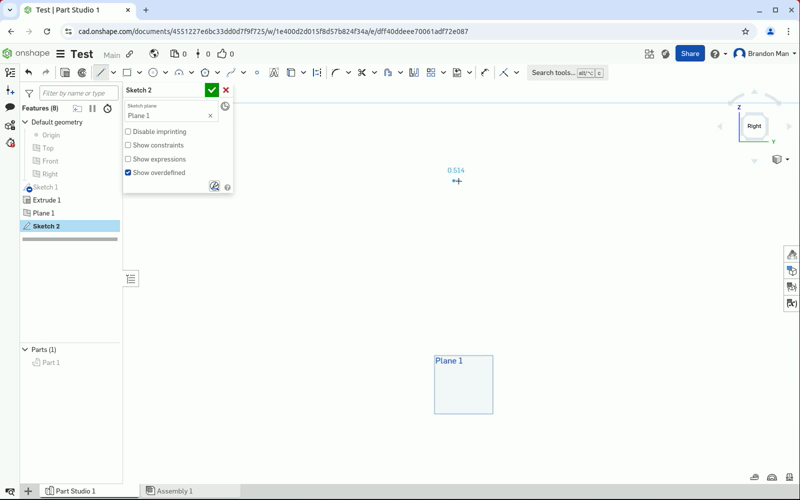
scroll(6)
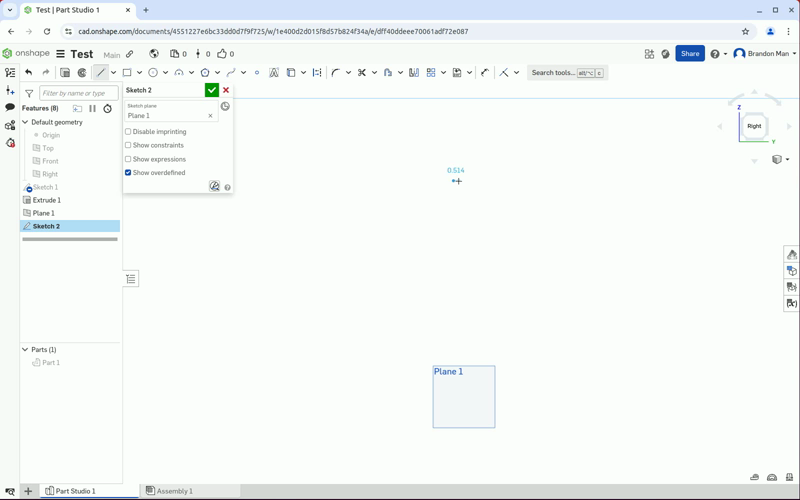
scroll(6)
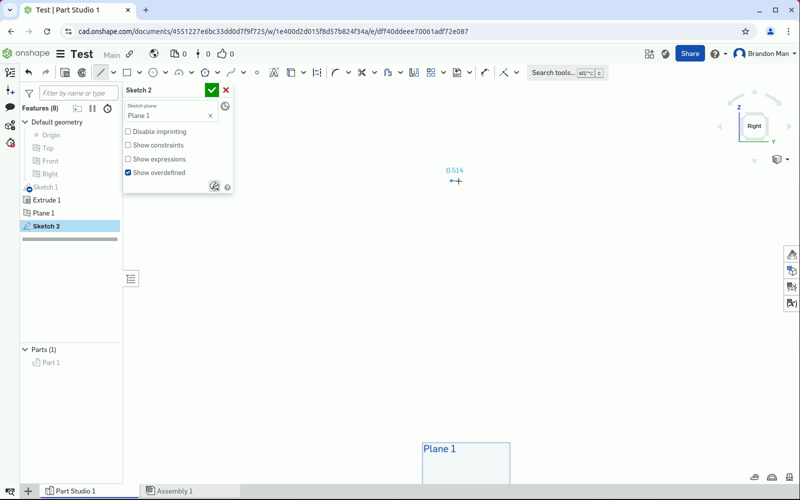
scroll(6)
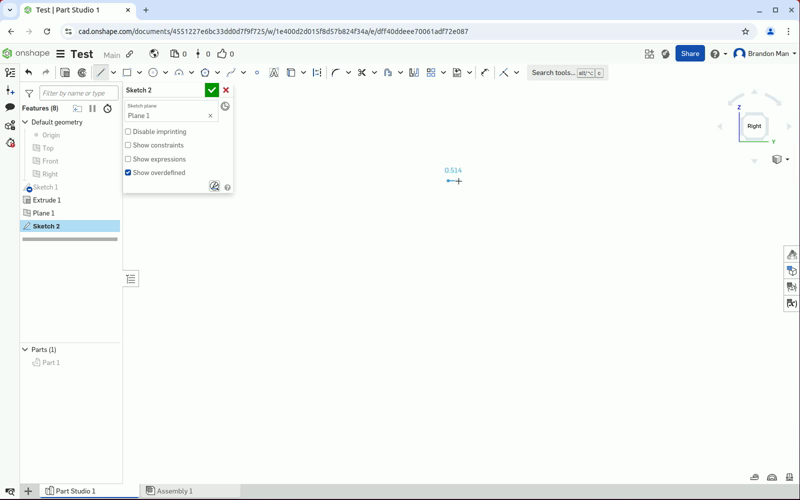
scroll(6)
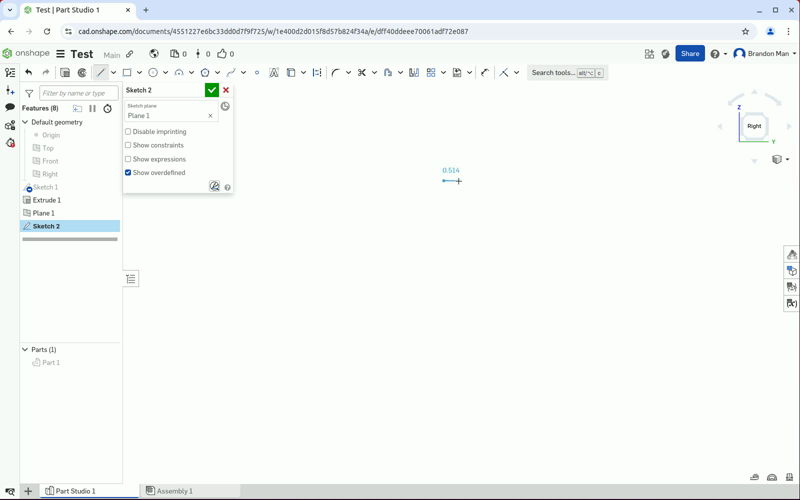
scroll(6)
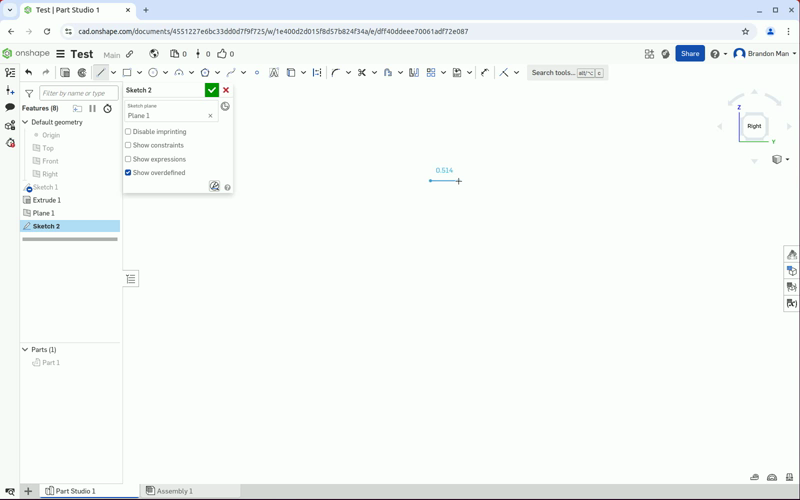
click(458, 180)
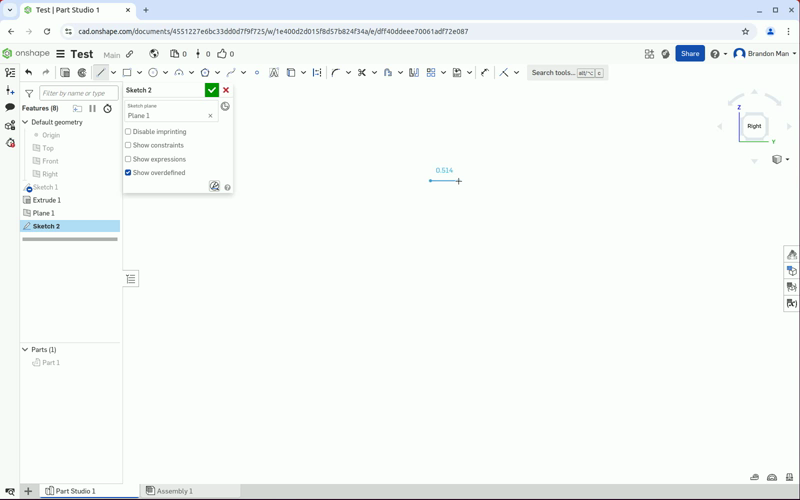
scroll(-6)
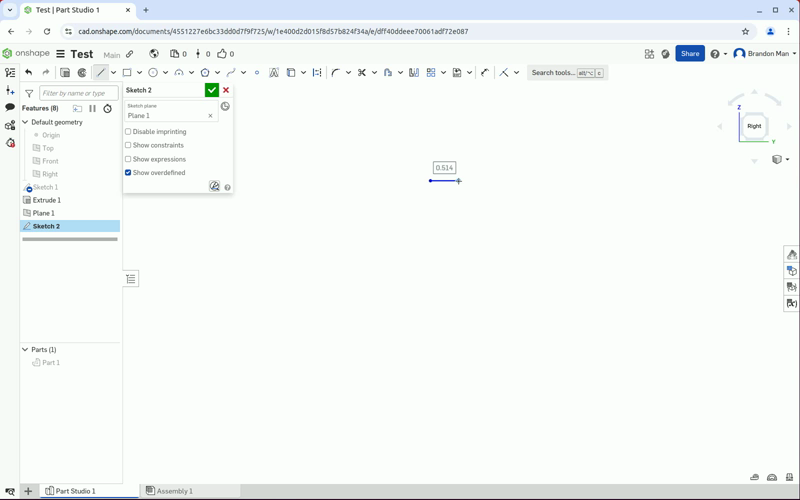
scroll(-6)
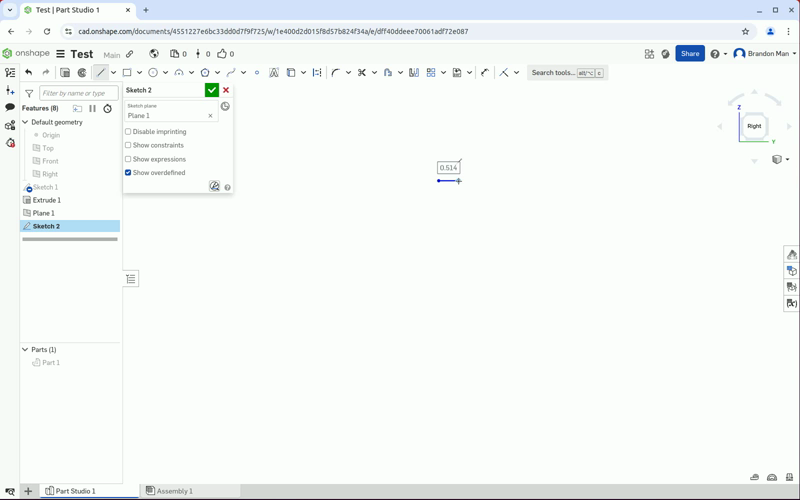
scroll(-6)
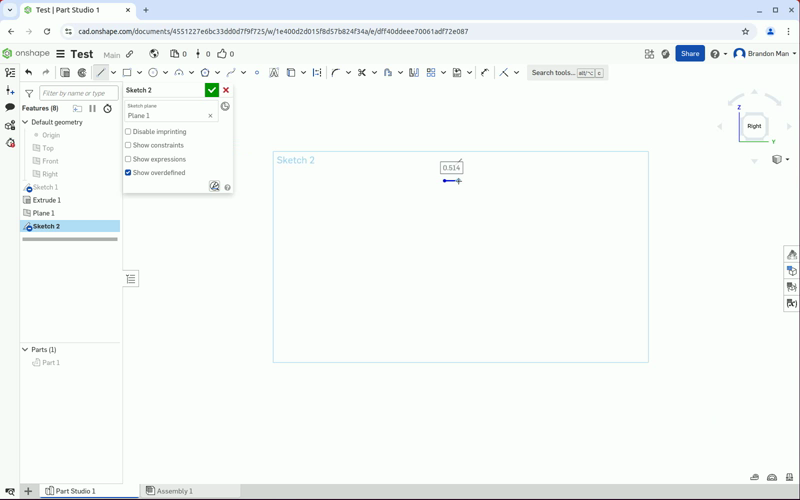
scroll(-6)
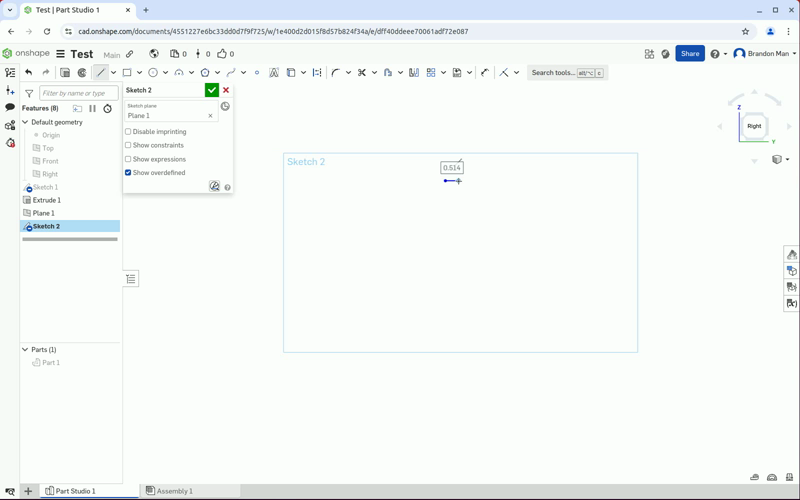
scroll(-6)
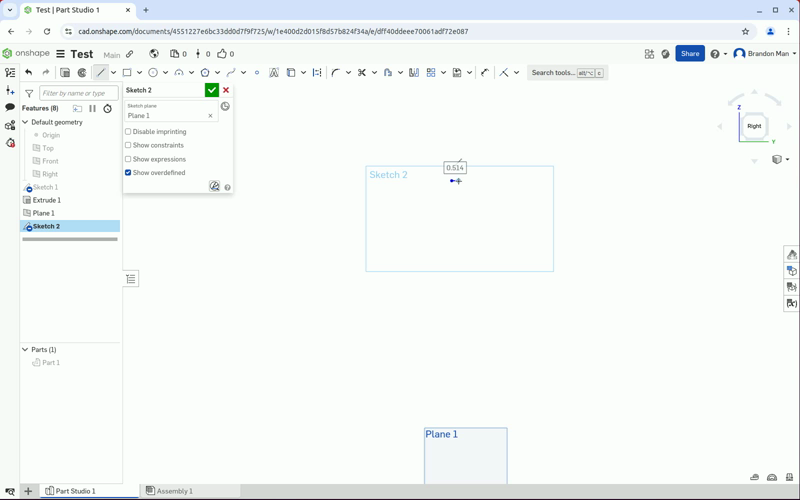
scroll(-6)
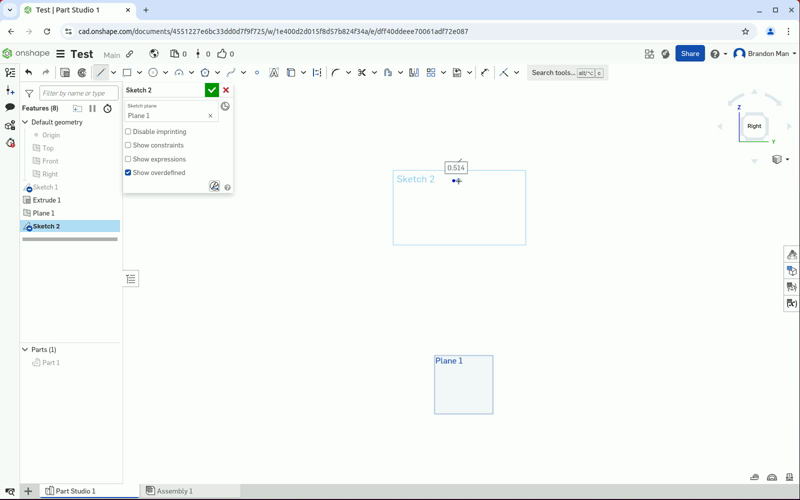
scroll(-6)
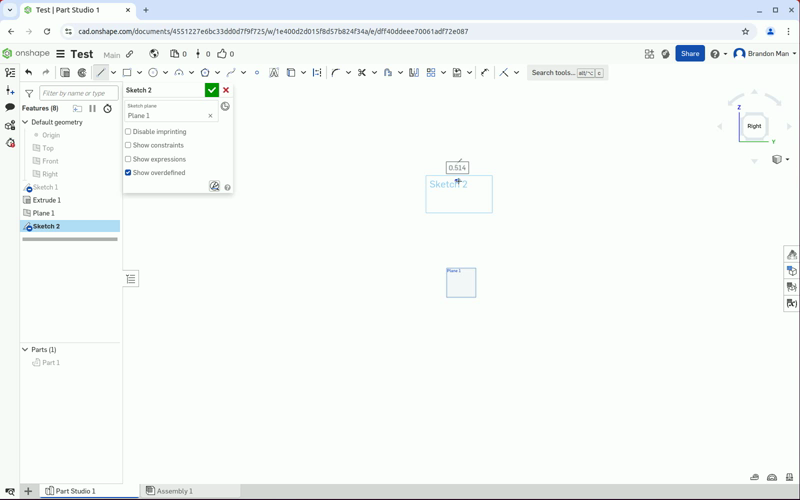
key_up(shift)
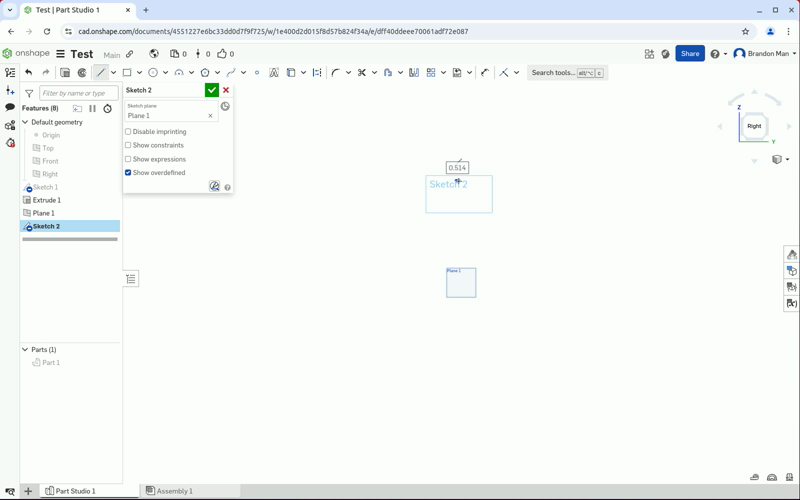
key_down(shift)
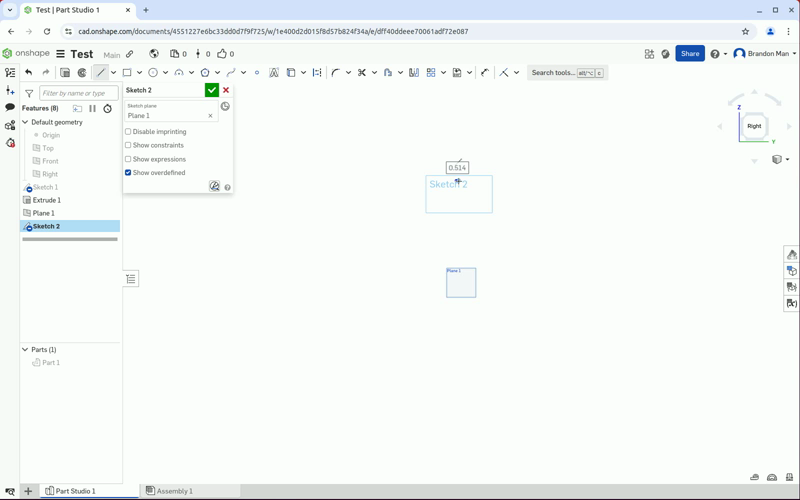
mouse_move(489, 180)
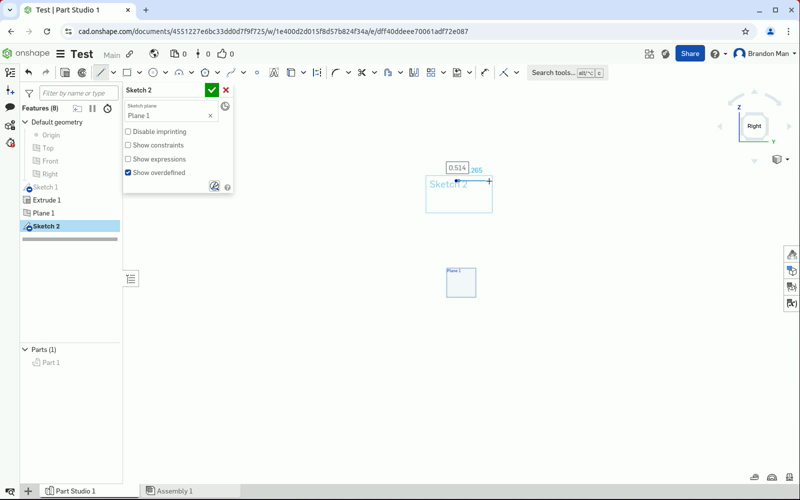
mouse_move(458, 172)
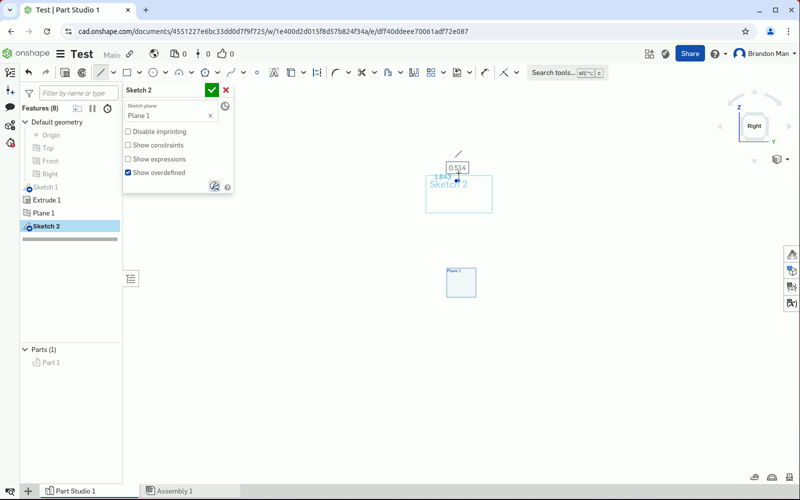
click(458, 172)
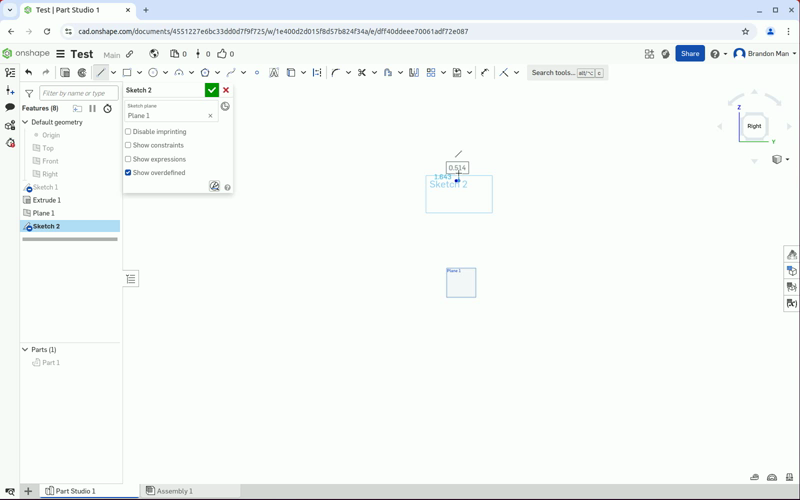
key_up(shift)
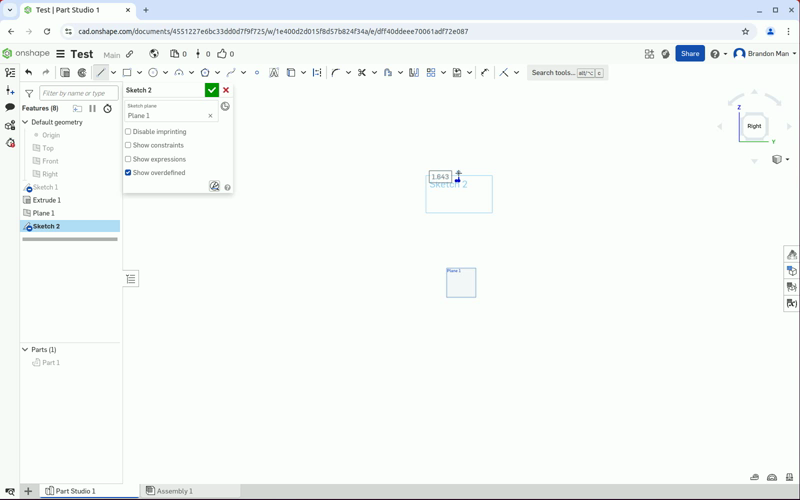
key_down(shift)
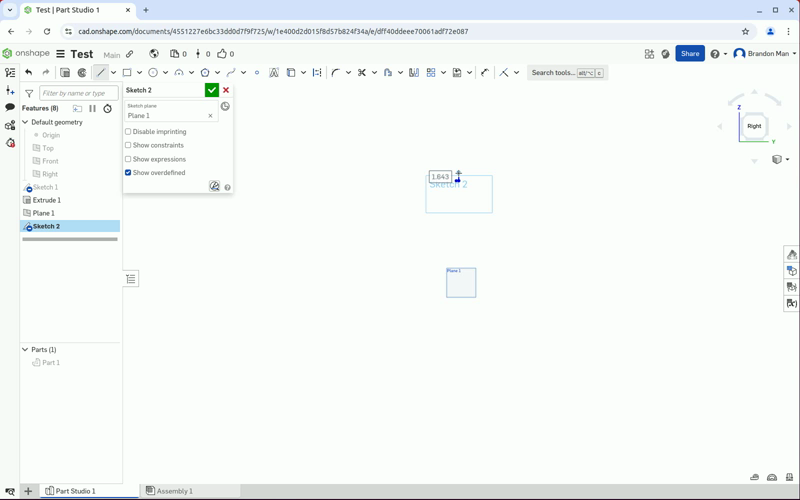
mouse_move(489, 172)
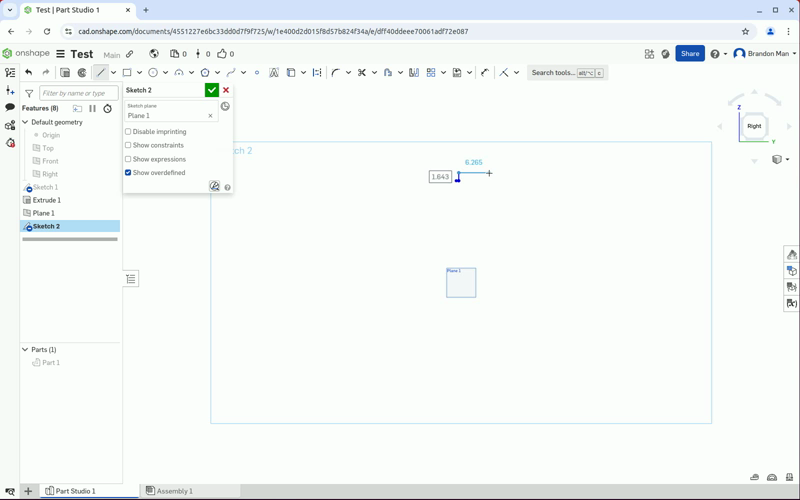
mouse_move(456, 172)
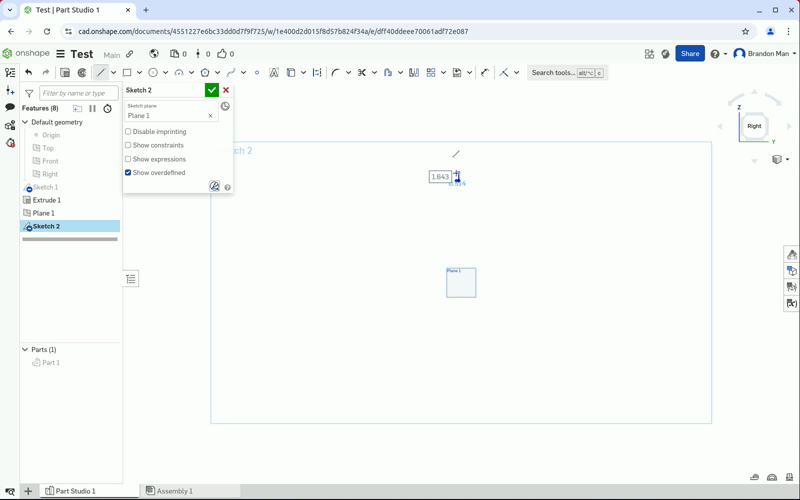
scroll(6)
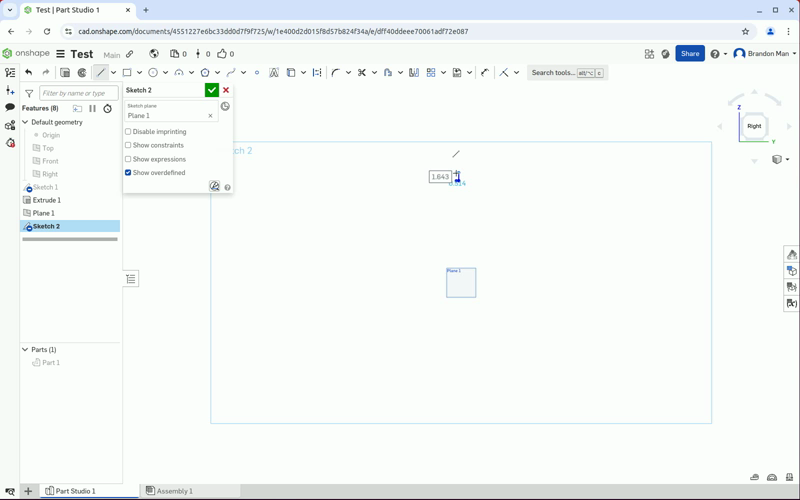
scroll(6)
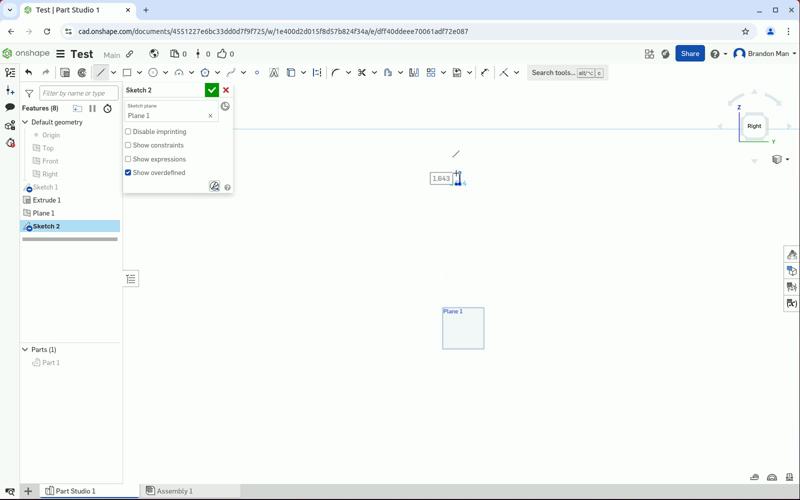
scroll(6)
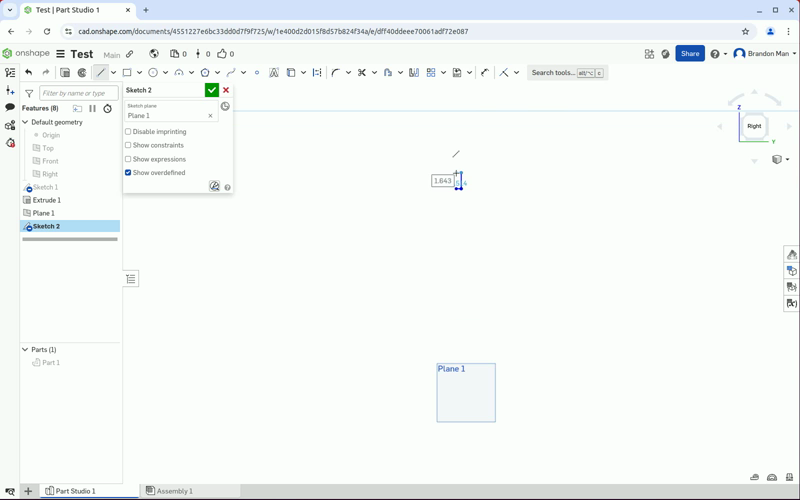
scroll(6)
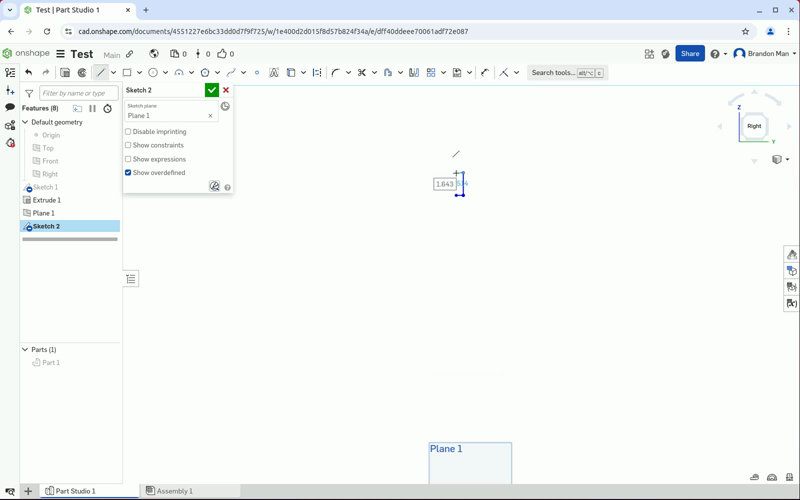
scroll(6)
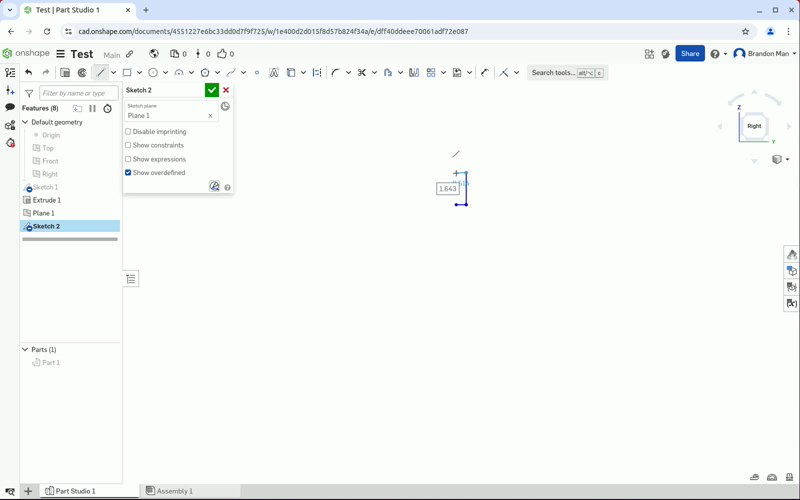
scroll(6)
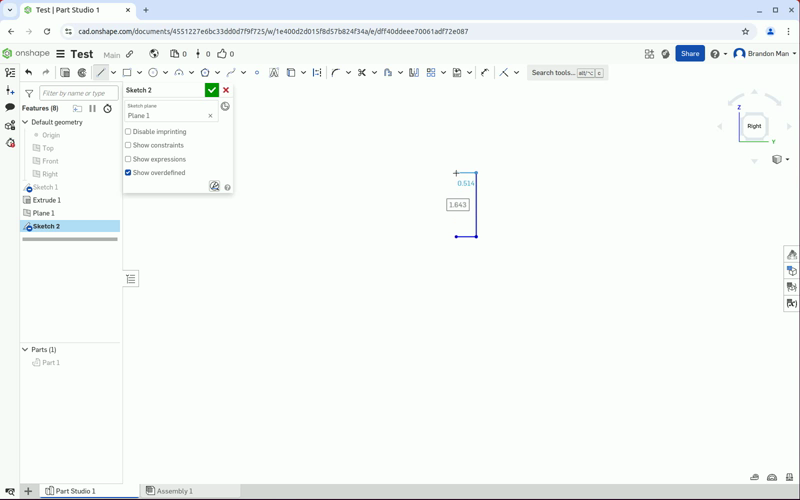
scroll(6)
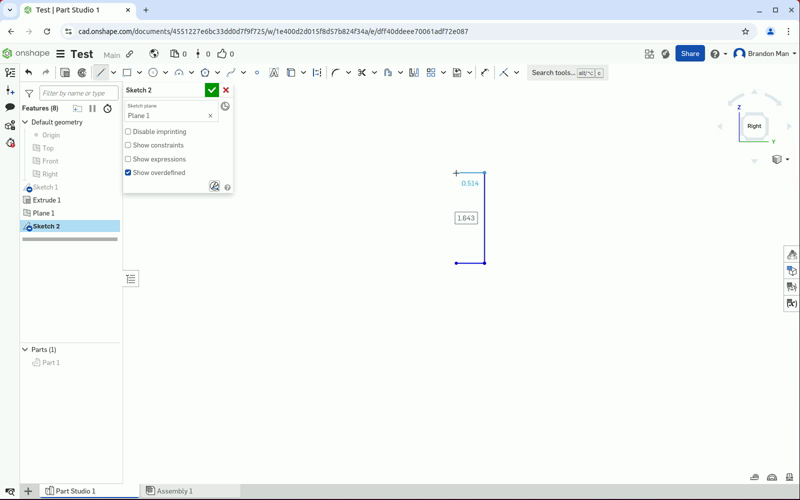
click(456, 172)
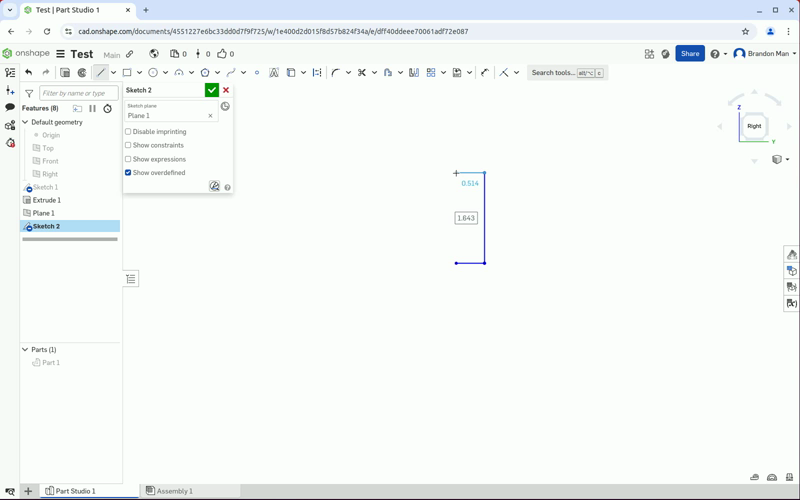
scroll(-6)
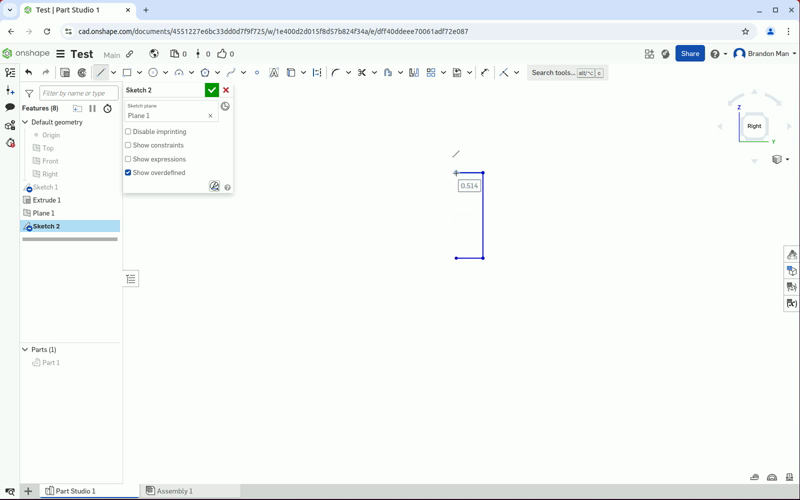
scroll(-6)
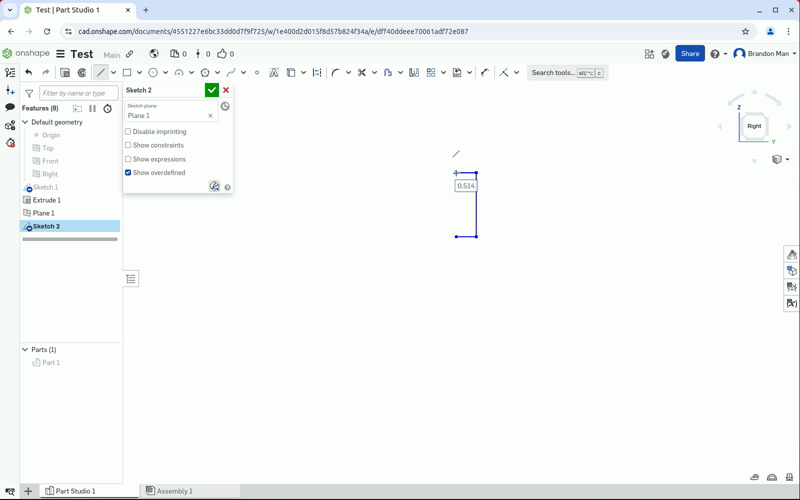
scroll(-6)
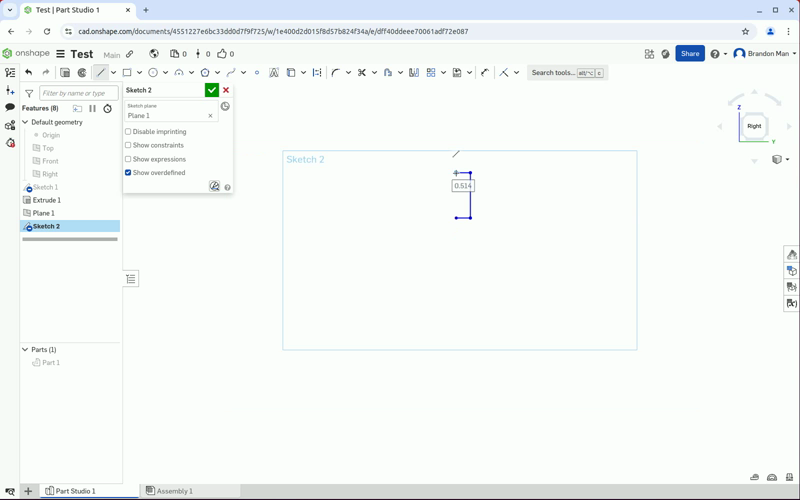
scroll(-6)
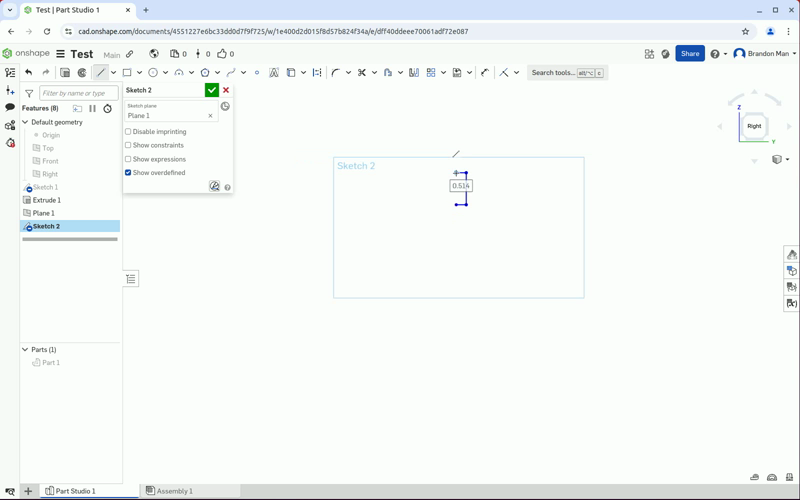
scroll(-6)
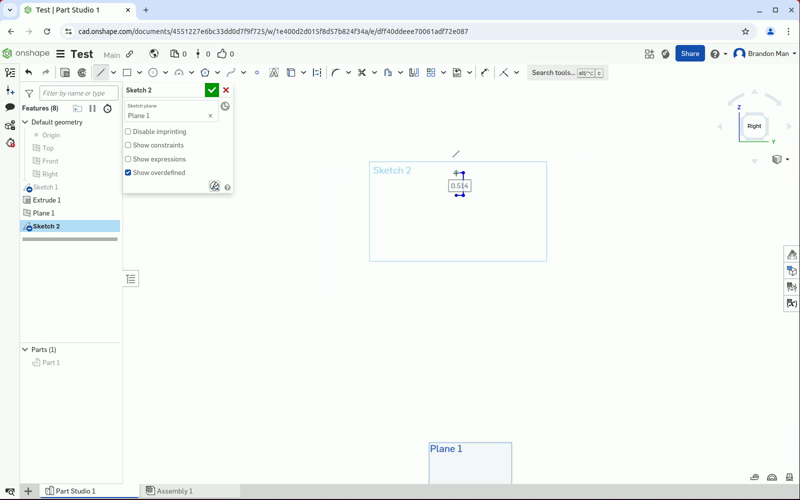
scroll(-6)
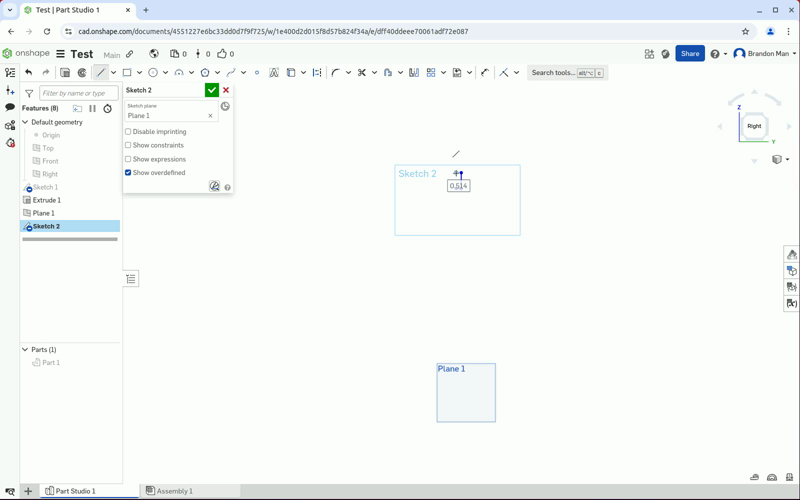
scroll(-6)
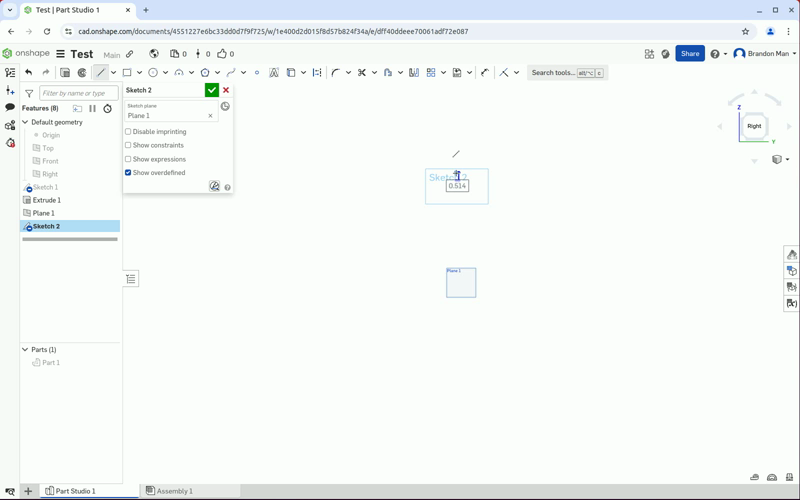
key_up(shift)
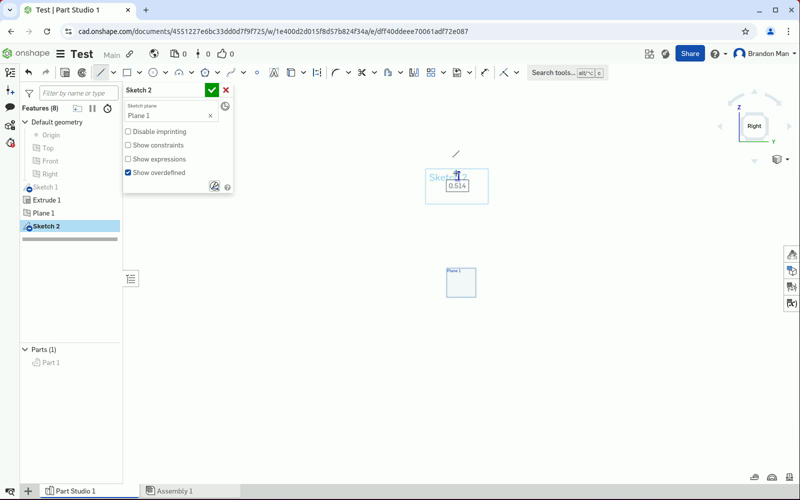
mouse_move(486, 172)
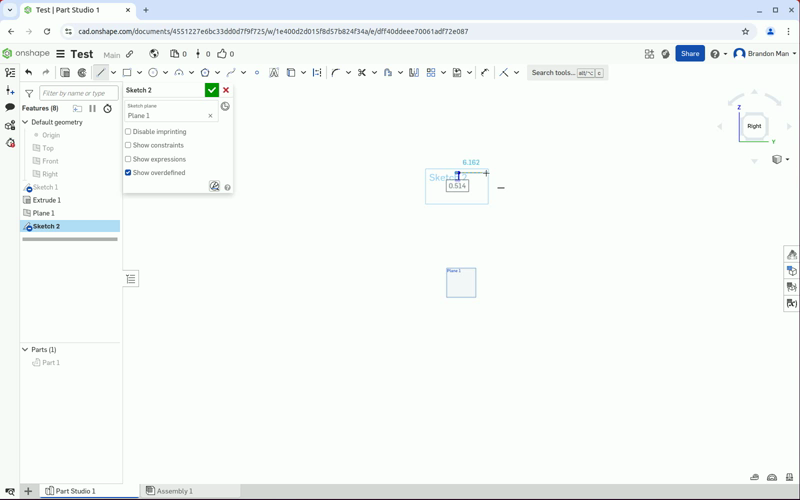
key_down(shift)
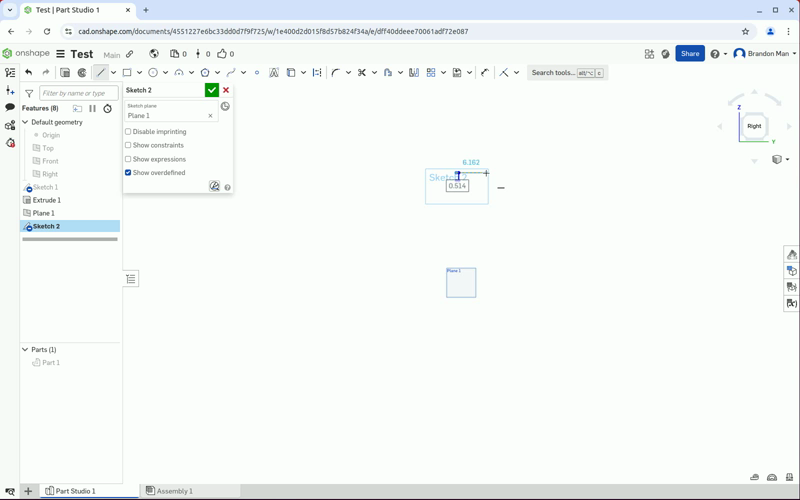
mouse_move(456, 180)
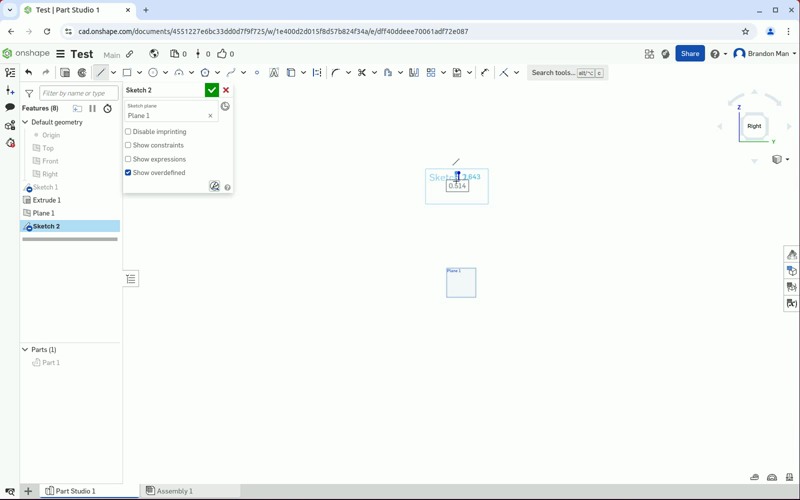
scroll(6)
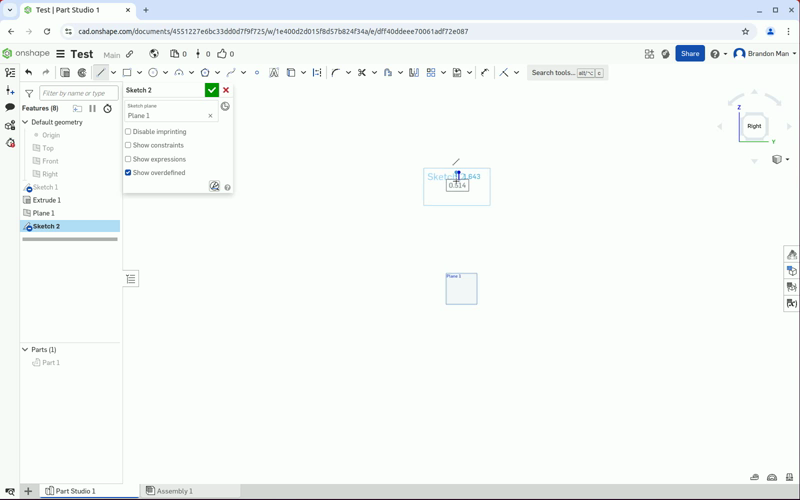
scroll(6)
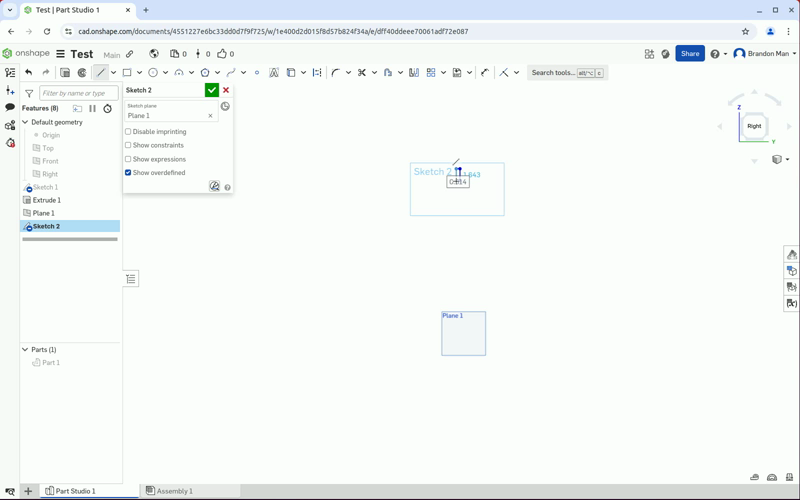
scroll(6)
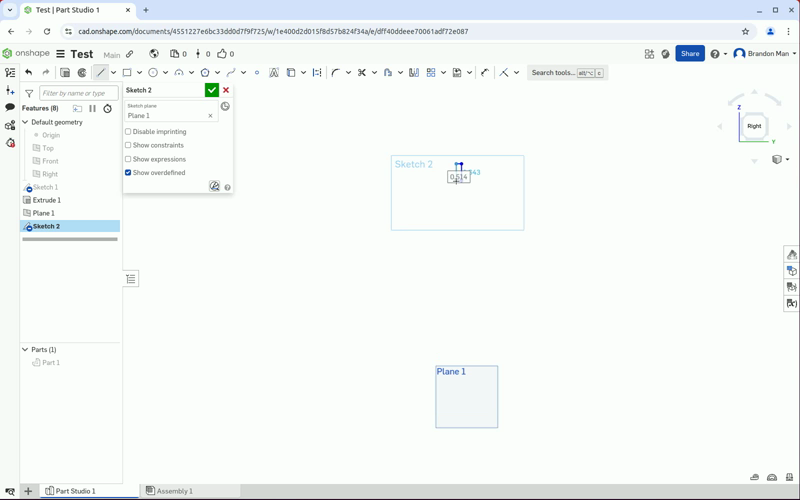
scroll(6)
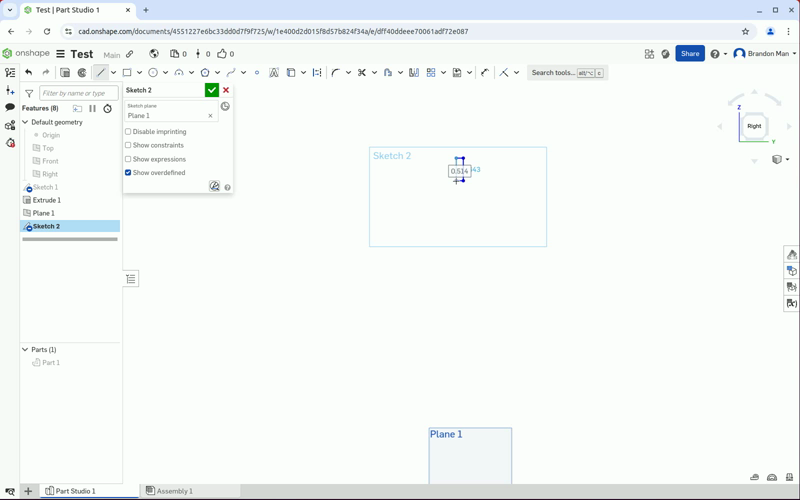
scroll(6)
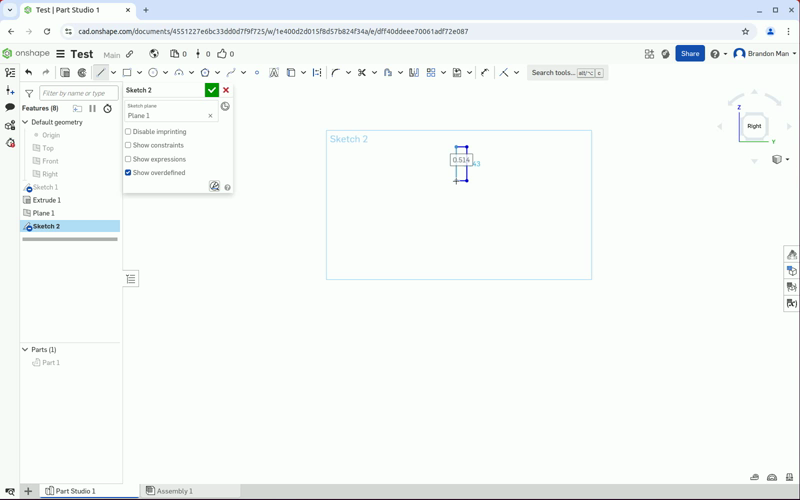
scroll(6)
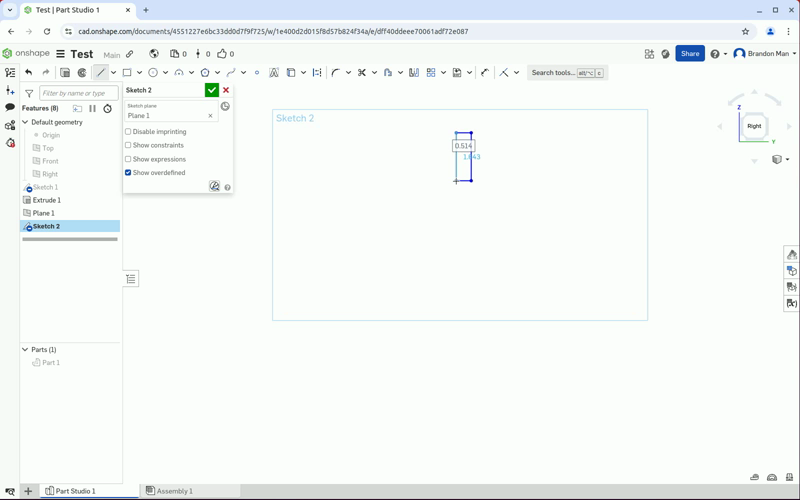
scroll(6)
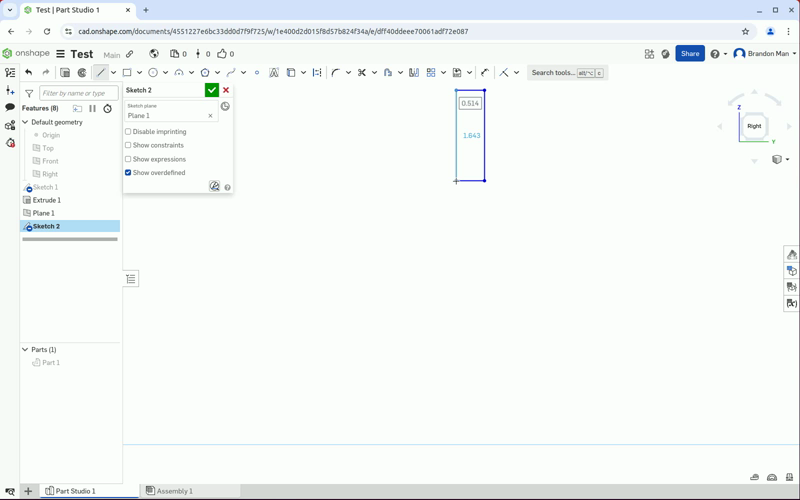
key_up(shift)
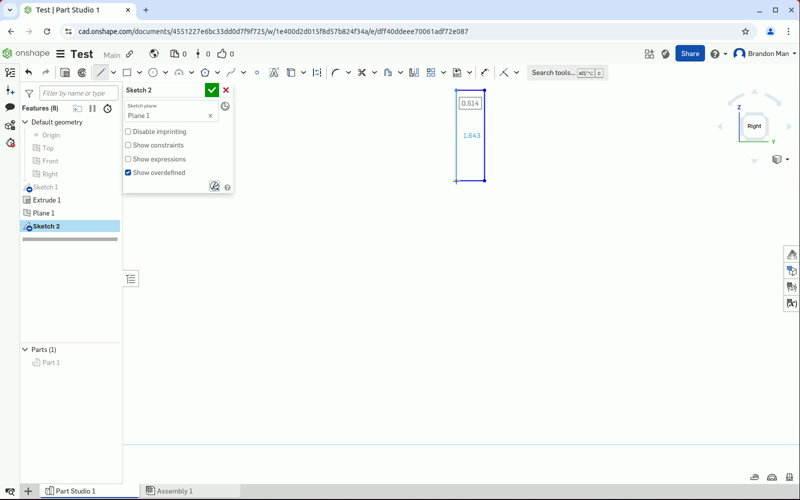
click(456, 180)
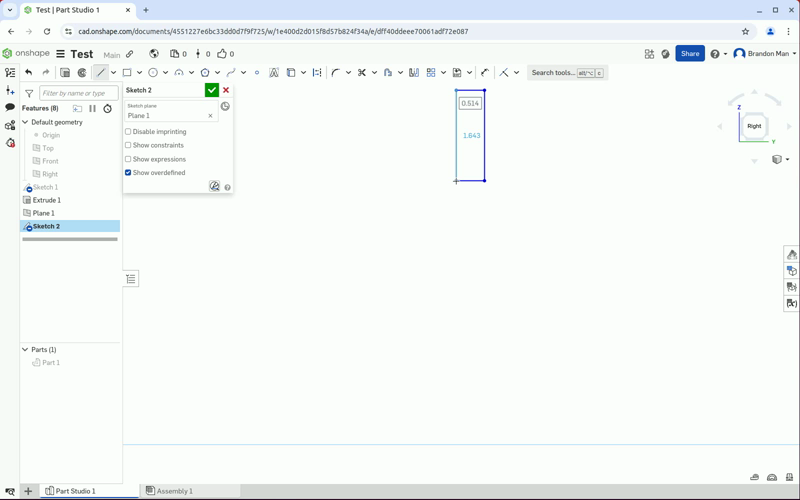
scroll(-6)
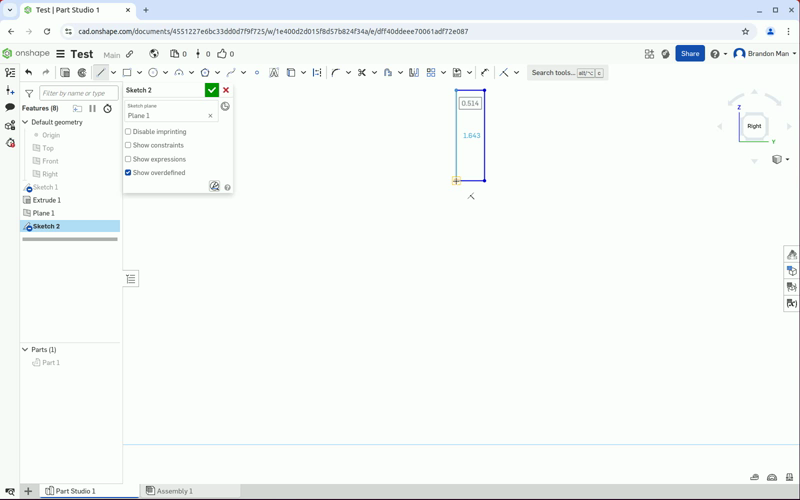
scroll(-6)
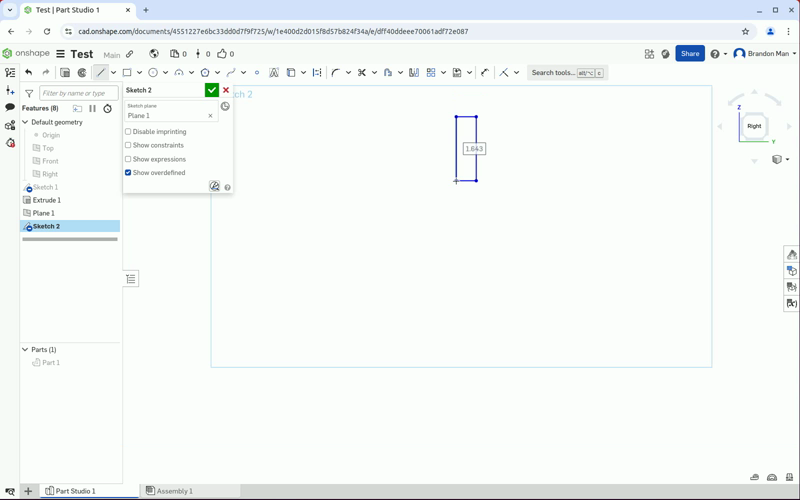
scroll(-6)
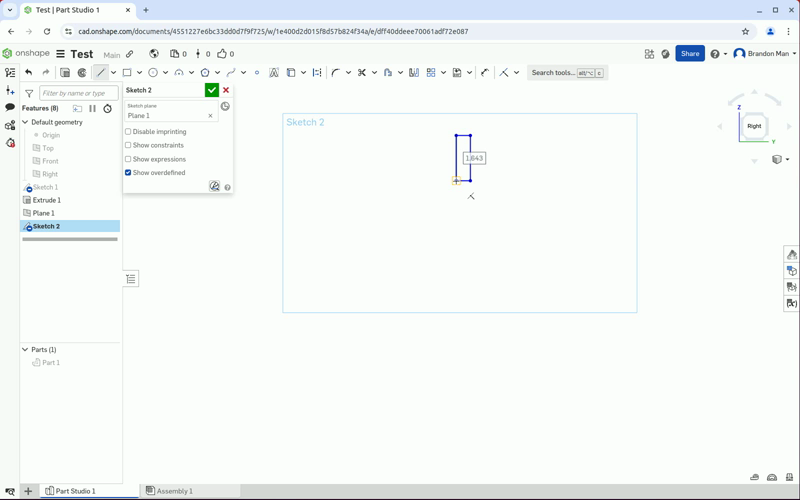
scroll(-6)
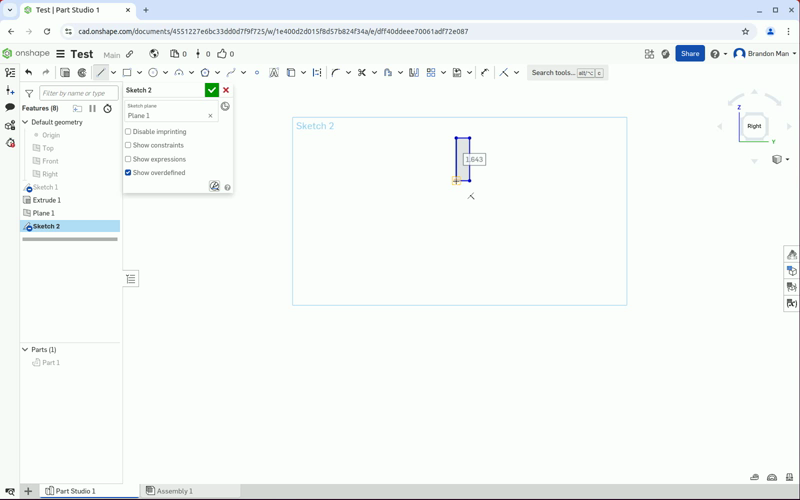
scroll(-6)
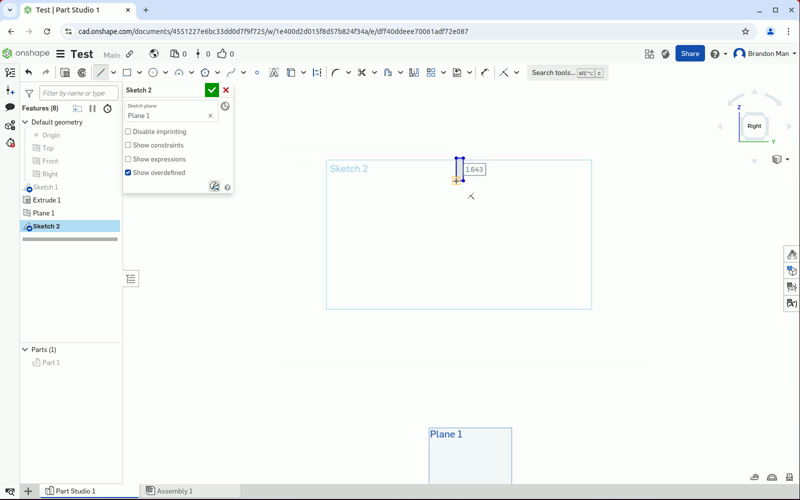
scroll(-6)
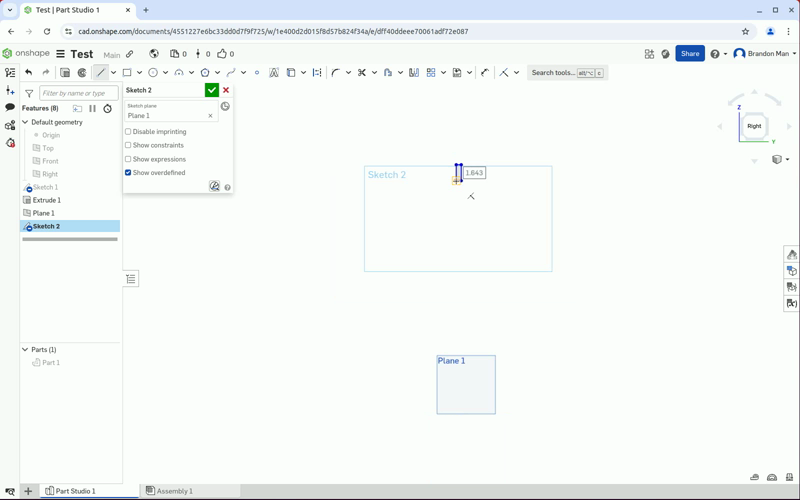
scroll(-6)
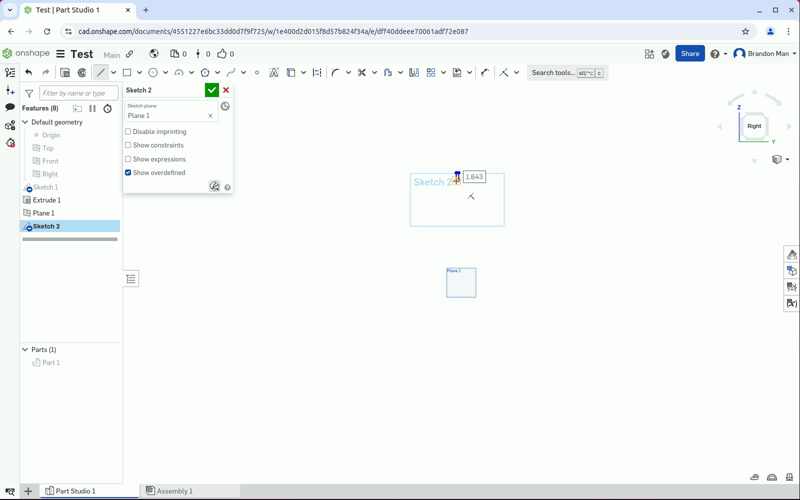
key(esc)
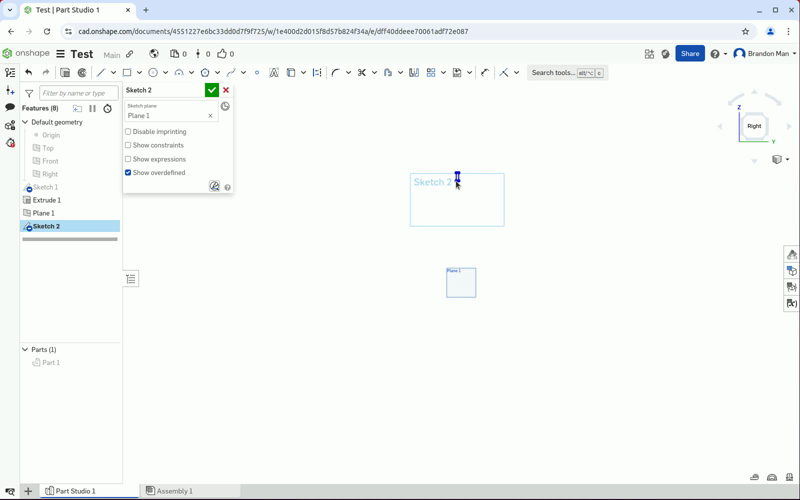
mouse_move(456, 173)
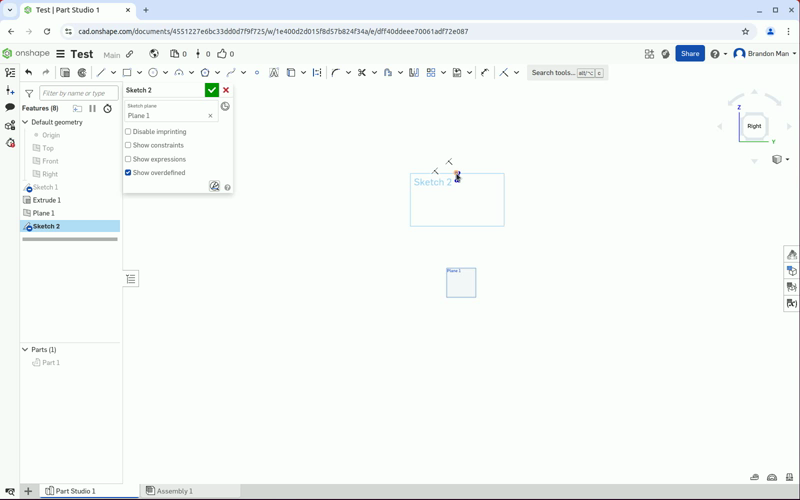
scroll(6)
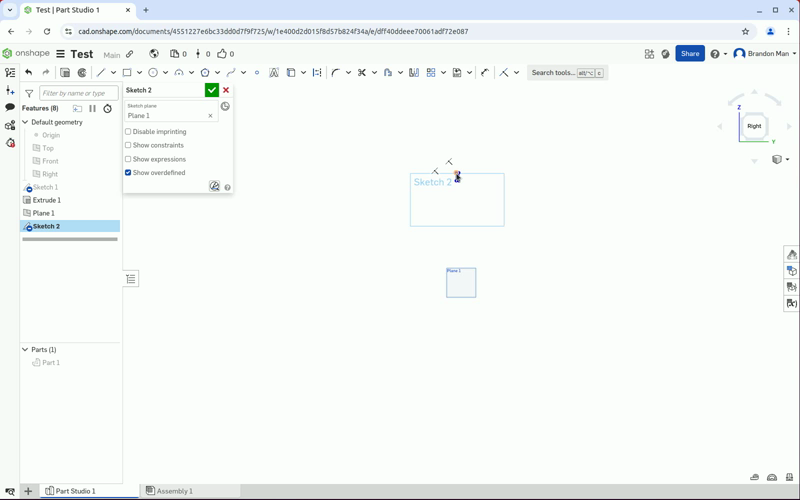
scroll(6)
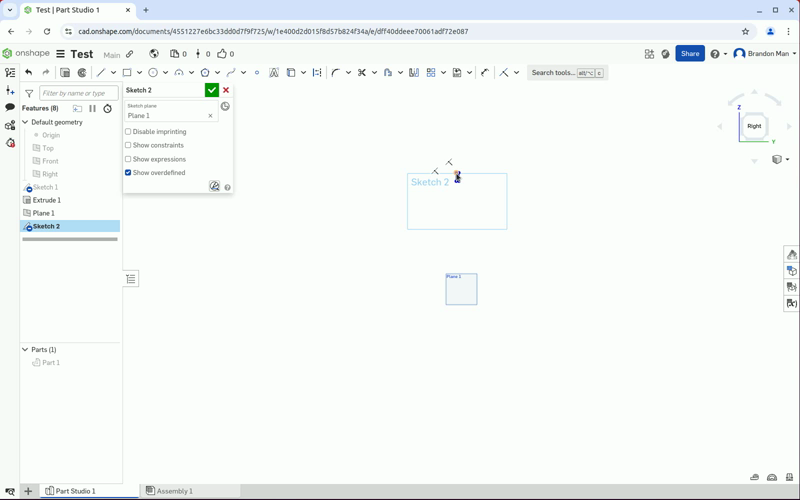
scroll(6)
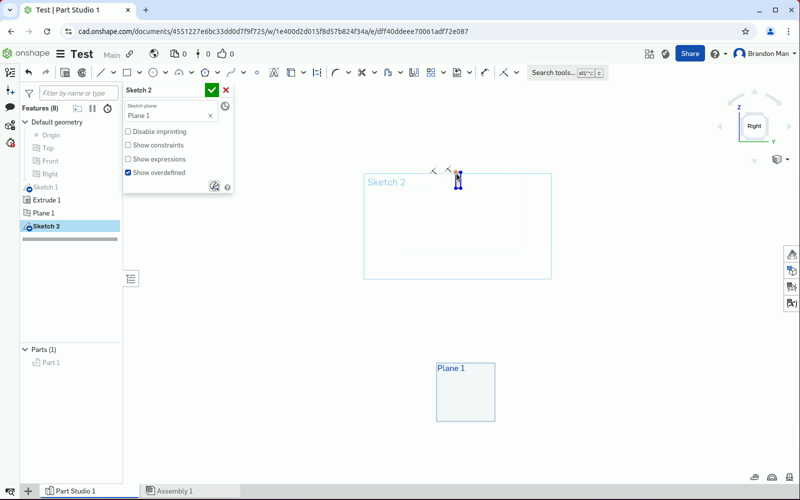
scroll(6)
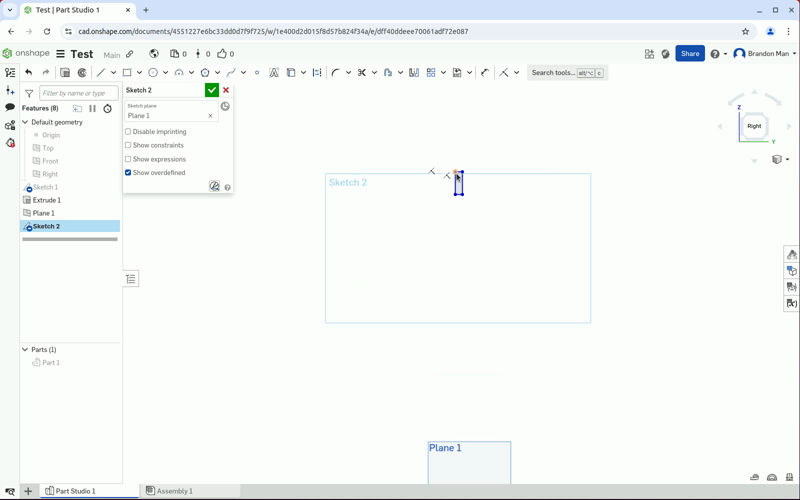
scroll(6)
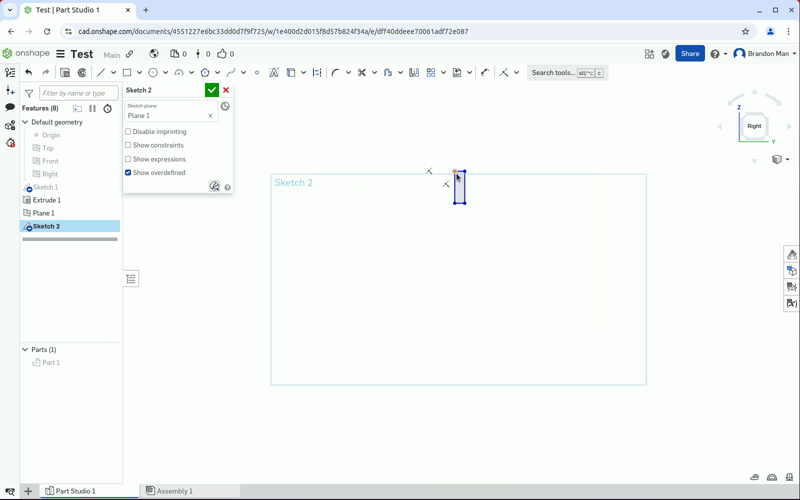
scroll(6)
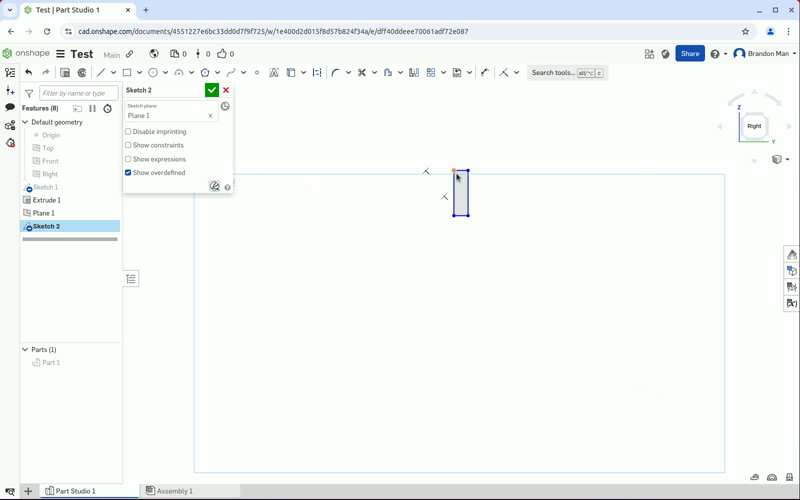
scroll(6)
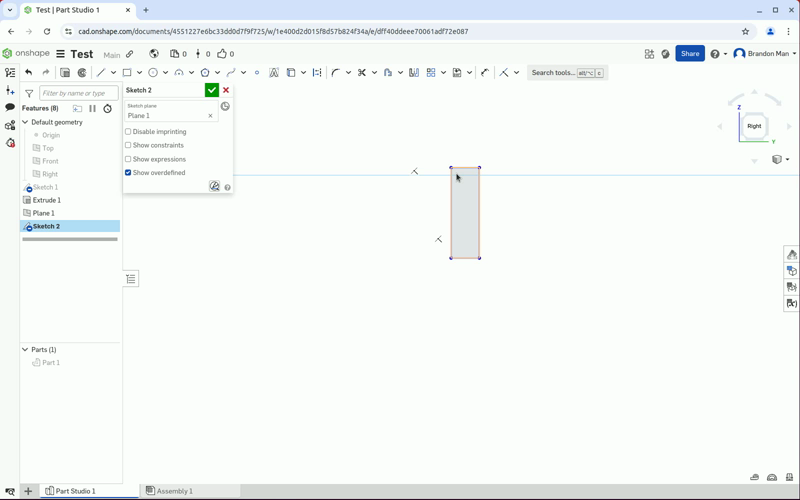
click(456, 173)
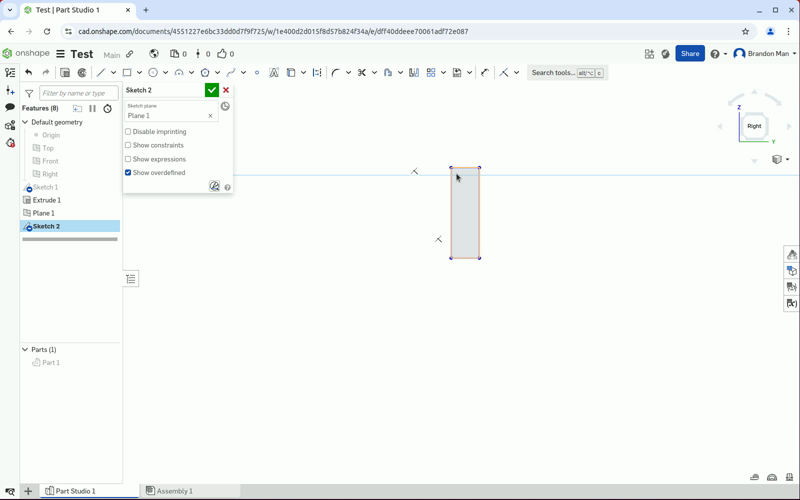
scroll(-6)
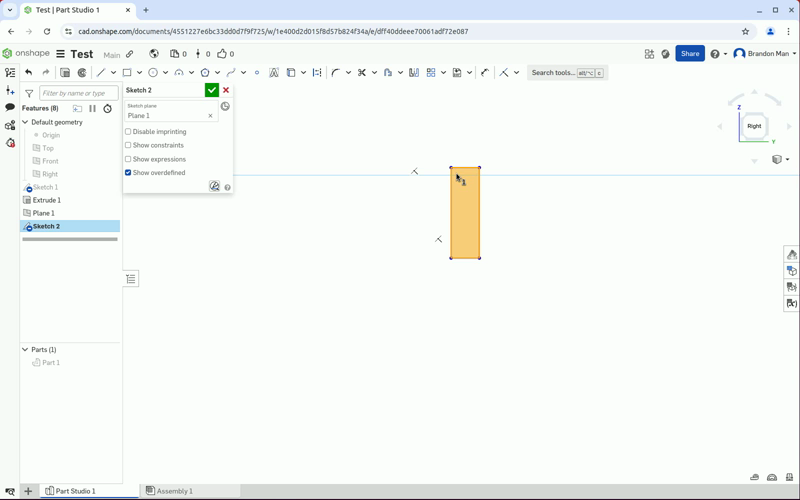
scroll(-6)
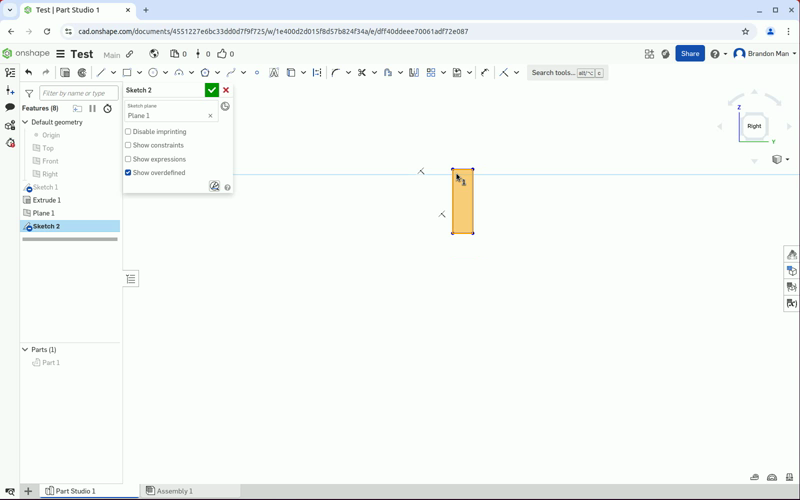
scroll(-6)
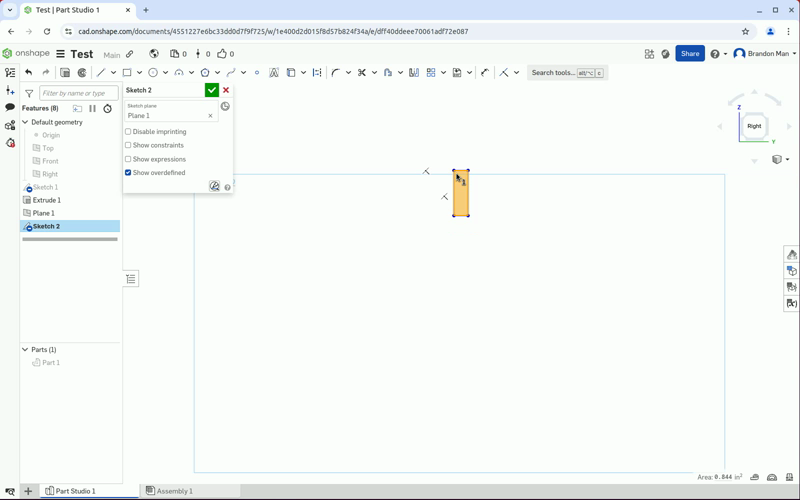
scroll(-6)
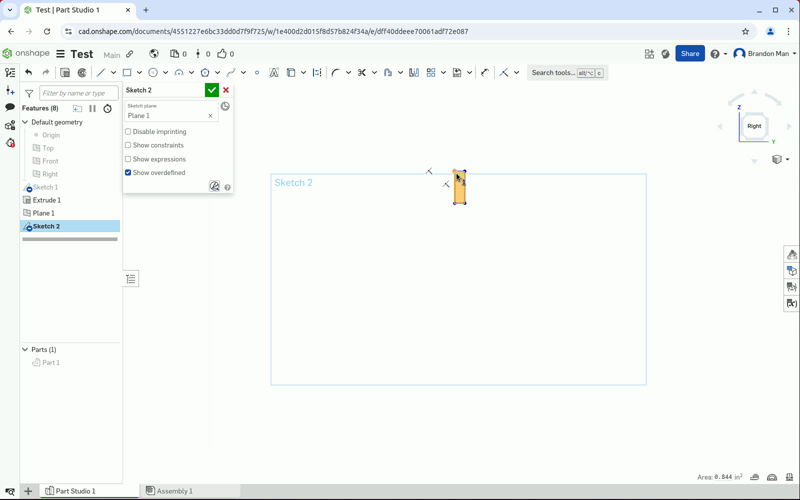
scroll(-6)
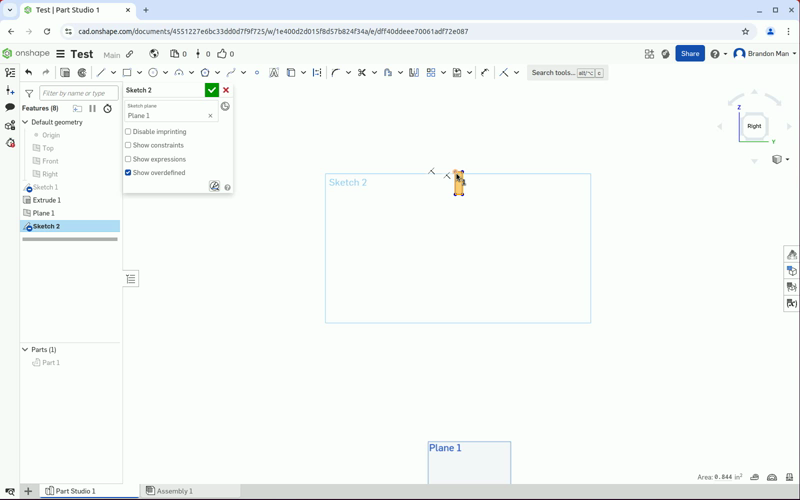
scroll(-6)
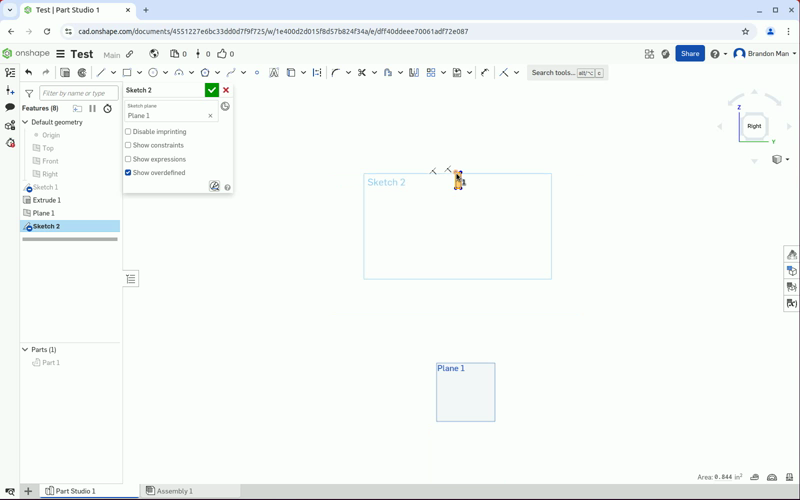
scroll(-6)
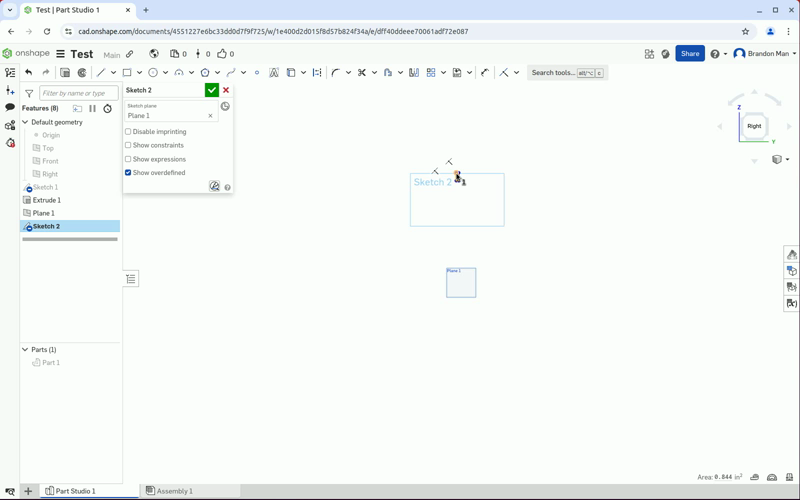
mouse_move(73, 352)
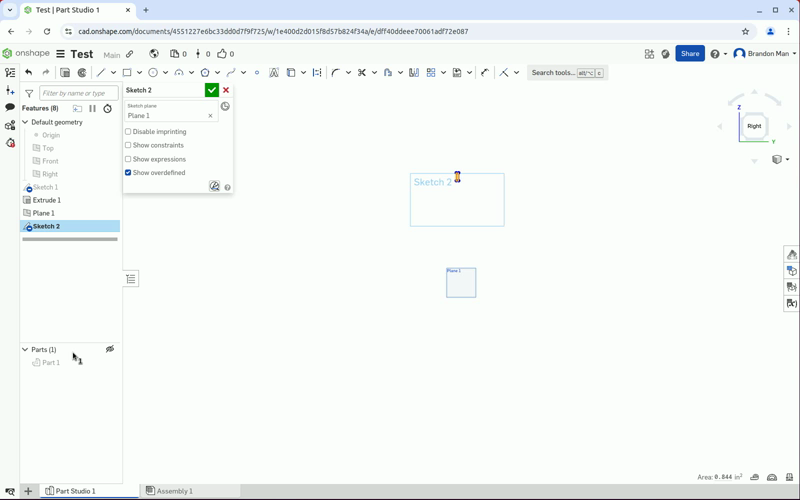
key(shift+y)
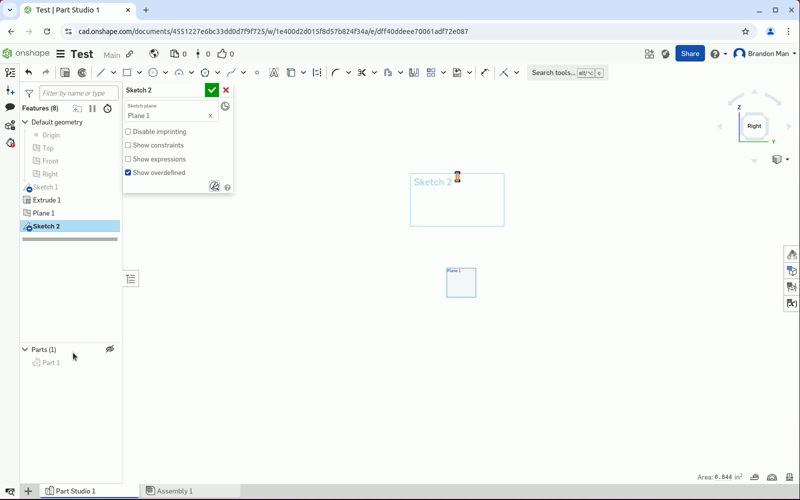
key(shift+e)
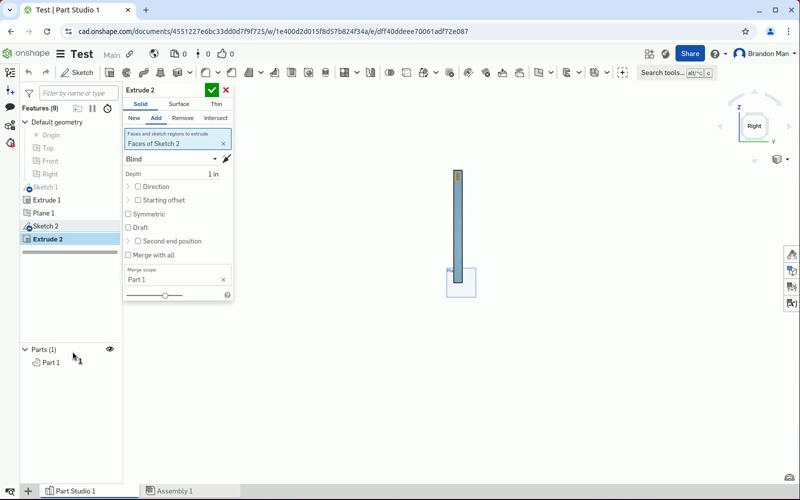
mouse_move(143, 106)
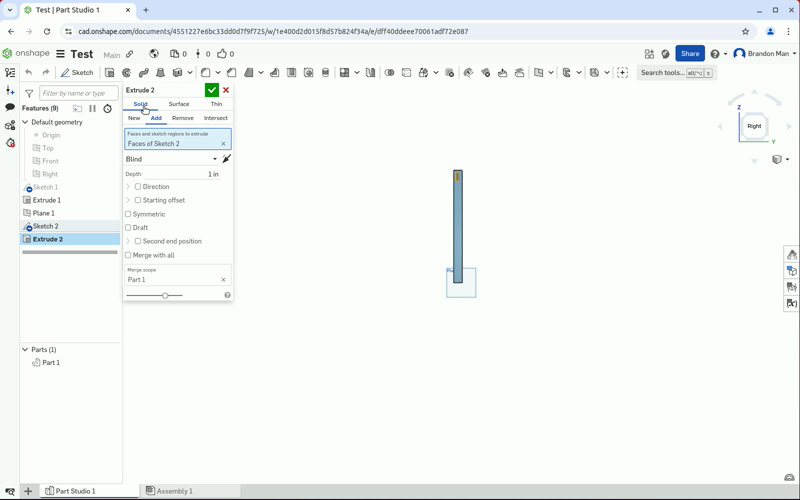
click(143, 106)
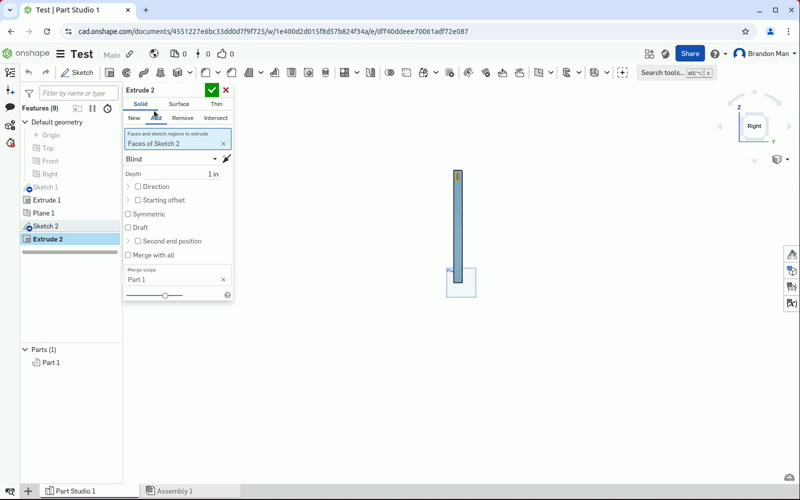
mouse_move(186, 120)
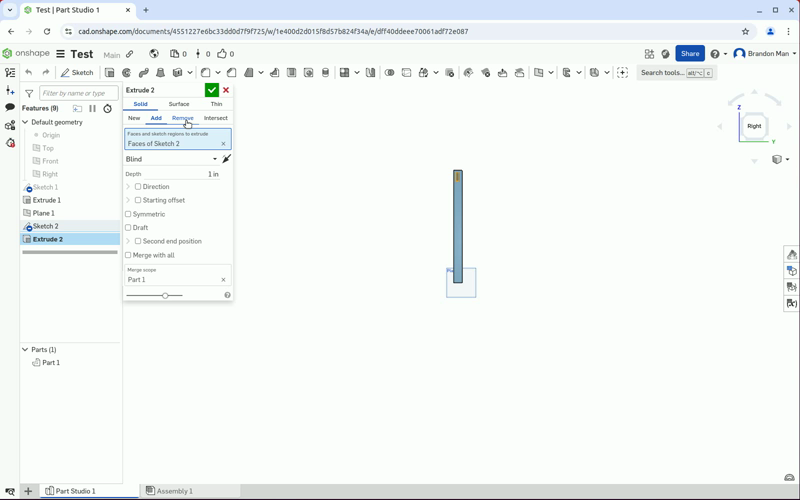
click(186, 120)
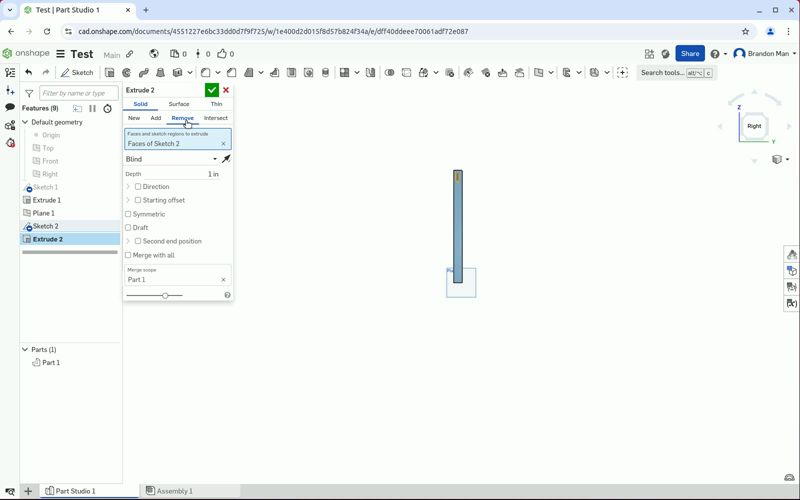
key(tab, 4)
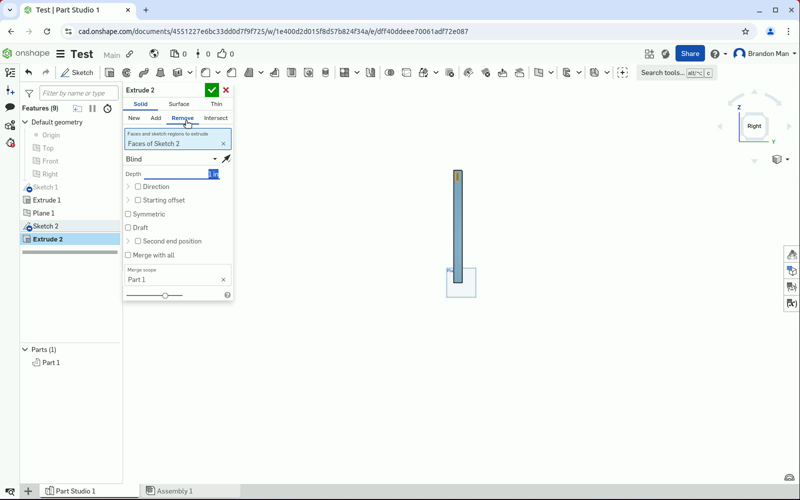
text(0.481)
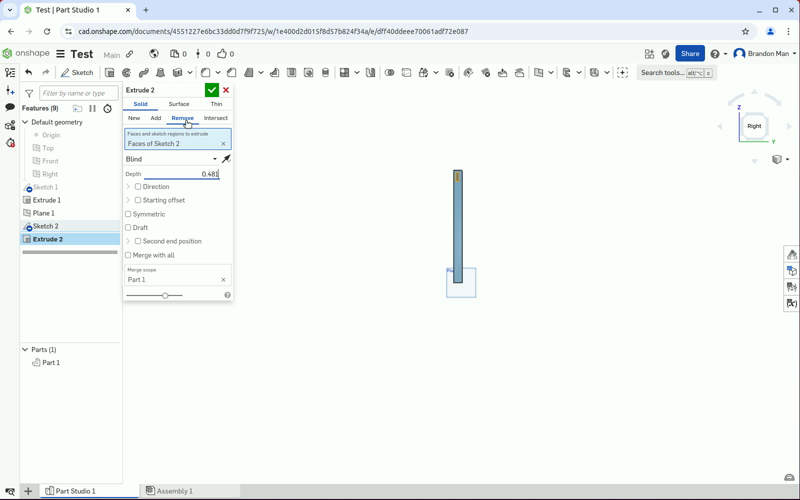
key(tab, 6)
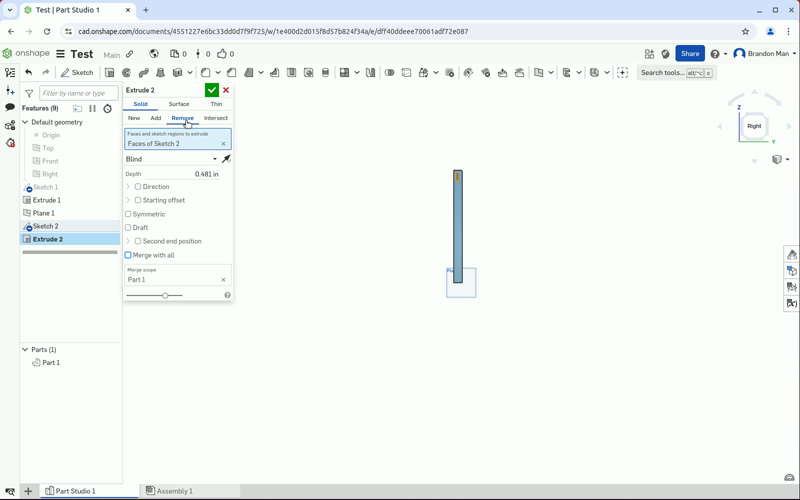
key(space)
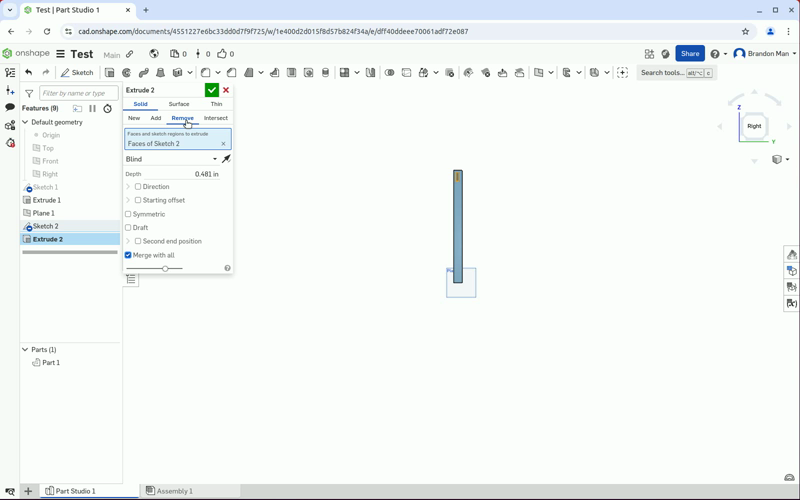
key(enter)
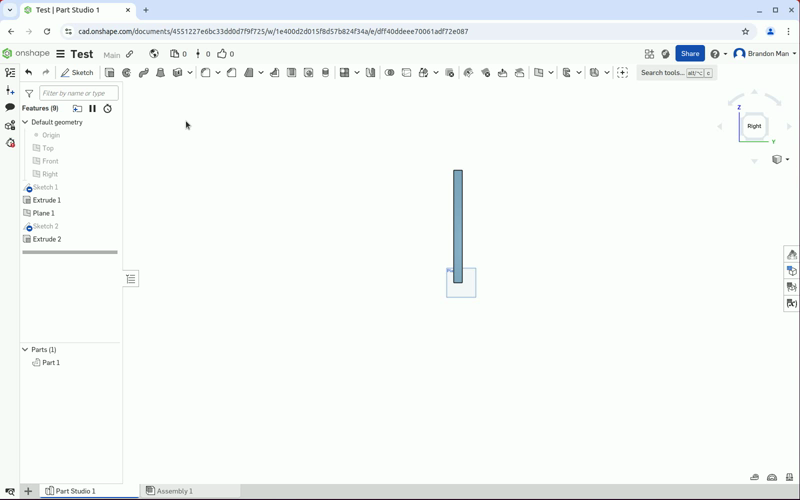
key(shift+h)
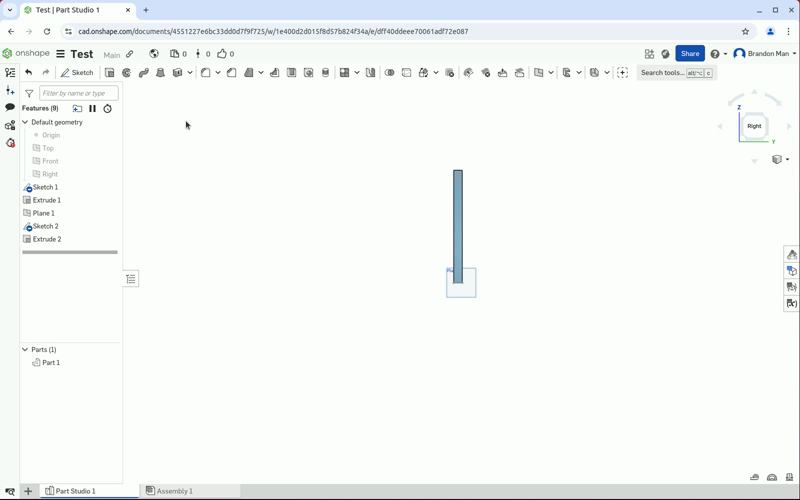
key(shift+h)
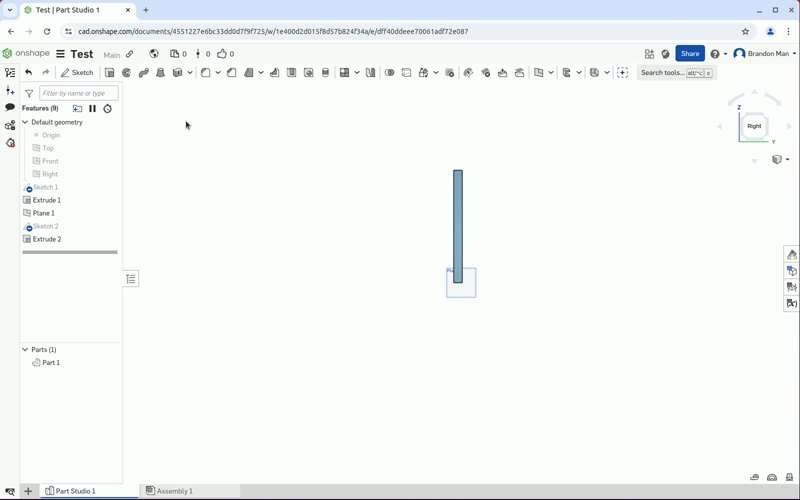
mouse_move(73, 189)
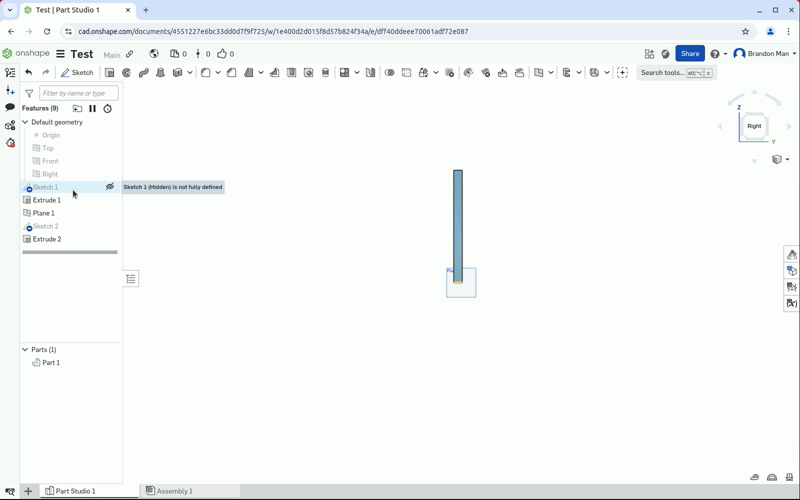
click(73, 189)
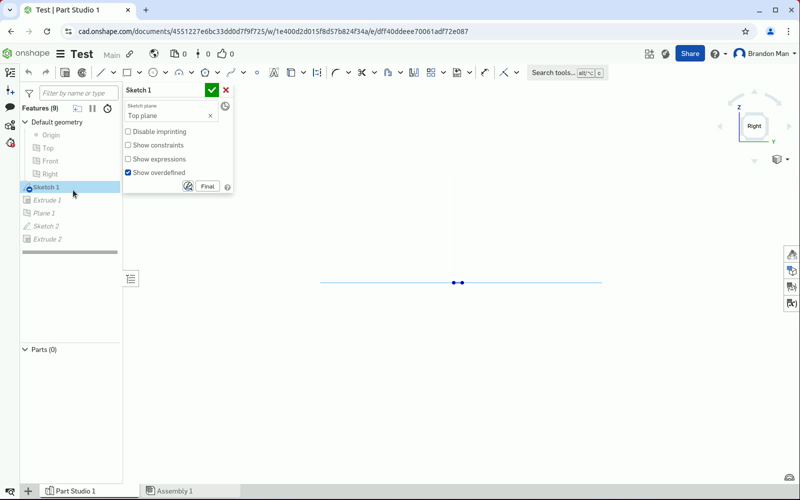
mouse_move(229, 92)
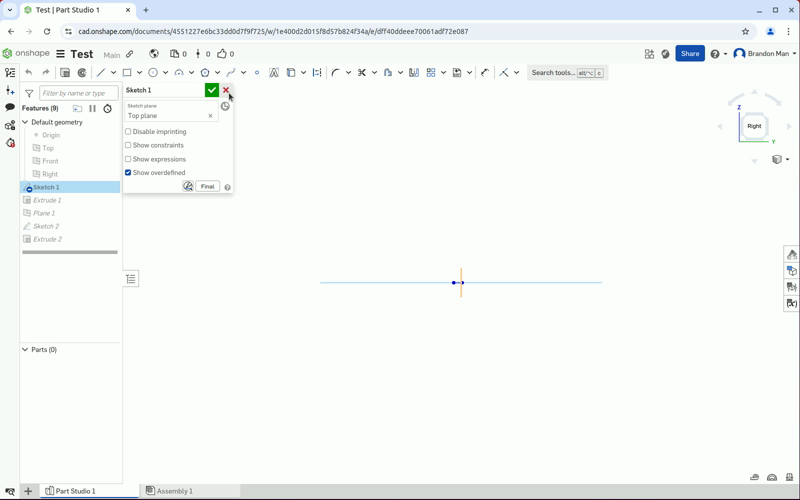
click(229, 92)
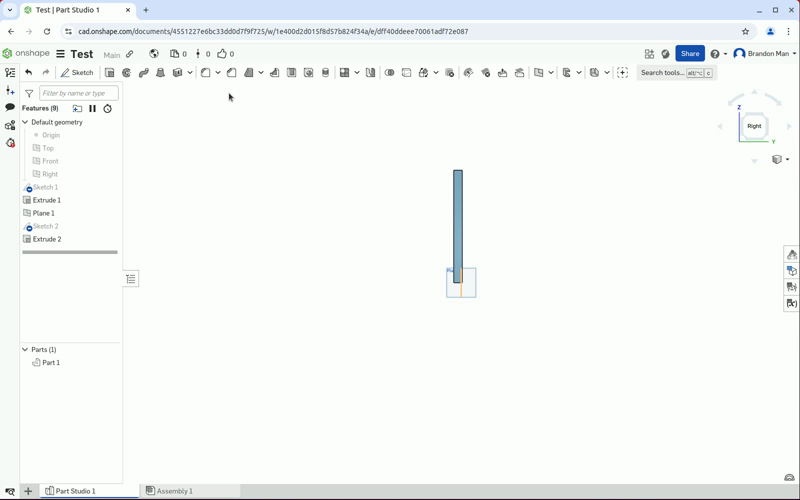
mouse_move(73, 352)
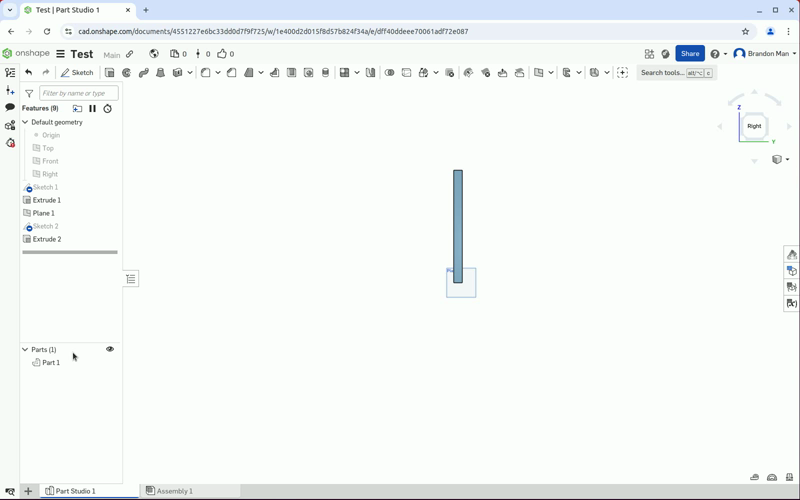
key(y)
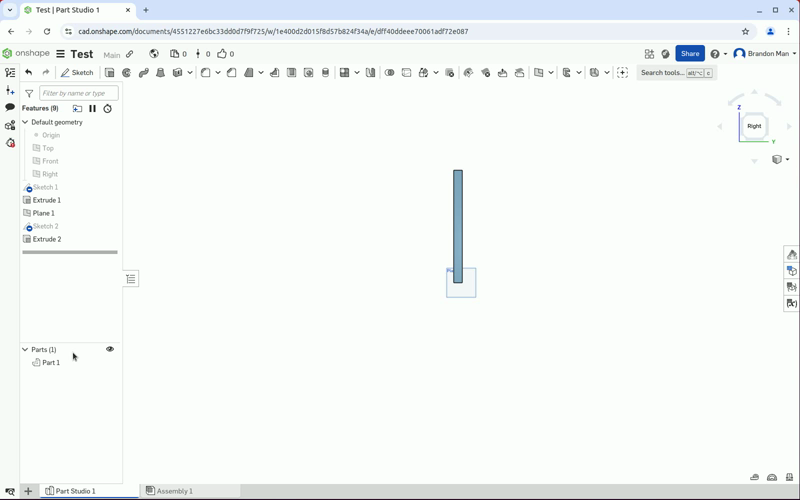
key(shift+p)
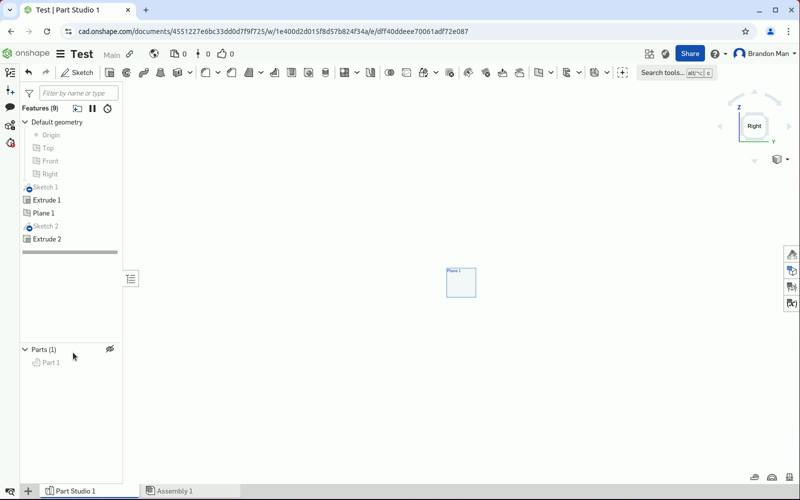
key(space)
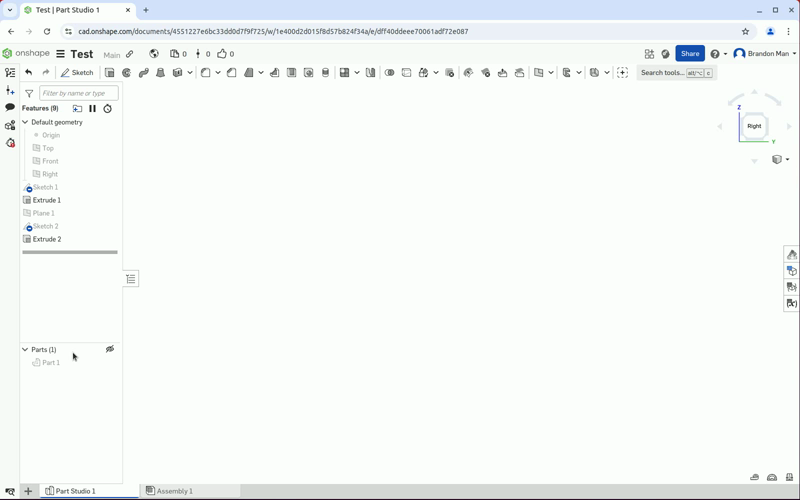
key_down(shift)
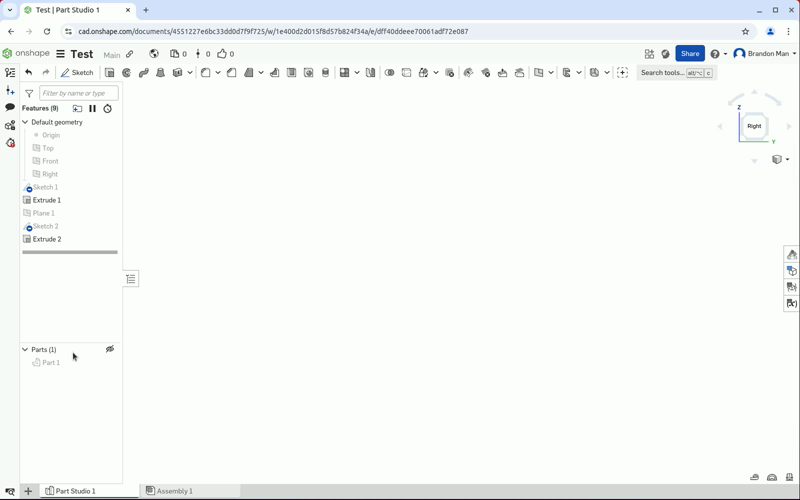
key(right)
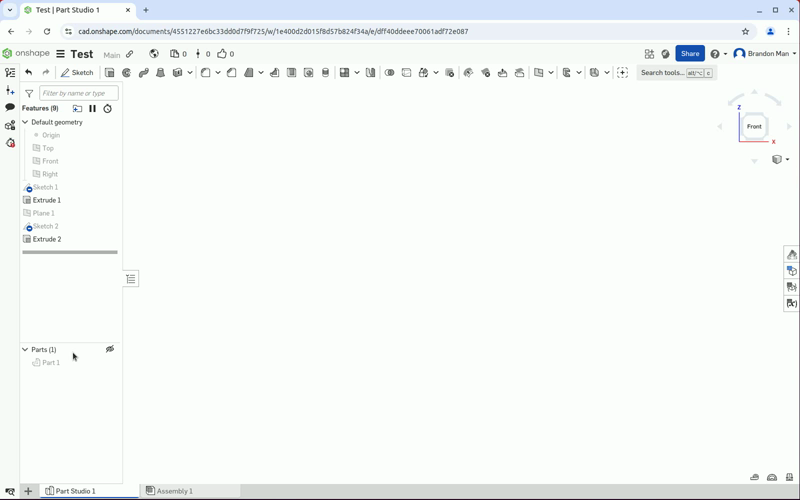
key_up(shift)
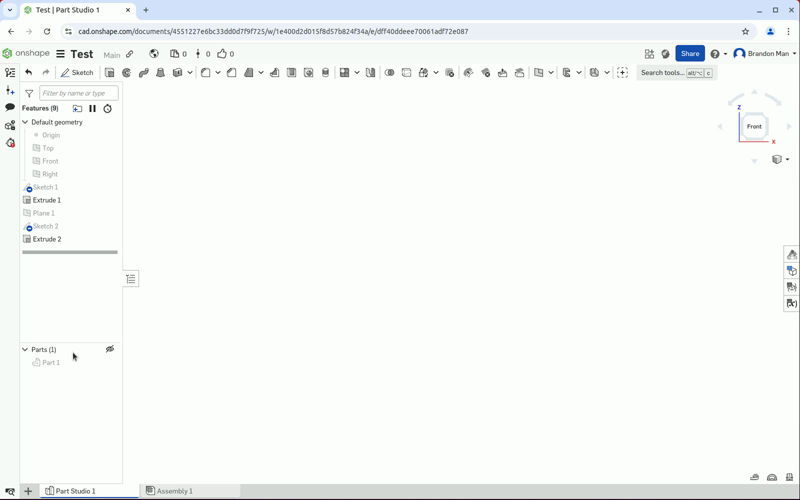
mouse_move(73, 352)
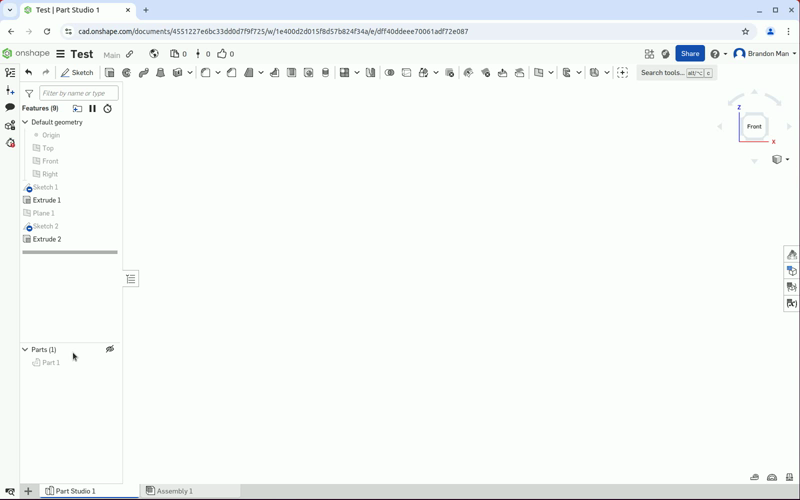
key(shift+y)
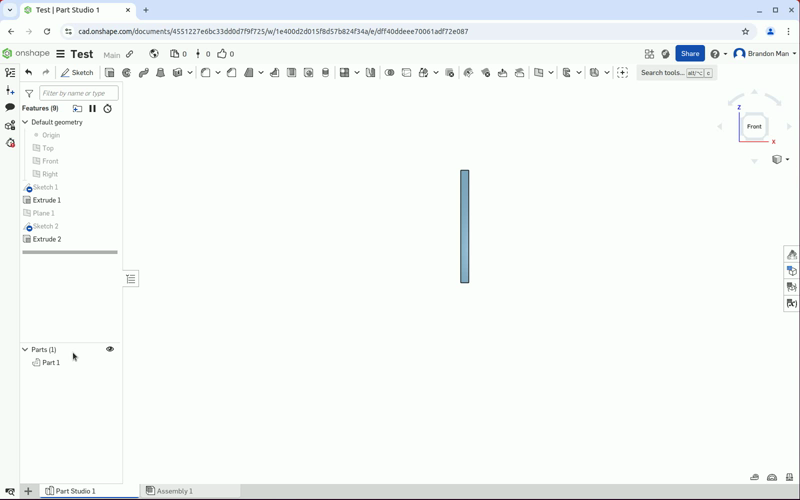
mouse_move(541, 75)
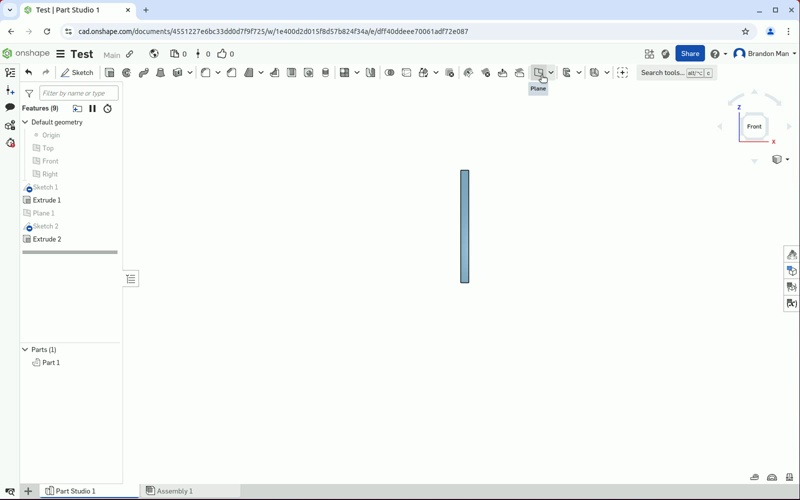
click(541, 75)
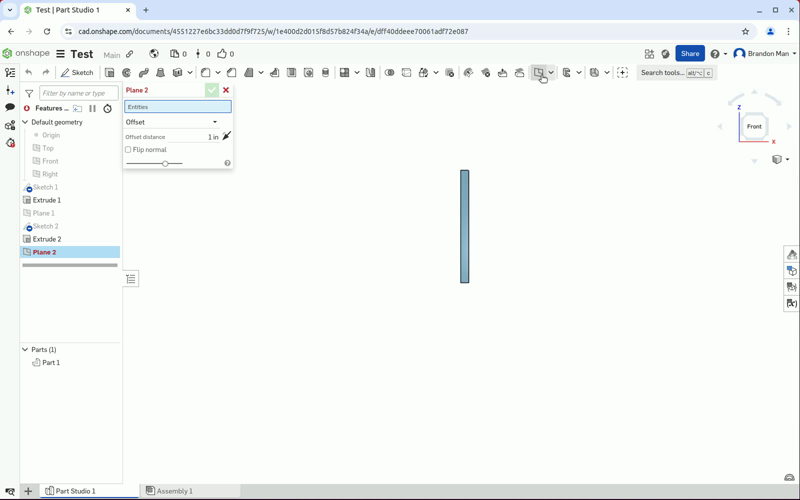
mouse_move(73, 163)
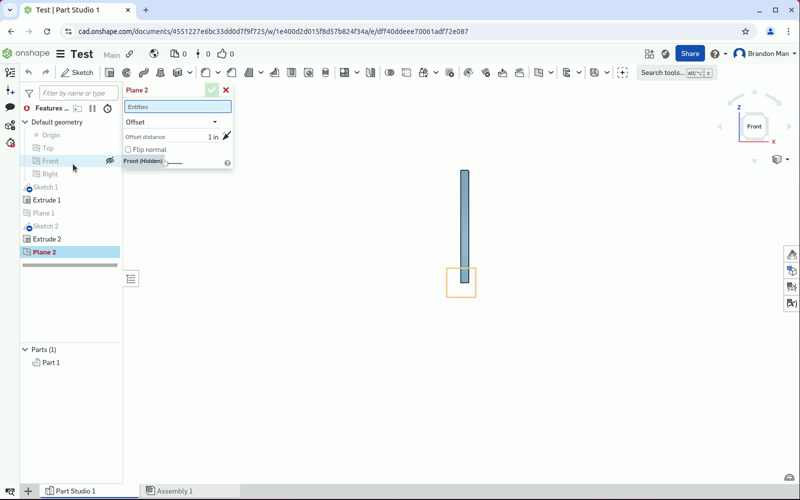
click(73, 163)
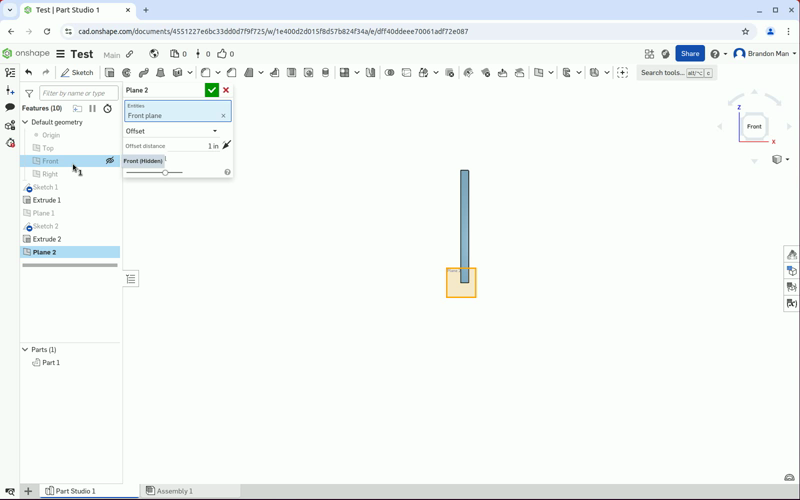
key(tab, 2)
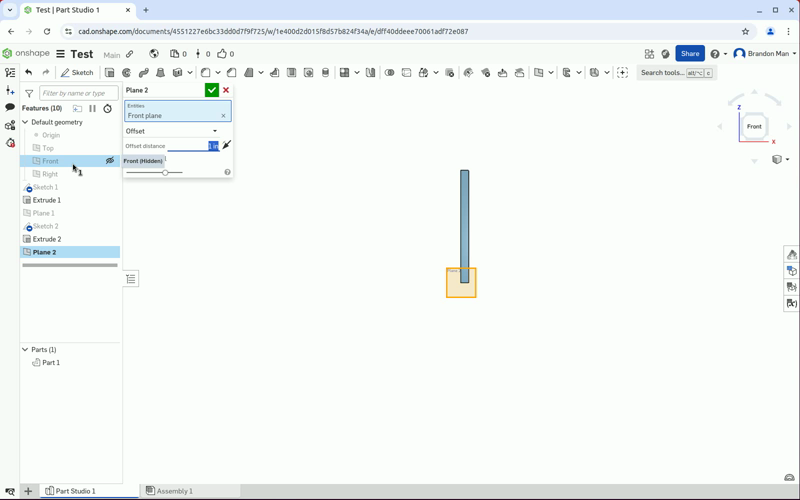
text(1.448)
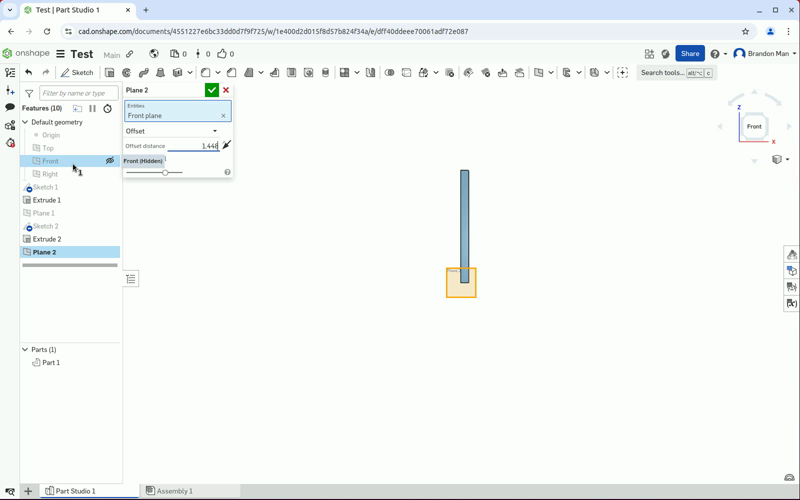
key(enter, 2)
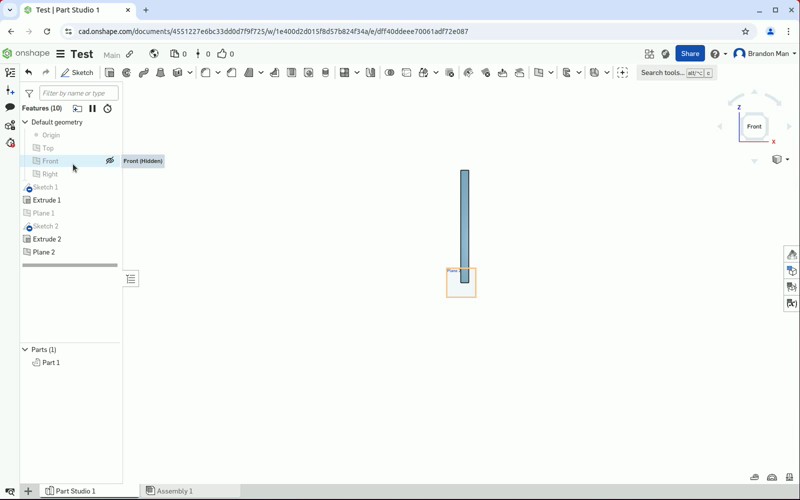
key(shift+s)
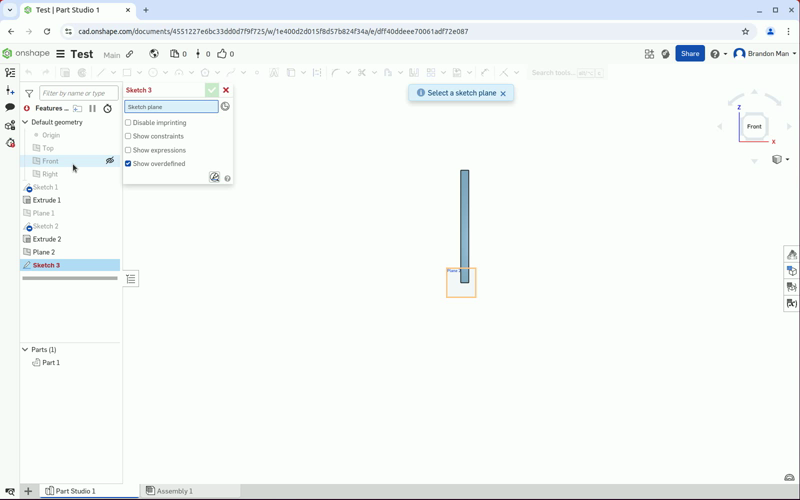
mouse_move(73, 254)
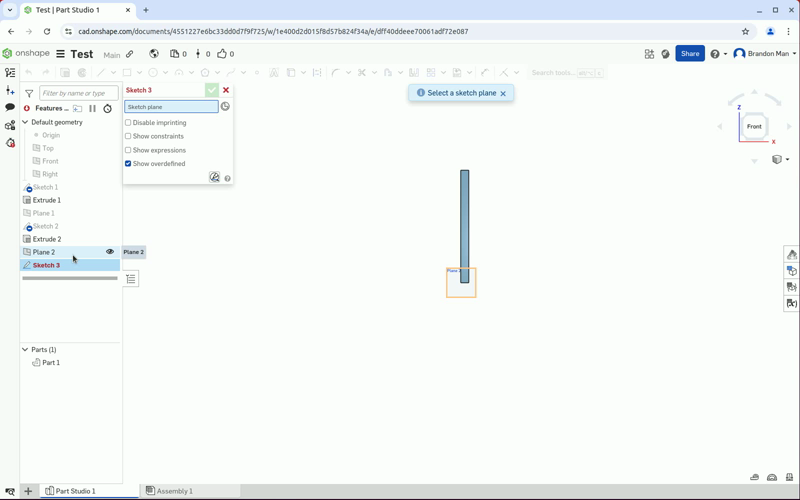
click(73, 254)
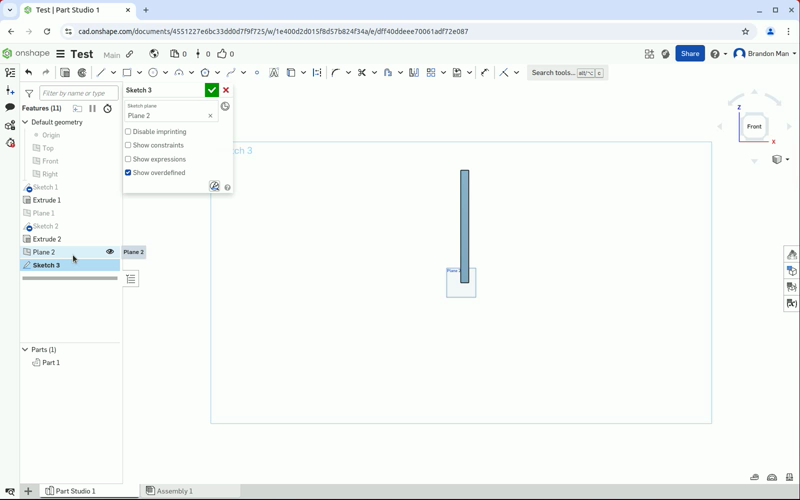
mouse_move(73, 352)
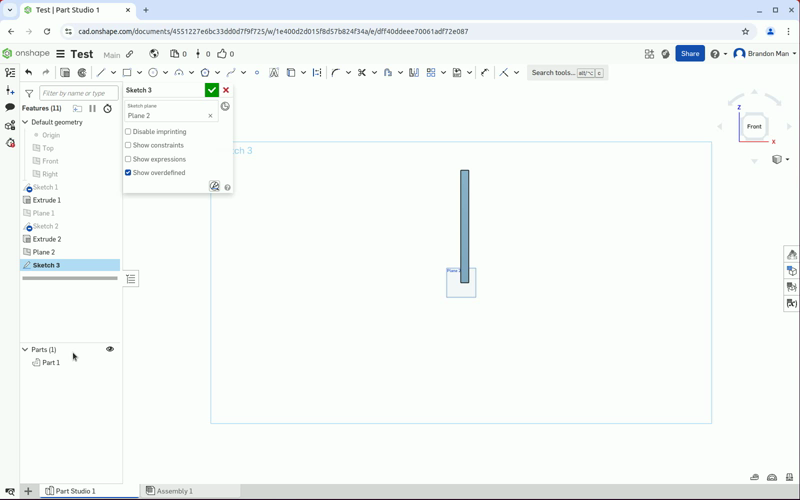
key(y)
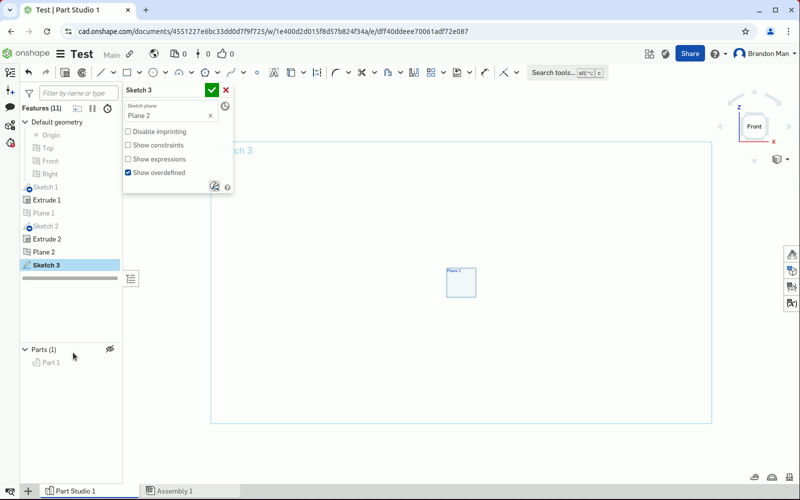
key(l)
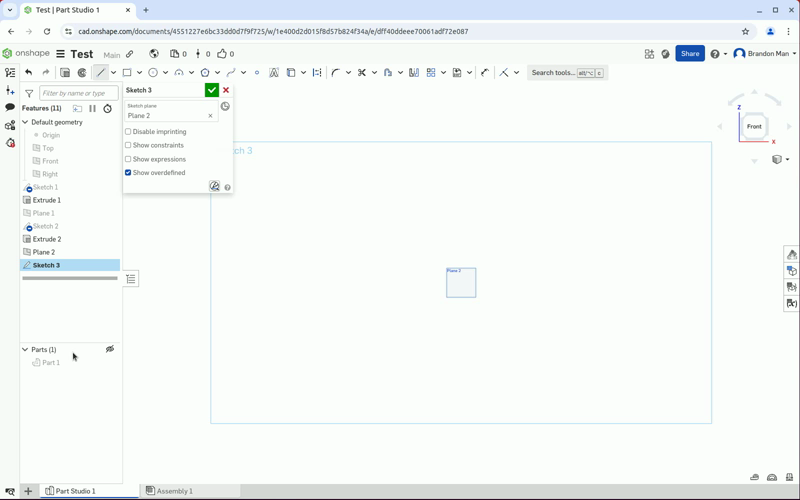
key_down(shift)
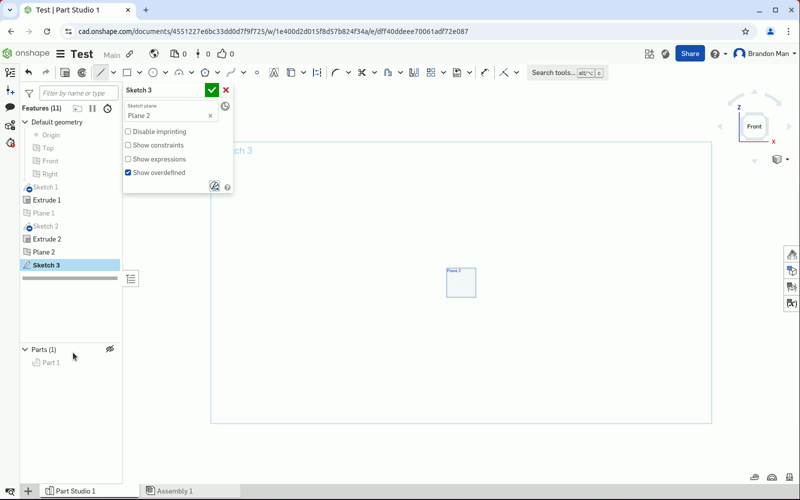
mouse_move(463, 180)
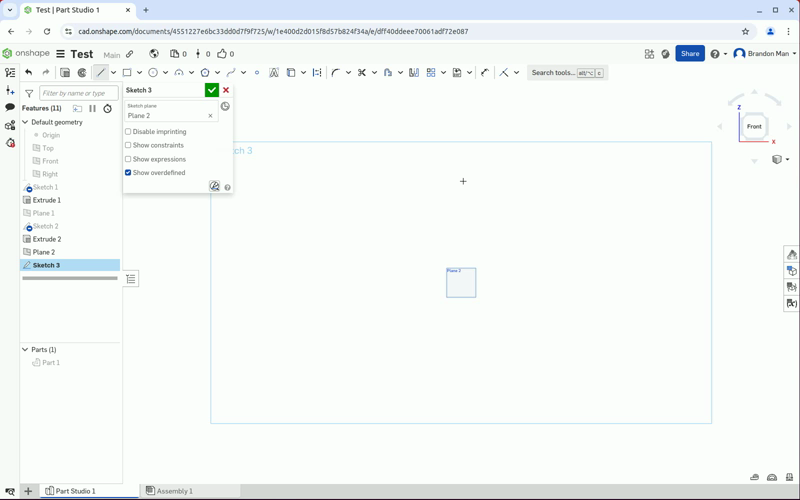
click(463, 180)
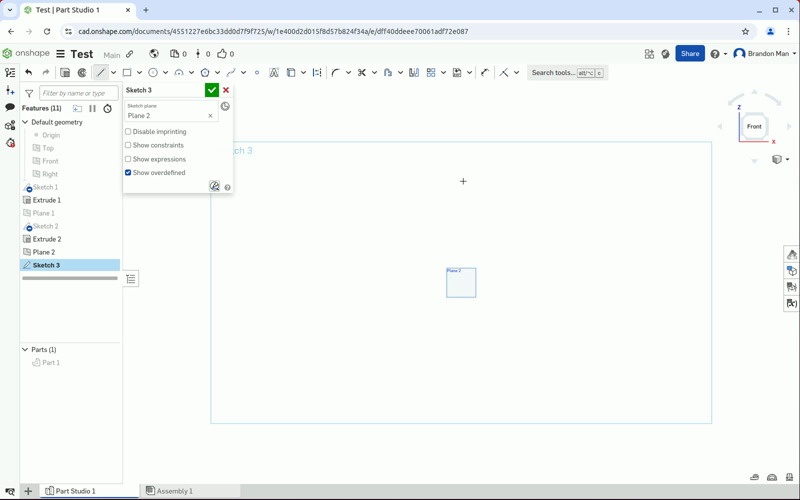
key_up(shift)
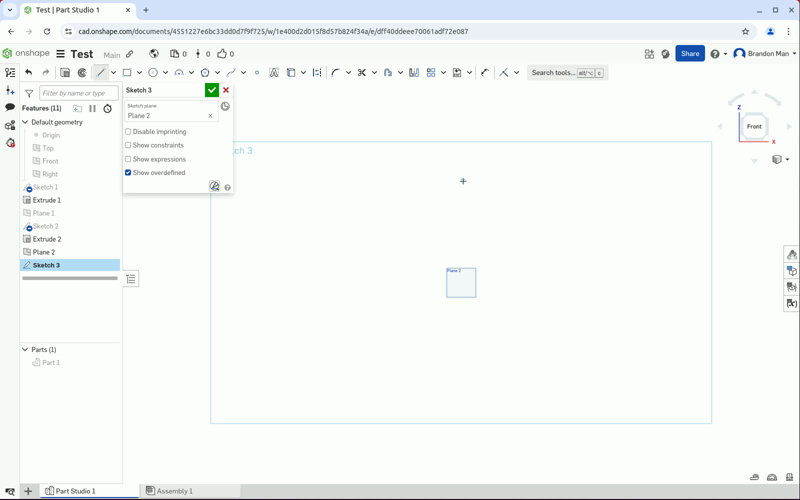
key_down(shift)
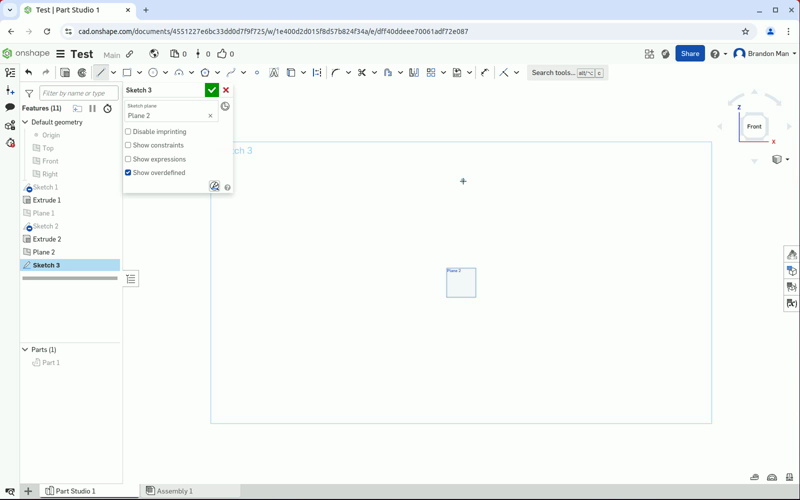
mouse_move(493, 180)
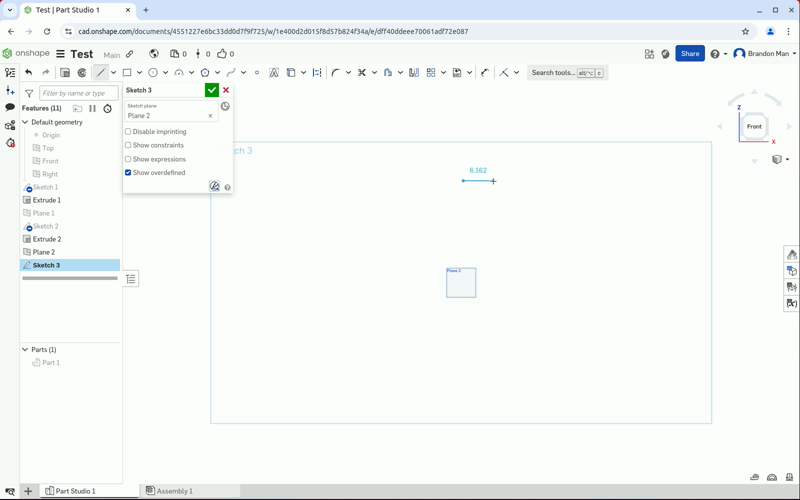
mouse_move(465, 180)
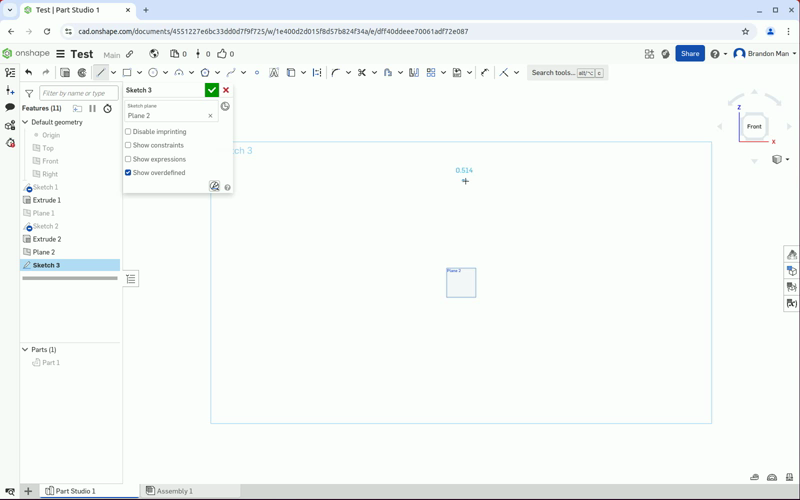
scroll(6)
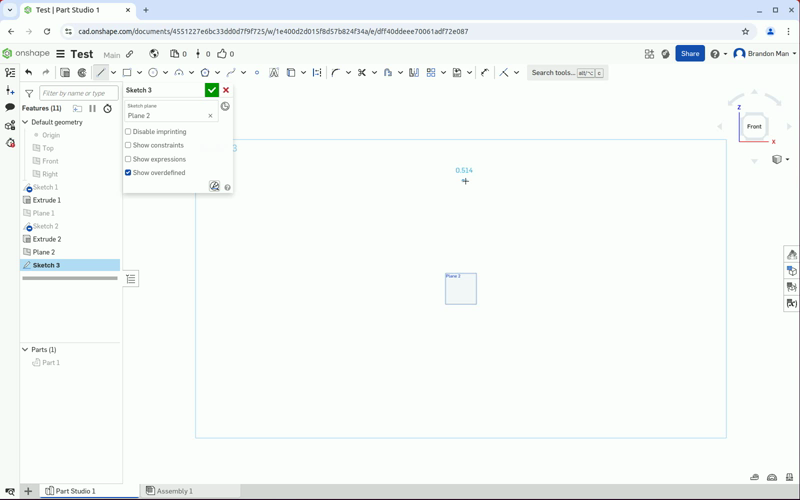
scroll(6)
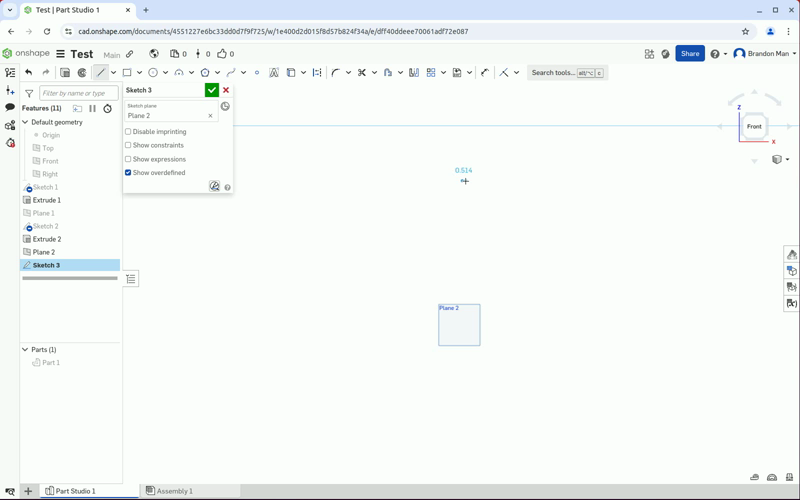
scroll(6)
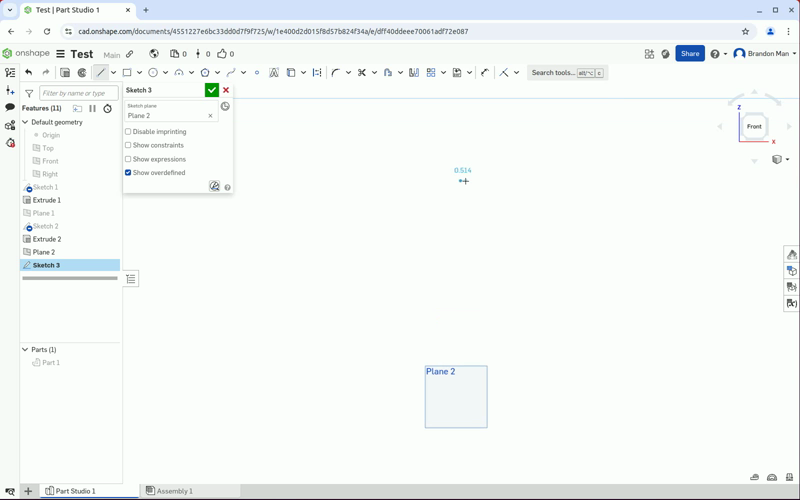
scroll(6)
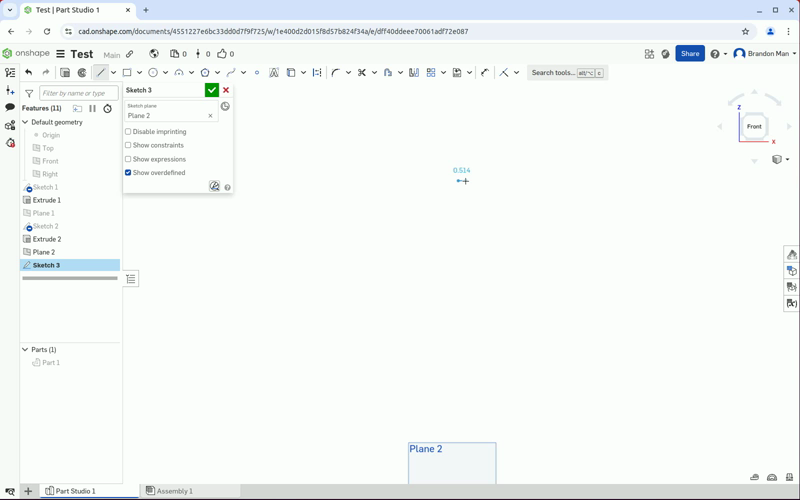
scroll(6)
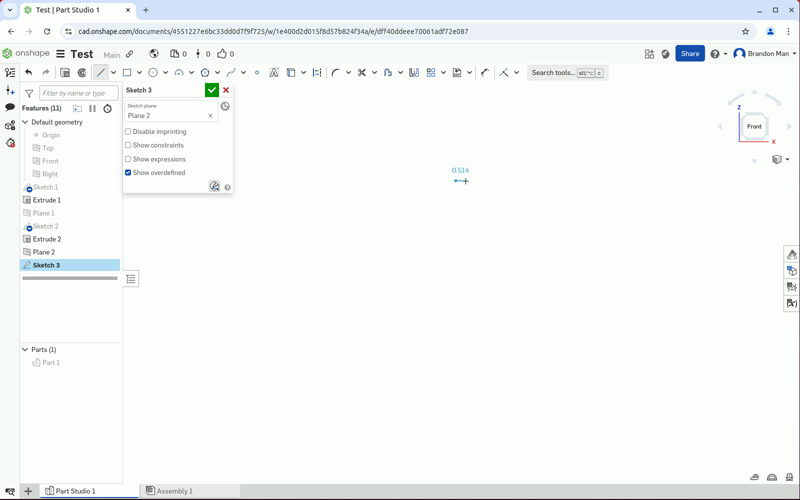
scroll(6)
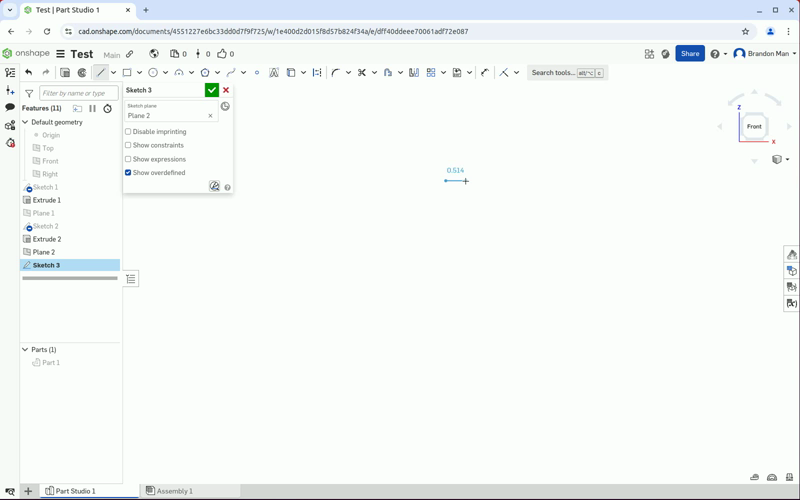
scroll(6)
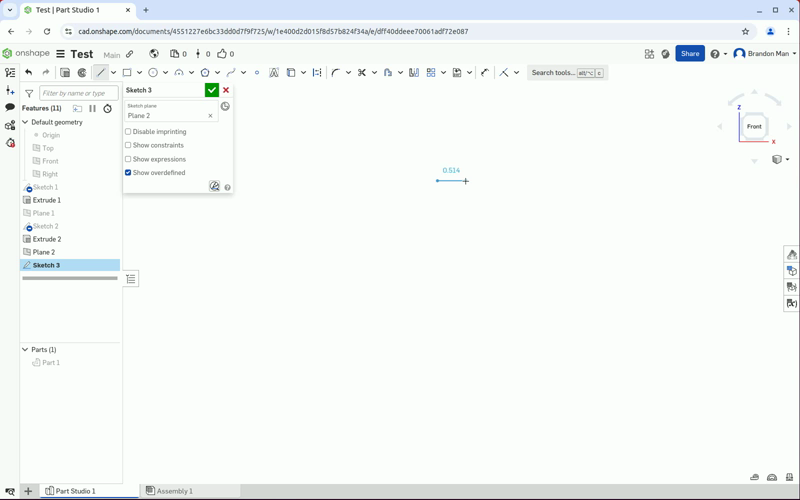
click(465, 180)
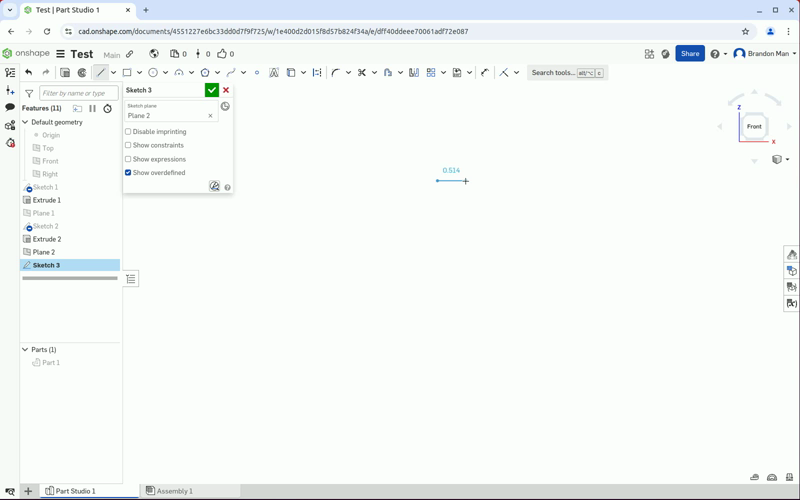
scroll(-6)
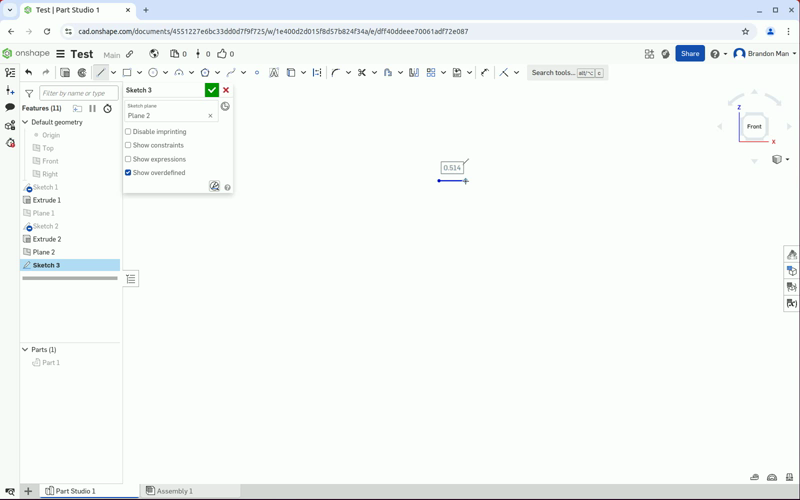
scroll(-6)
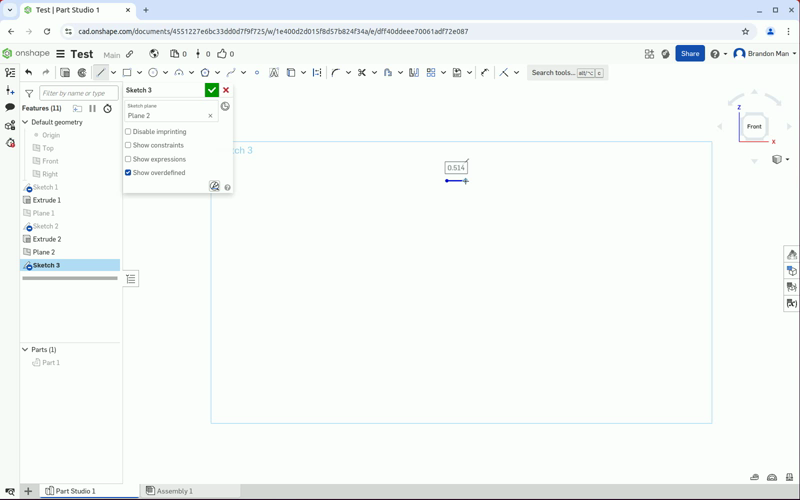
scroll(-6)
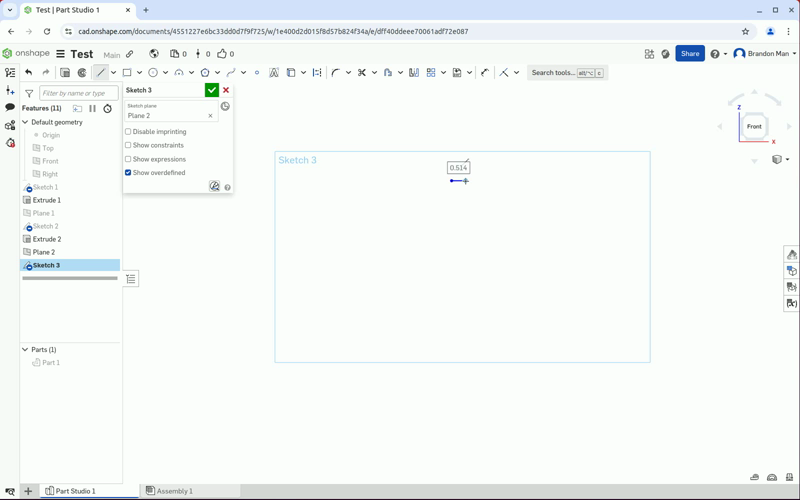
scroll(-6)
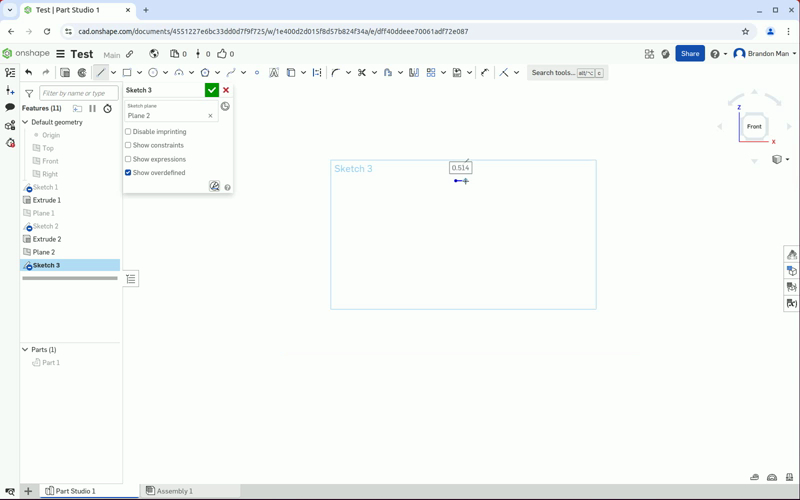
scroll(-6)
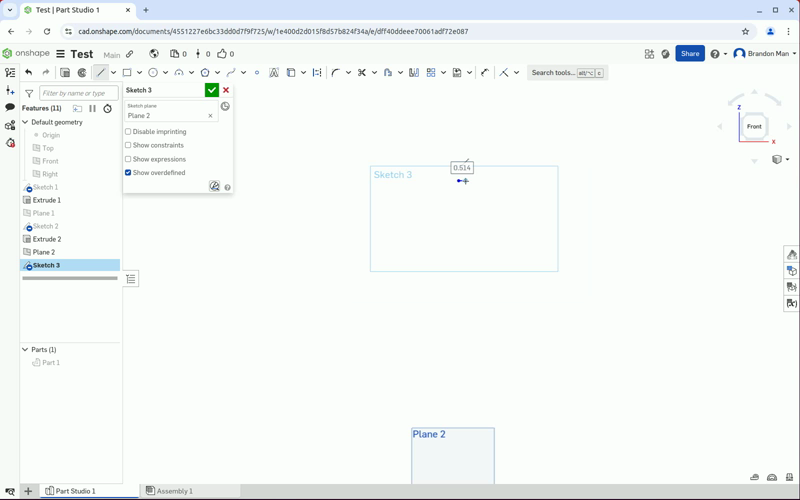
scroll(-6)
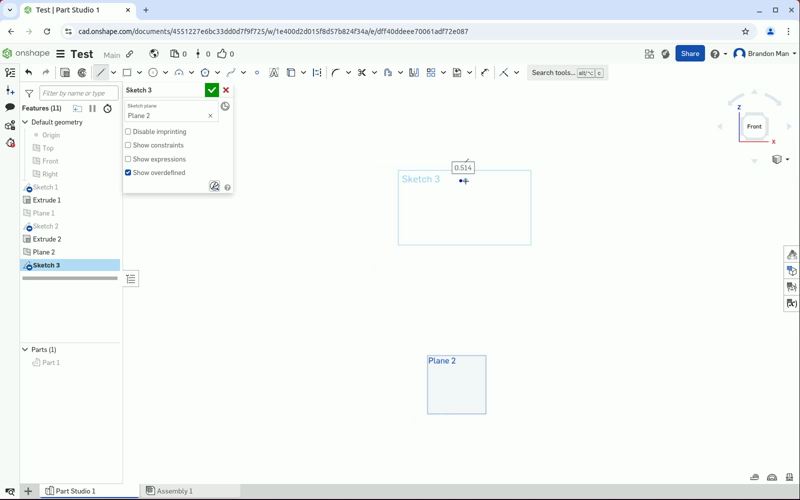
scroll(-6)
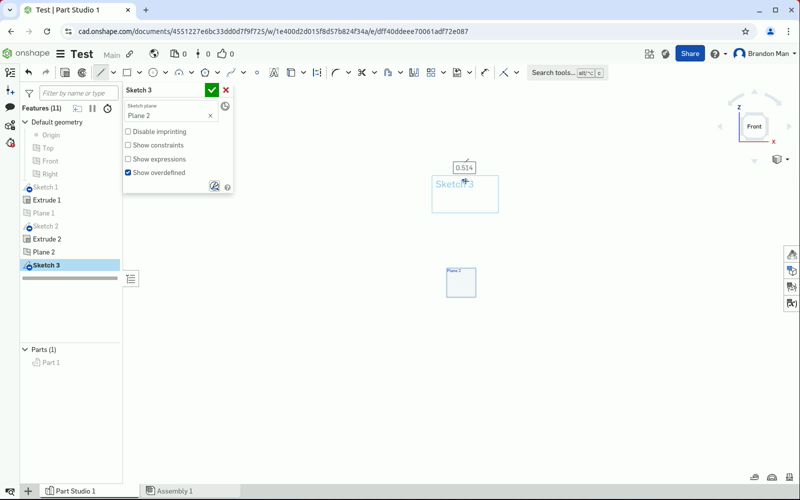
key_up(shift)
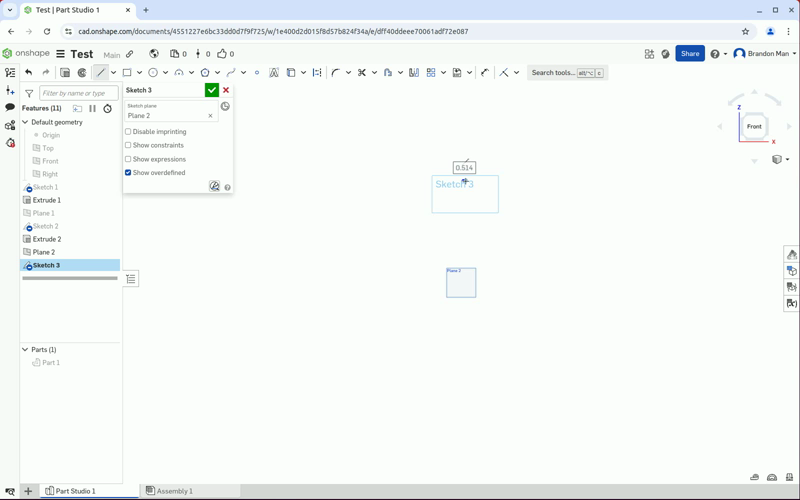
key_down(shift)
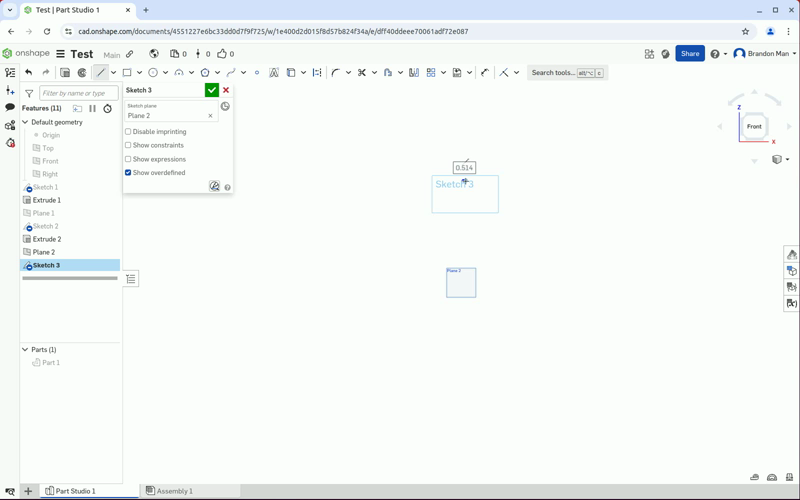
mouse_move(495, 180)
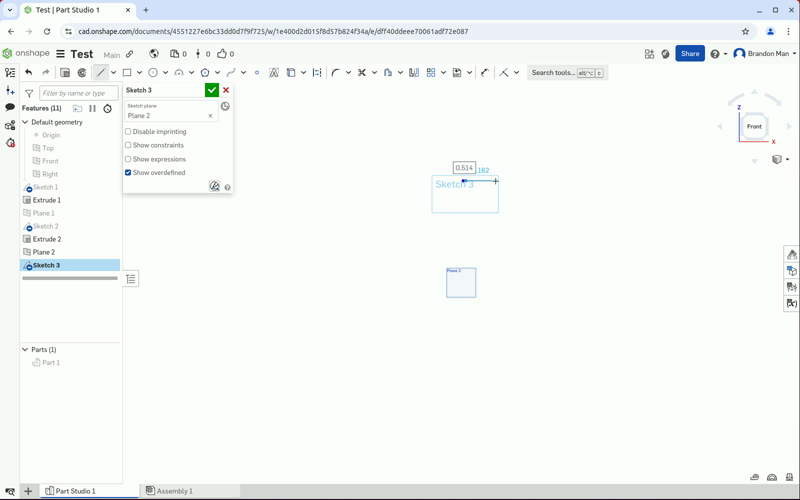
mouse_move(465, 172)
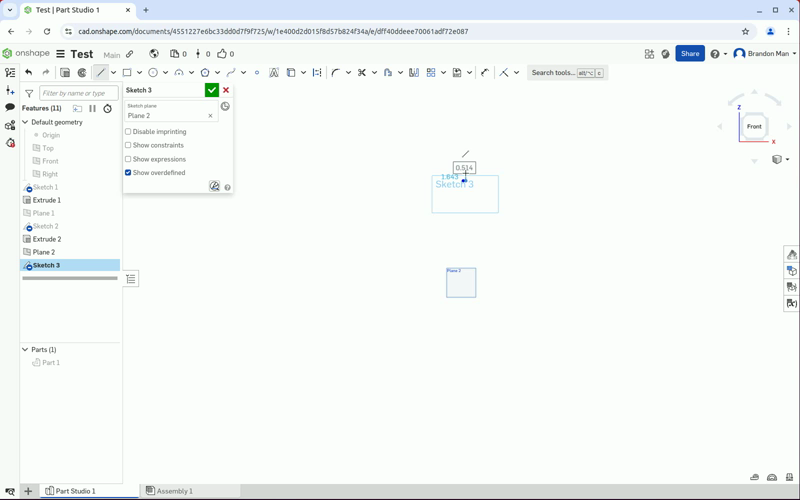
click(465, 172)
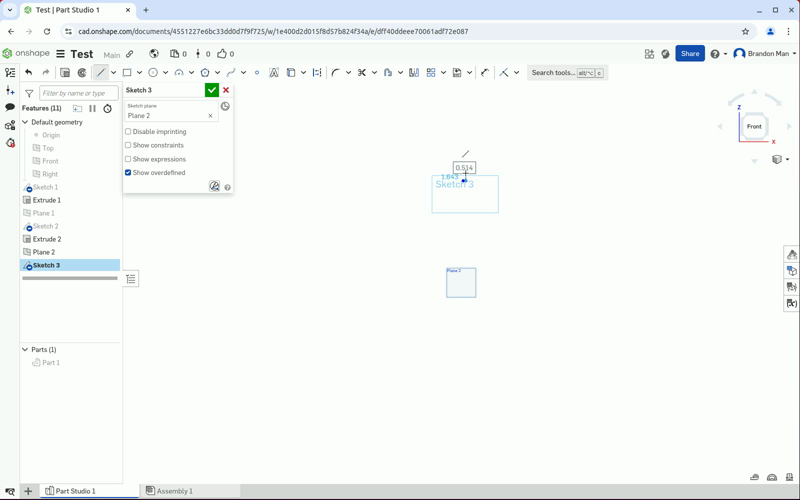
key_up(shift)
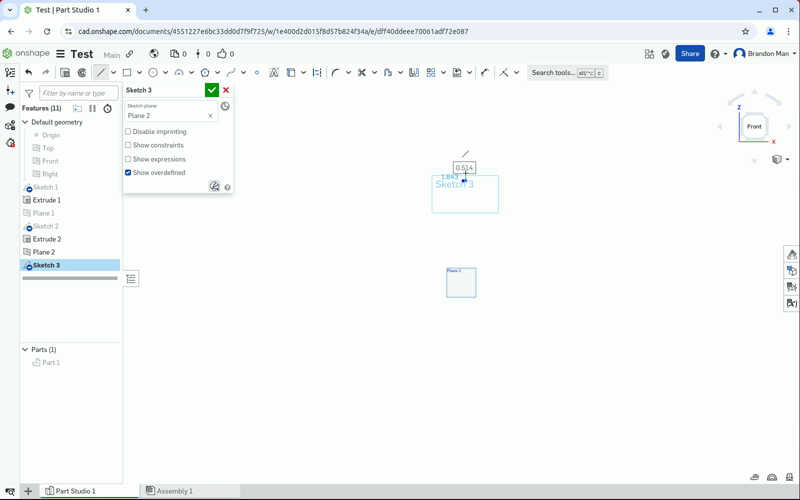
key_down(shift)
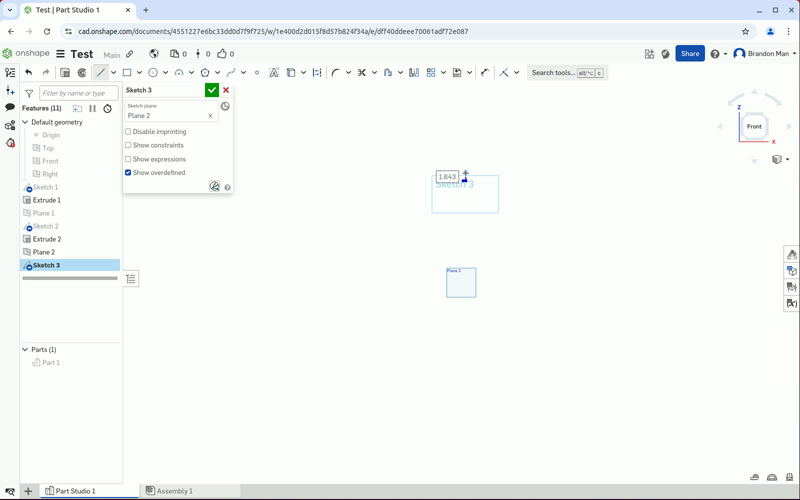
mouse_move(495, 172)
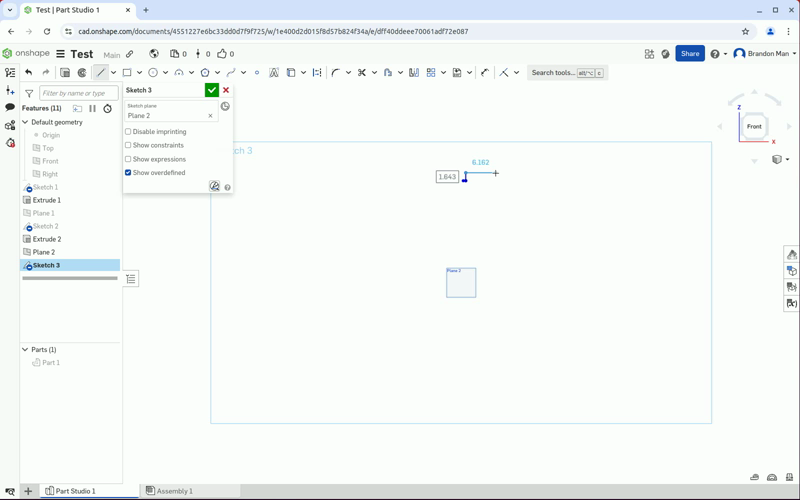
mouse_move(463, 172)
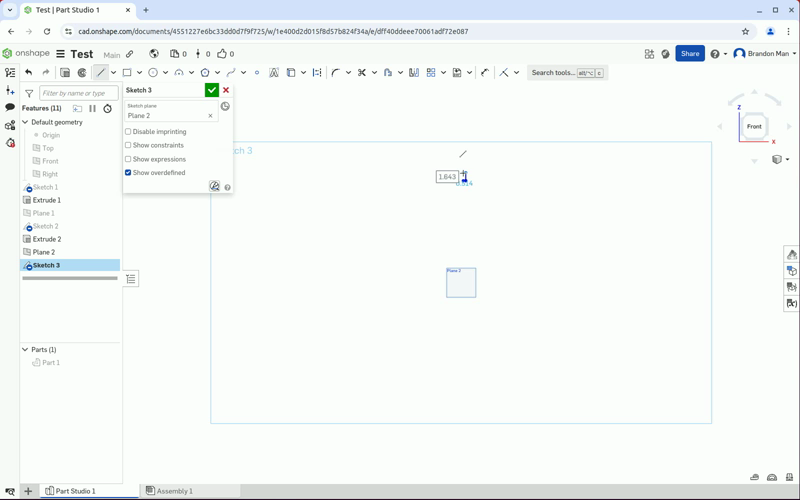
scroll(6)
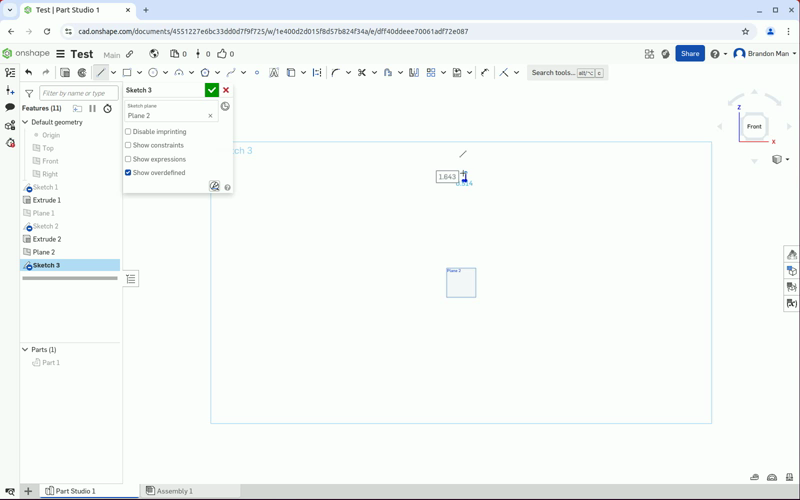
scroll(6)
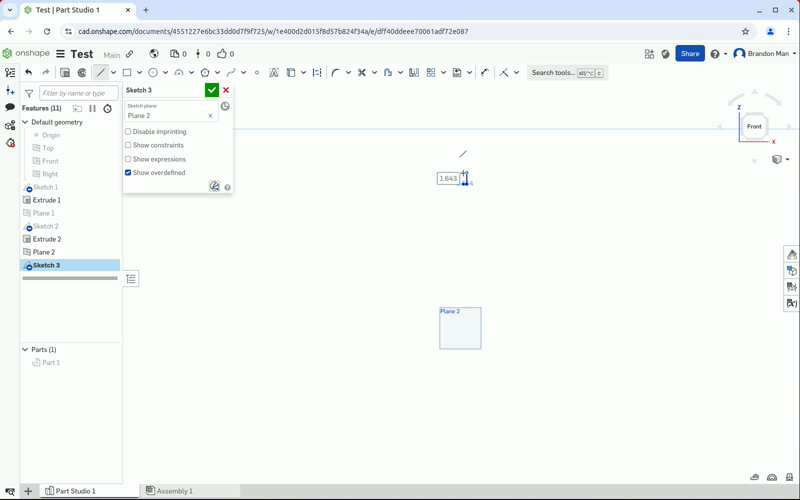
scroll(6)
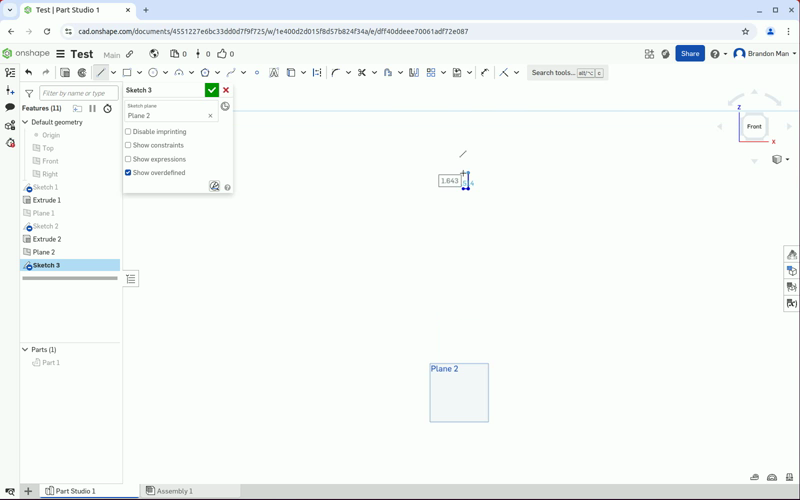
scroll(6)
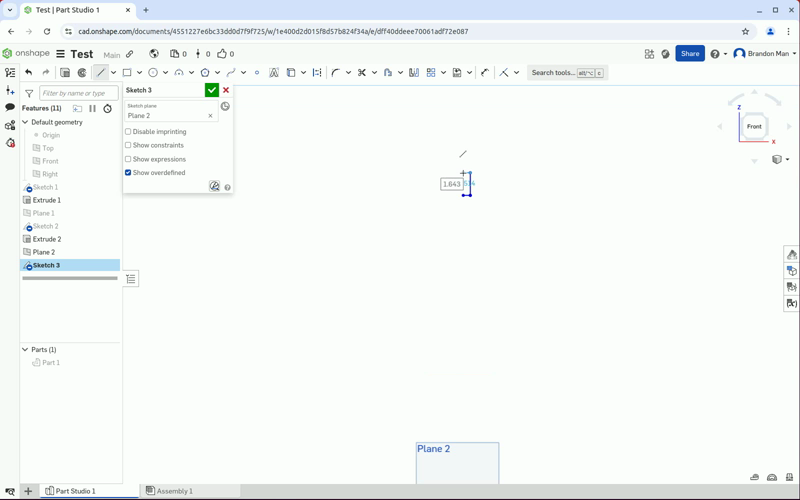
scroll(6)
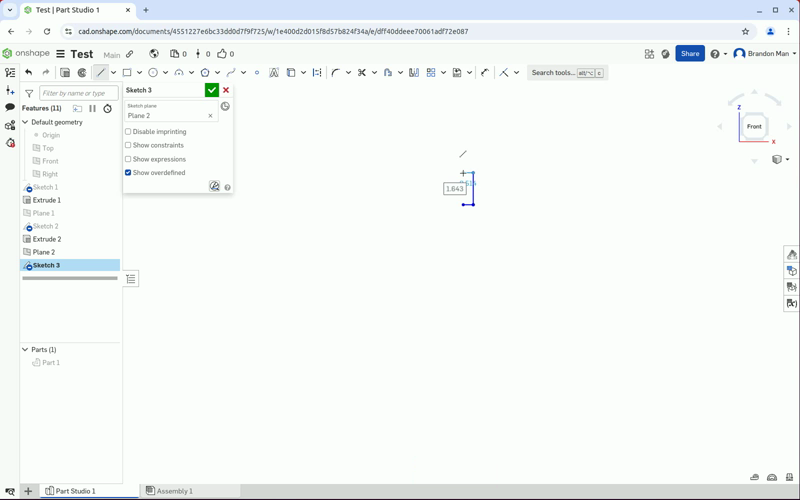
scroll(6)
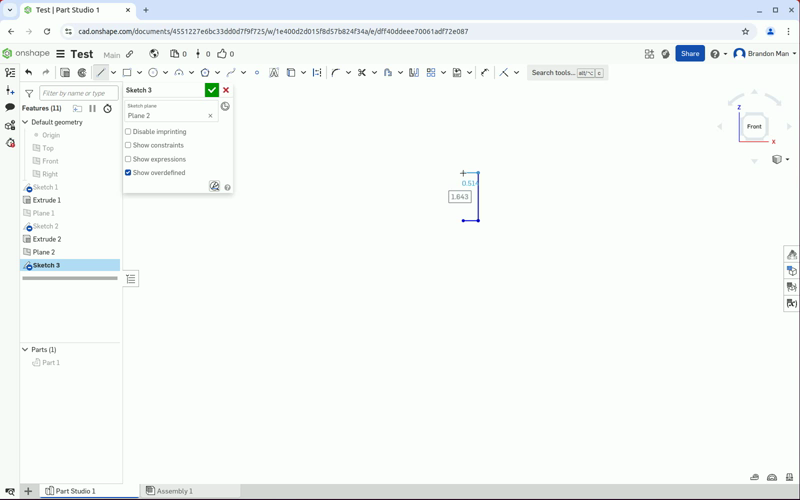
scroll(6)
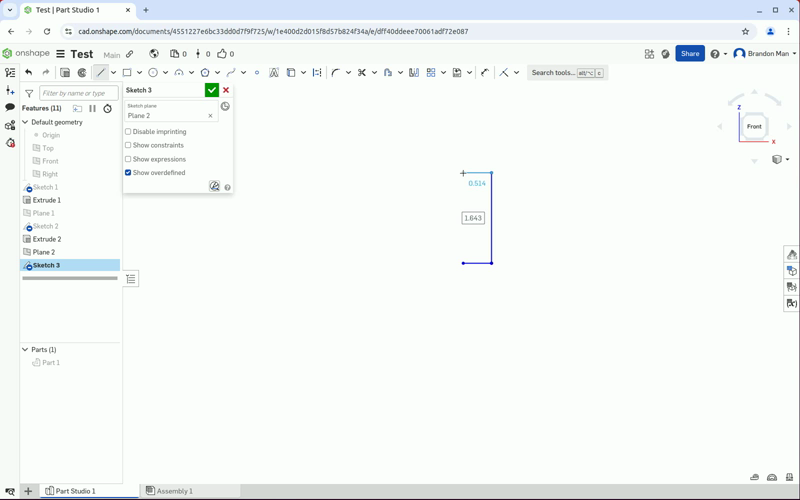
click(463, 172)
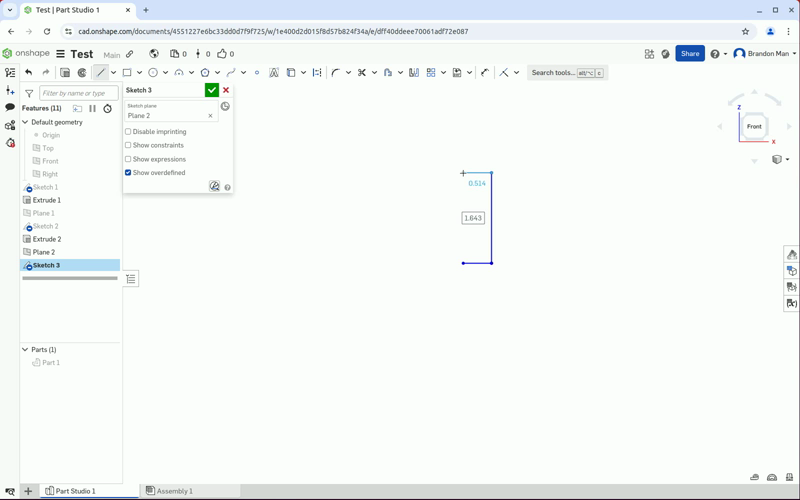
scroll(-6)
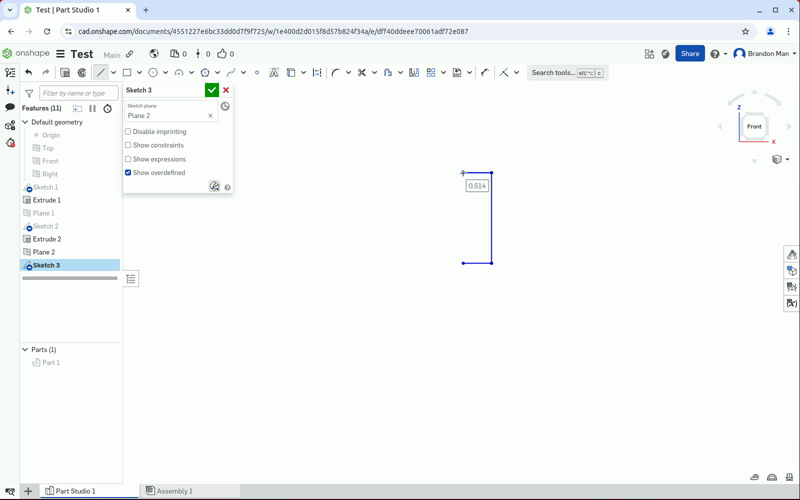
scroll(-6)
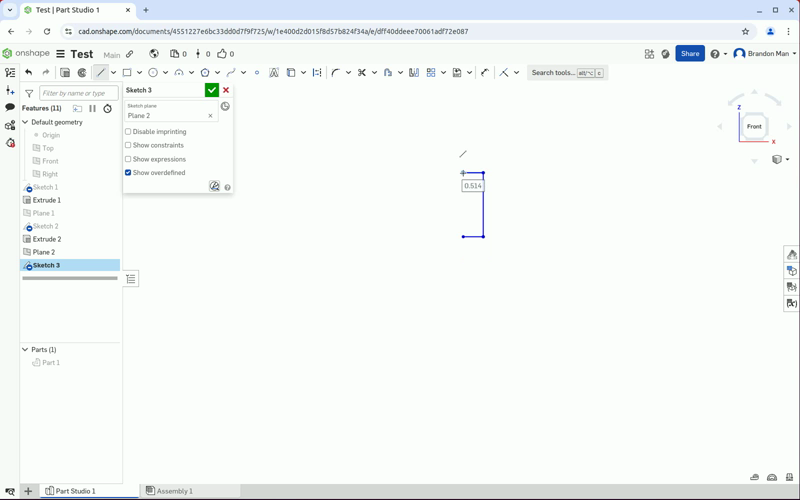
scroll(-6)
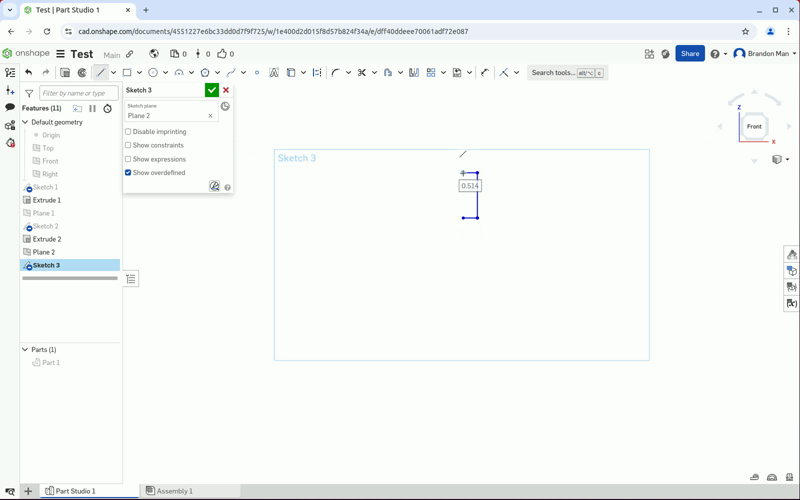
scroll(-6)
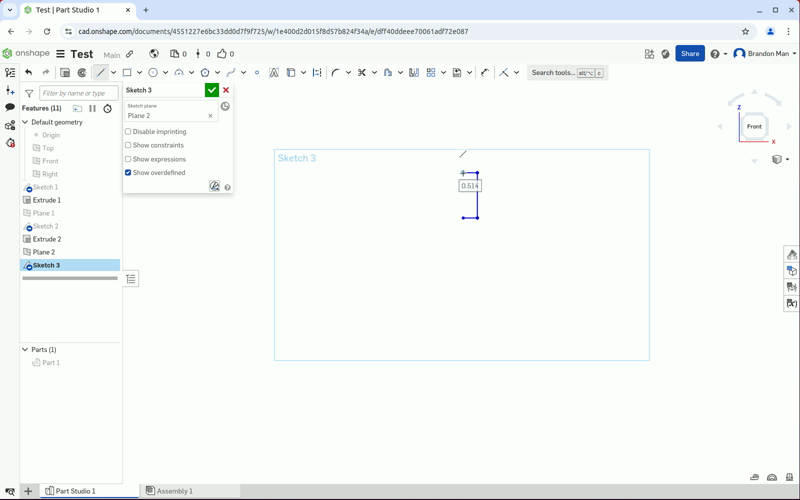
scroll(-6)
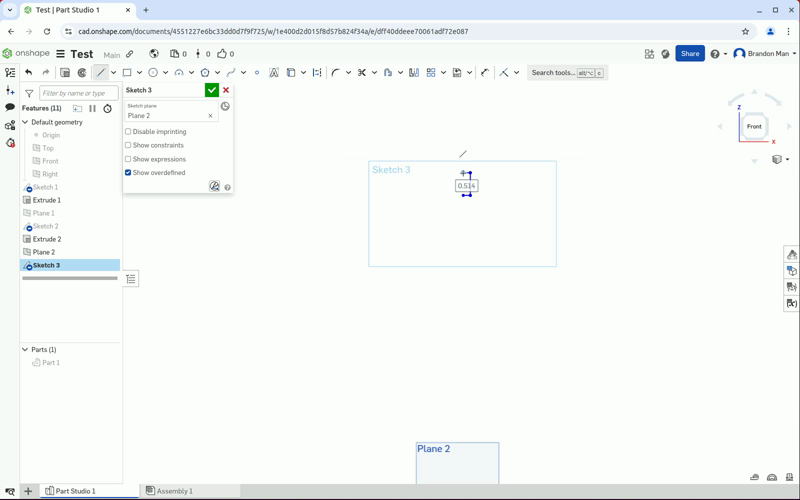
scroll(-6)
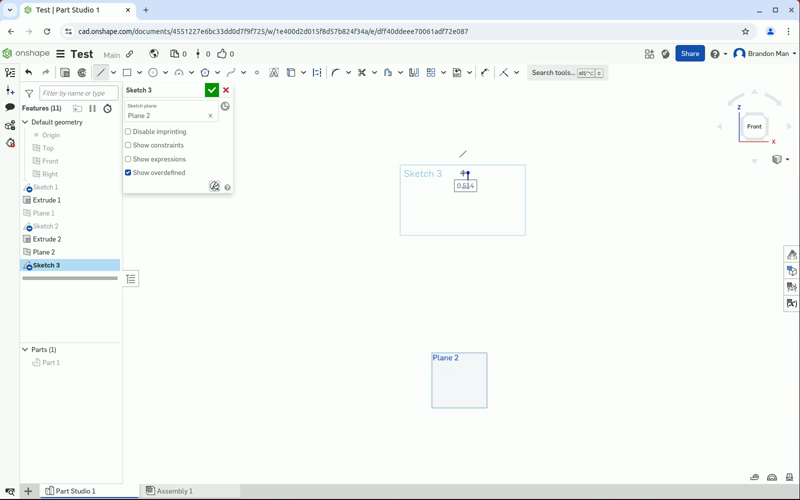
scroll(-6)
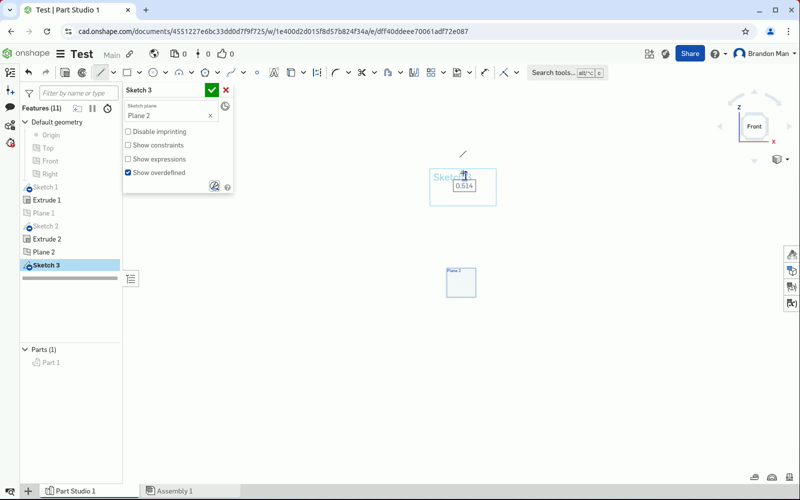
key_up(shift)
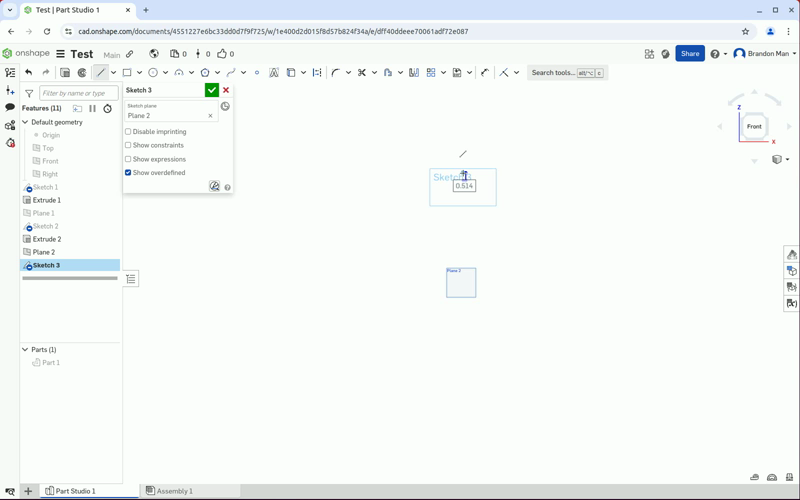
mouse_move(493, 172)
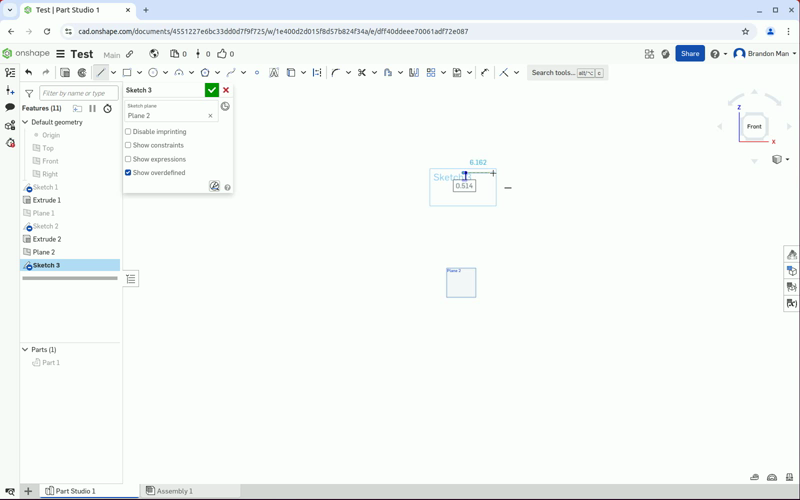
key_down(shift)
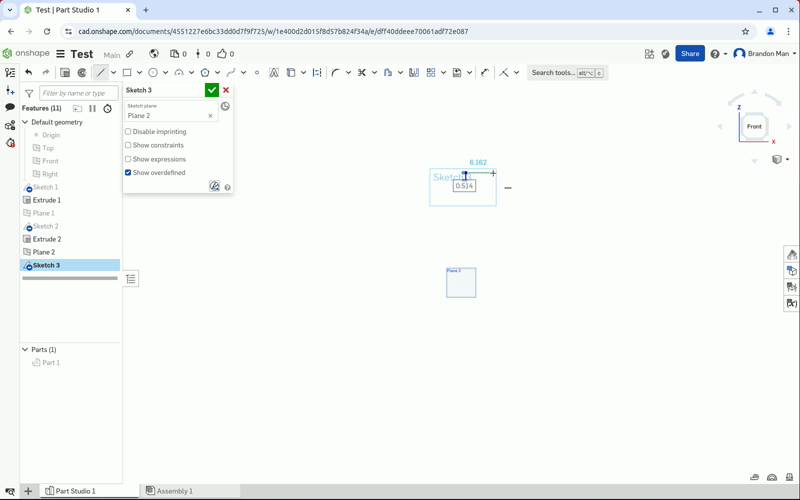
mouse_move(463, 180)
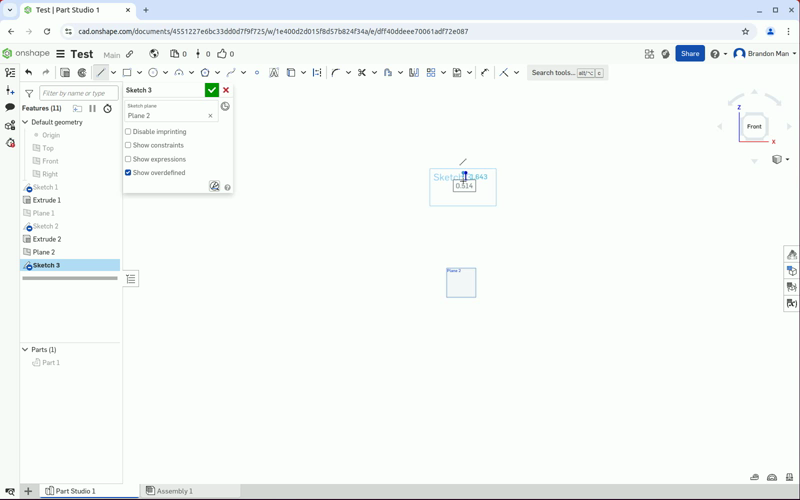
scroll(6)
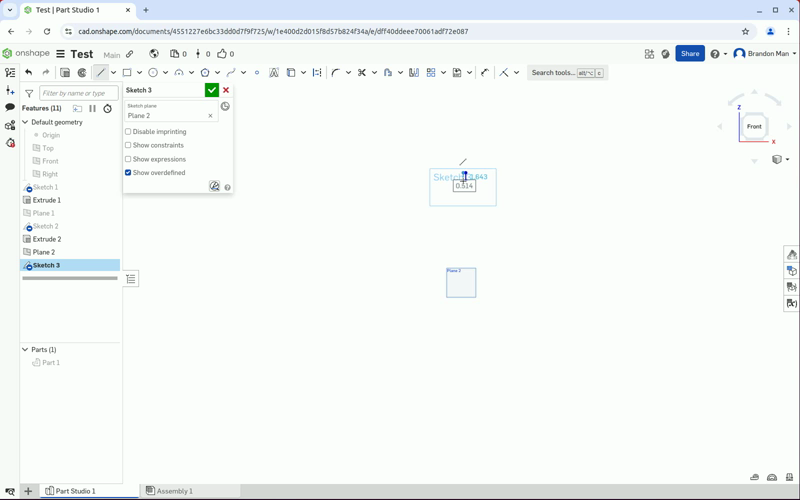
scroll(6)
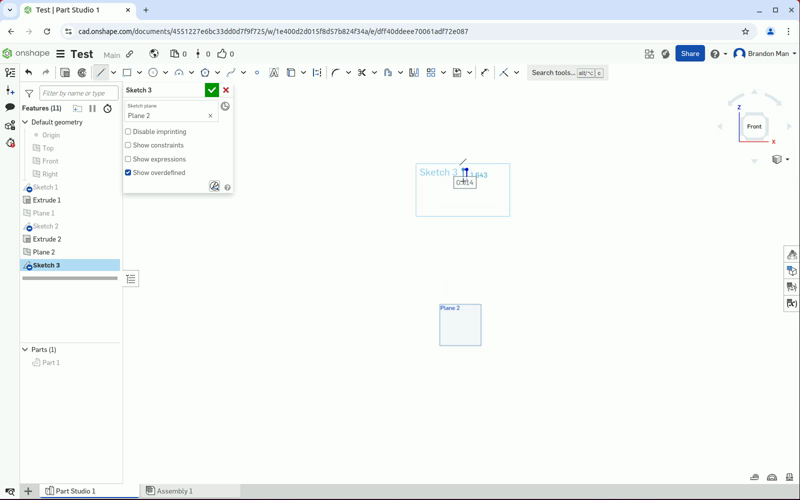
scroll(6)
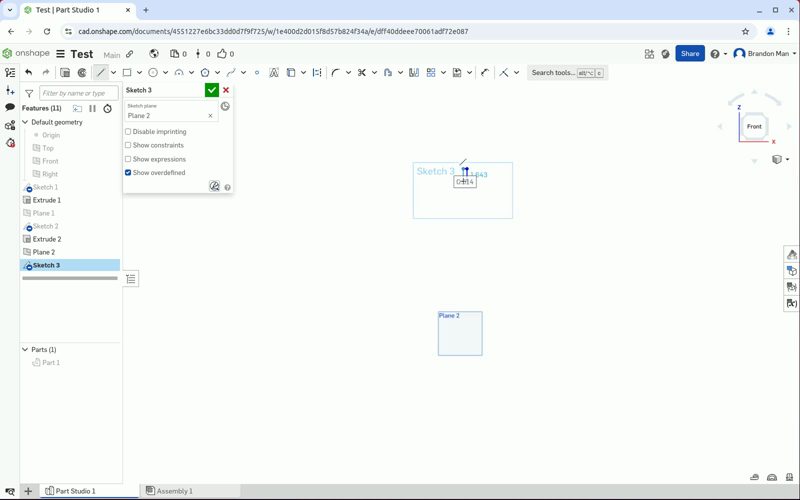
scroll(6)
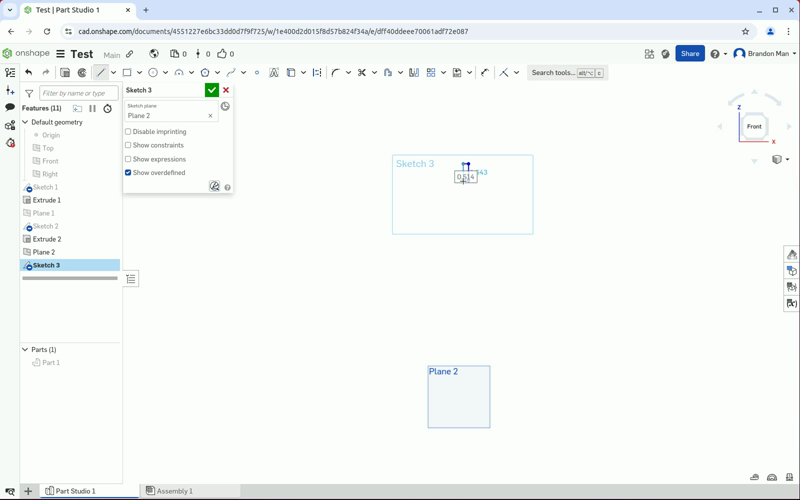
scroll(6)
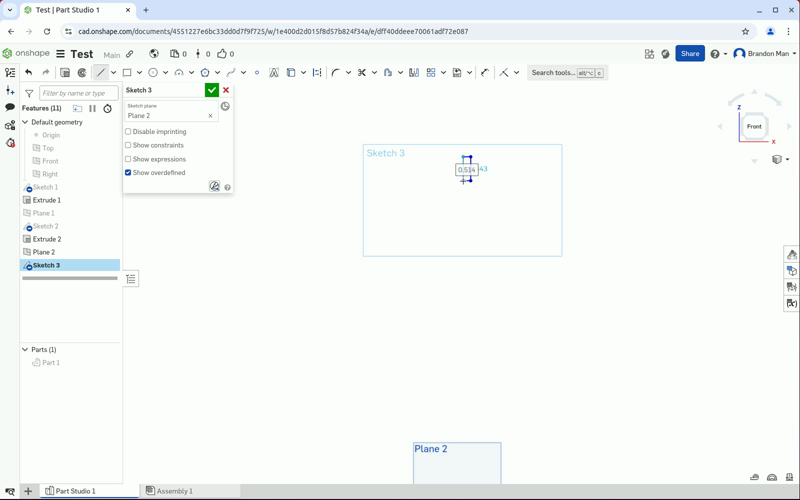
scroll(6)
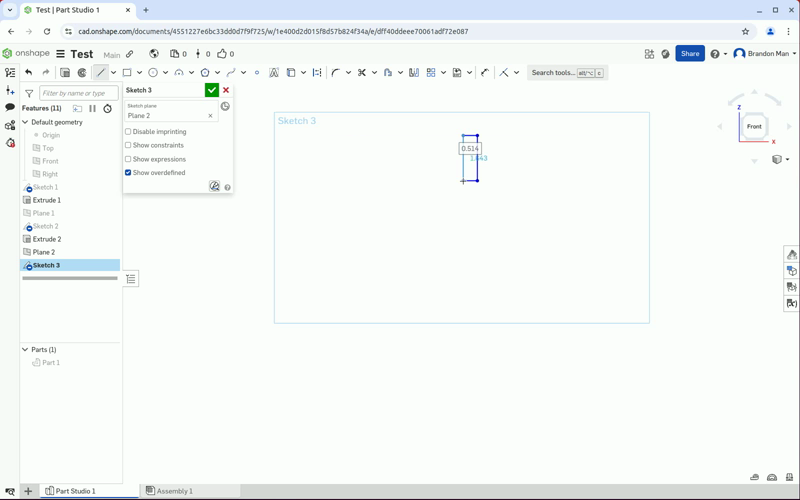
scroll(6)
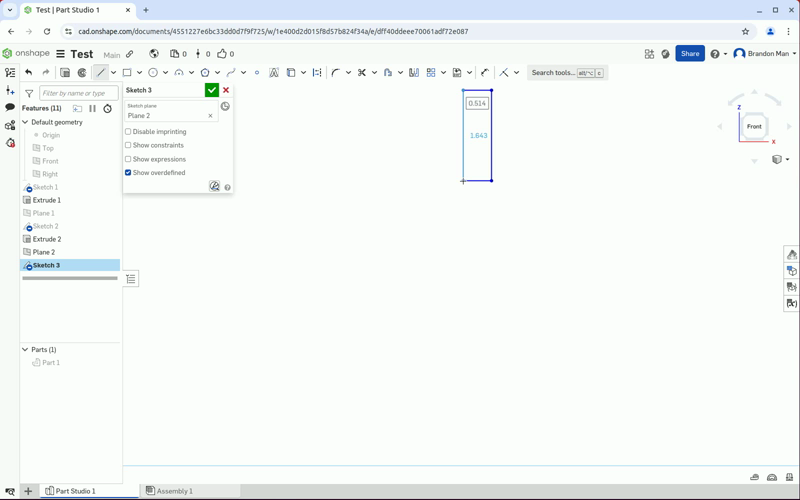
key_up(shift)
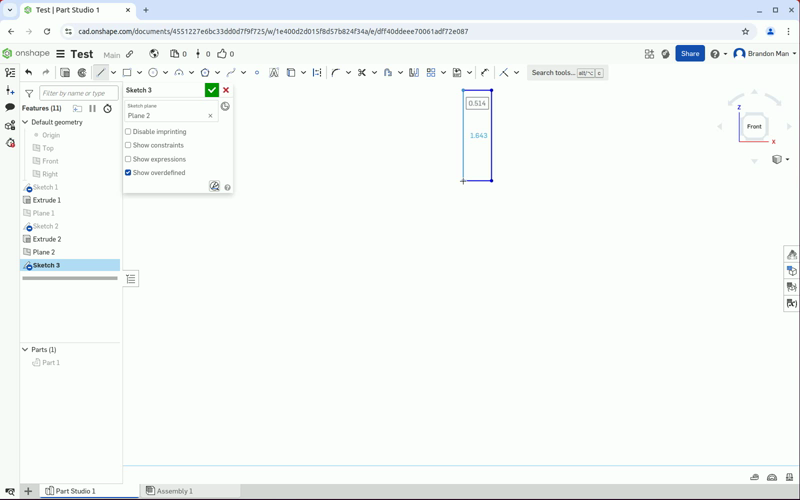
click(463, 180)
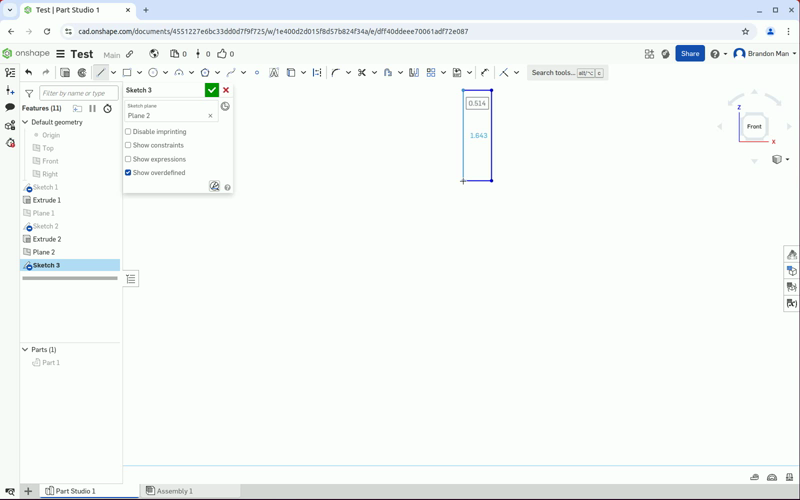
scroll(-6)
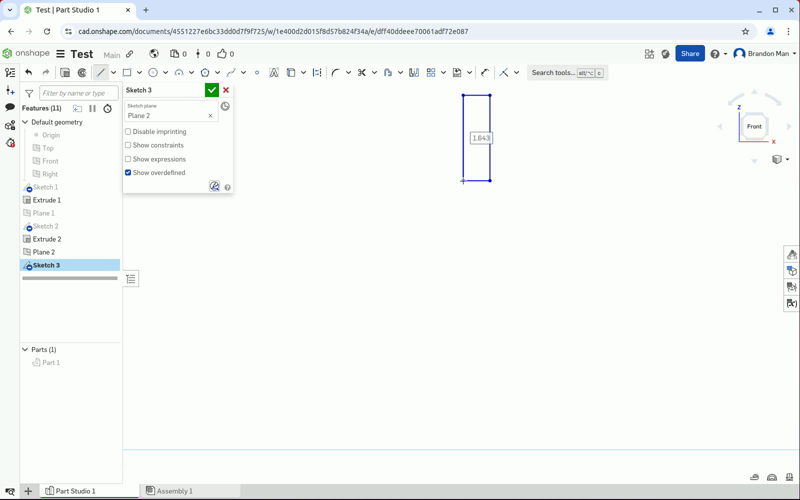
scroll(-6)
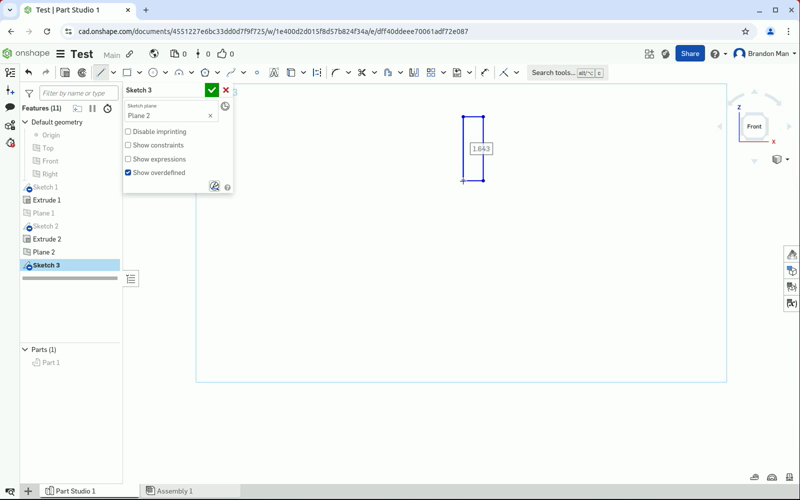
scroll(-6)
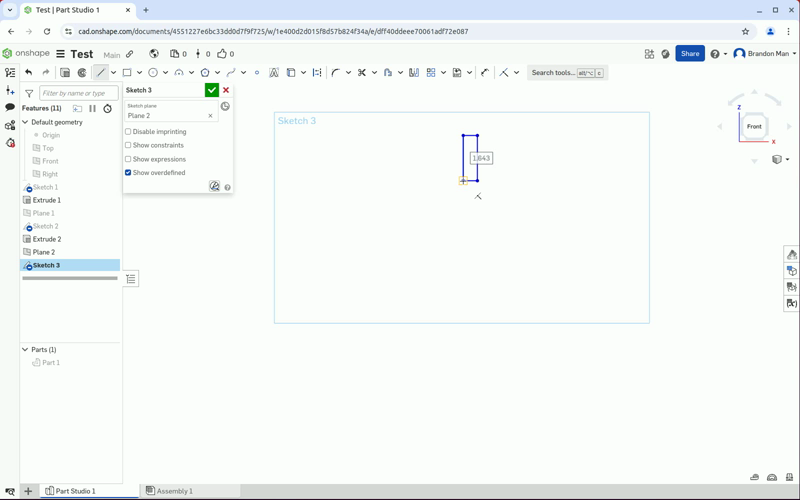
scroll(-6)
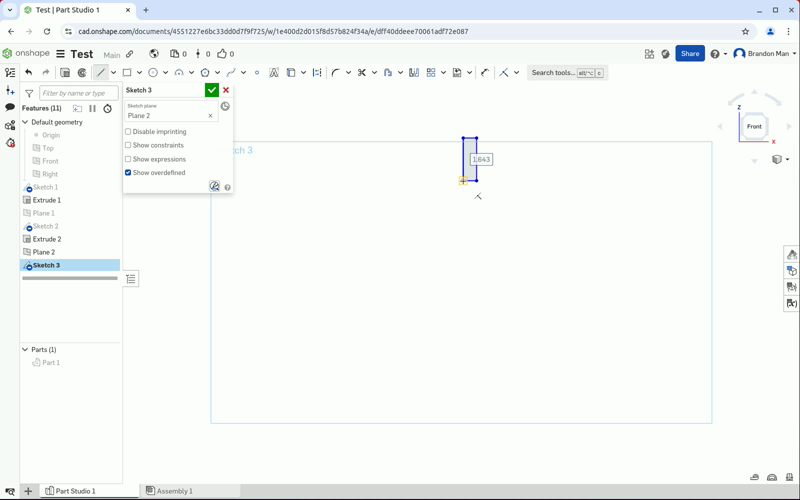
scroll(-6)
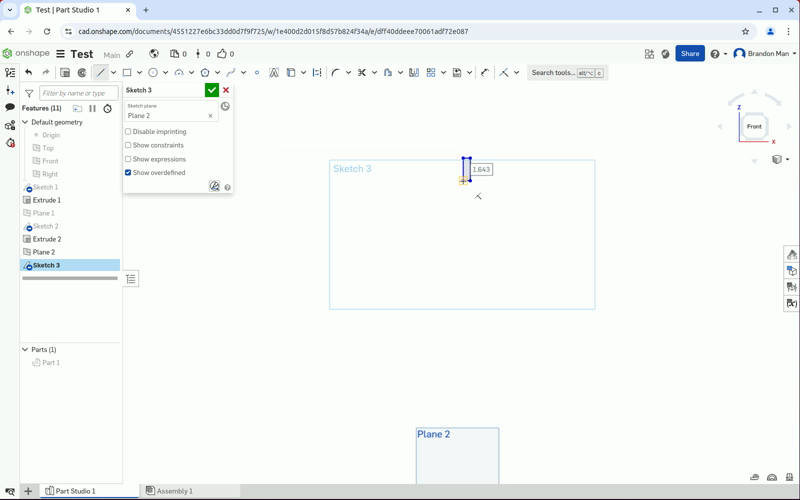
scroll(-6)
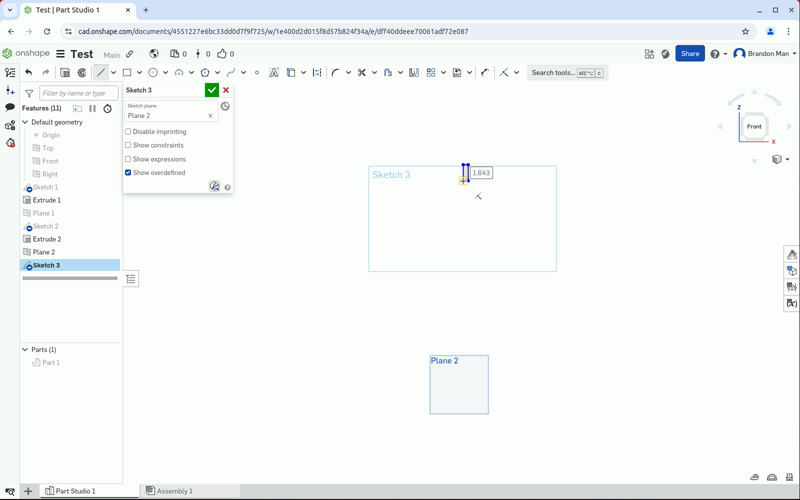
scroll(-6)
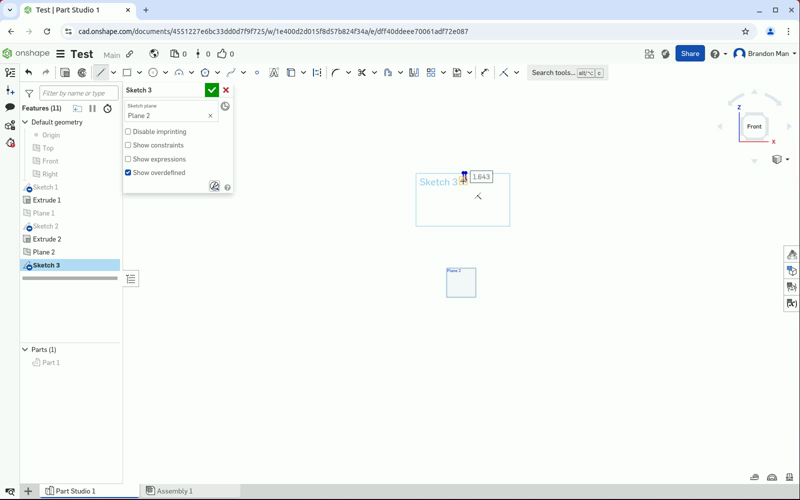
key(esc)
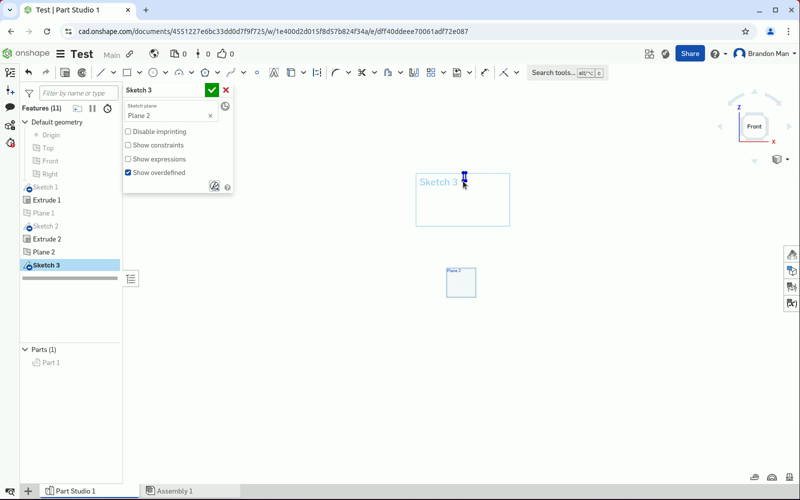
mouse_move(464, 178)
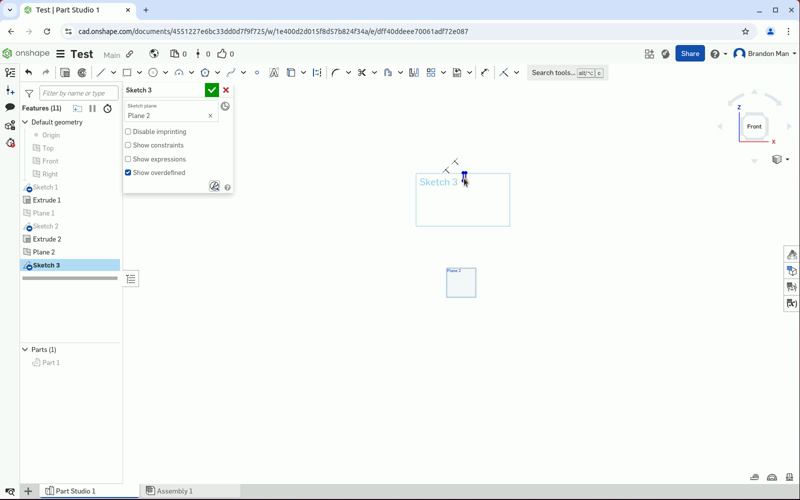
scroll(6)
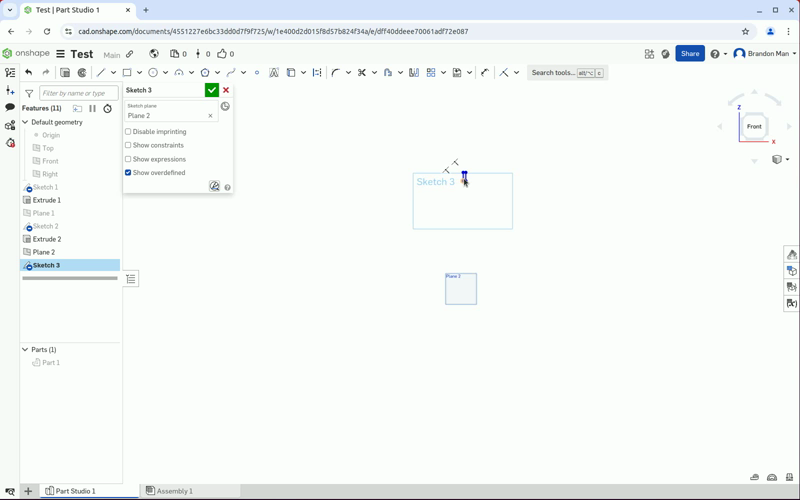
scroll(6)
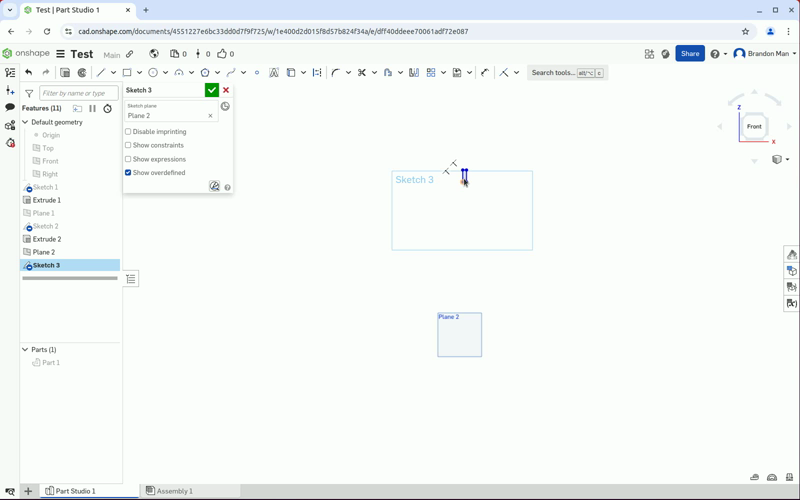
scroll(6)
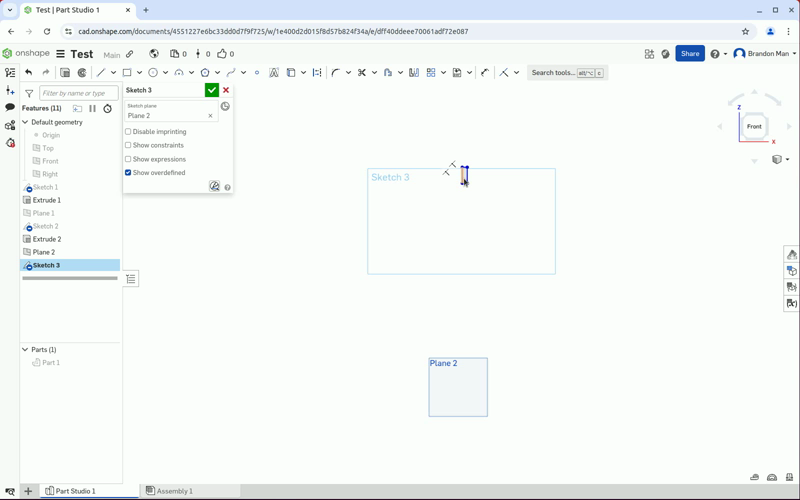
scroll(6)
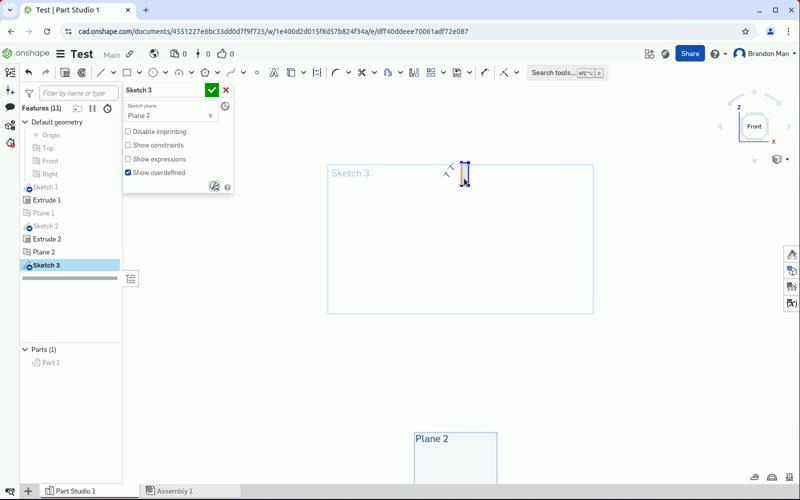
scroll(6)
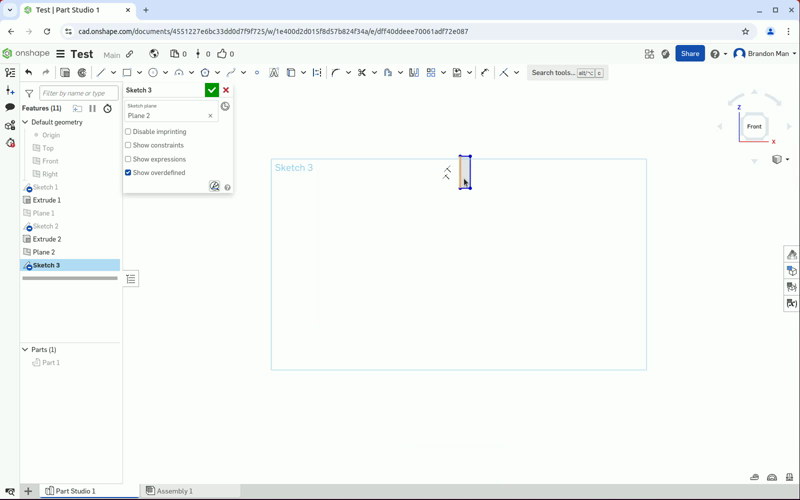
scroll(6)
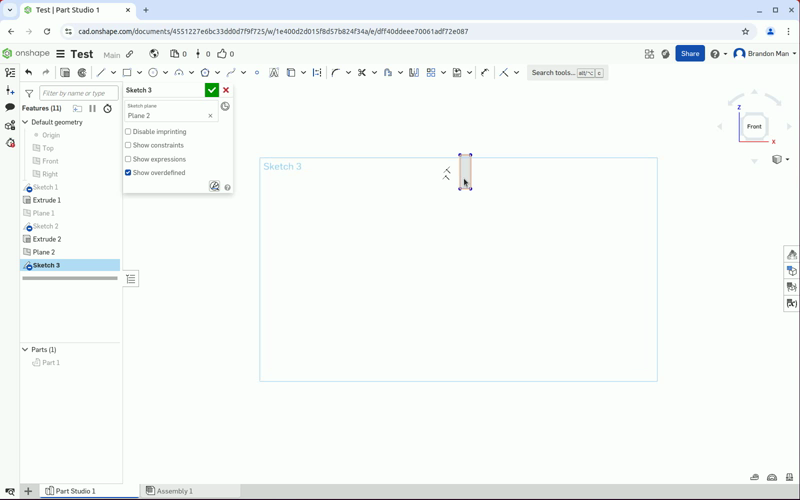
scroll(6)
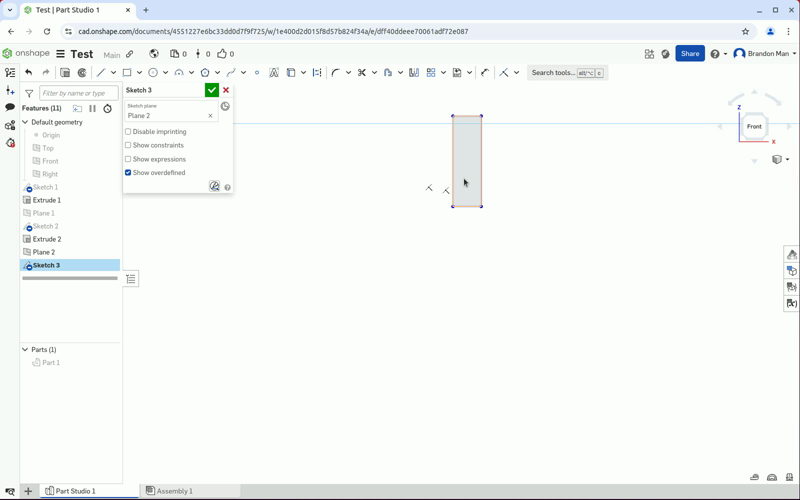
click(464, 178)
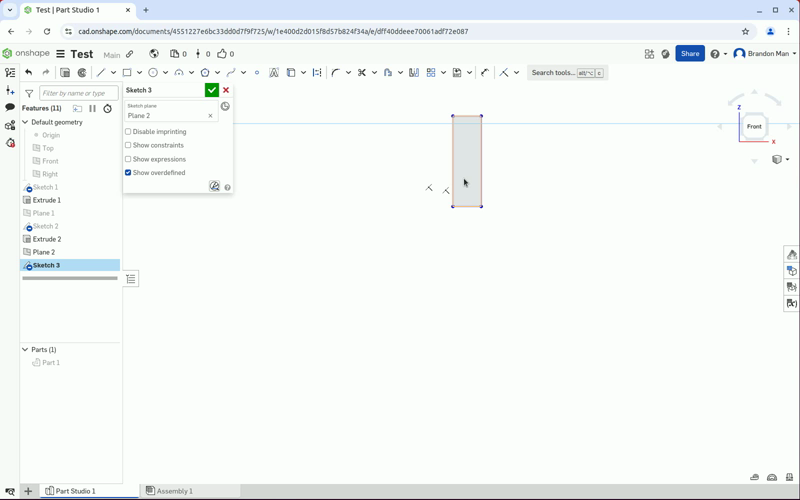
scroll(-6)
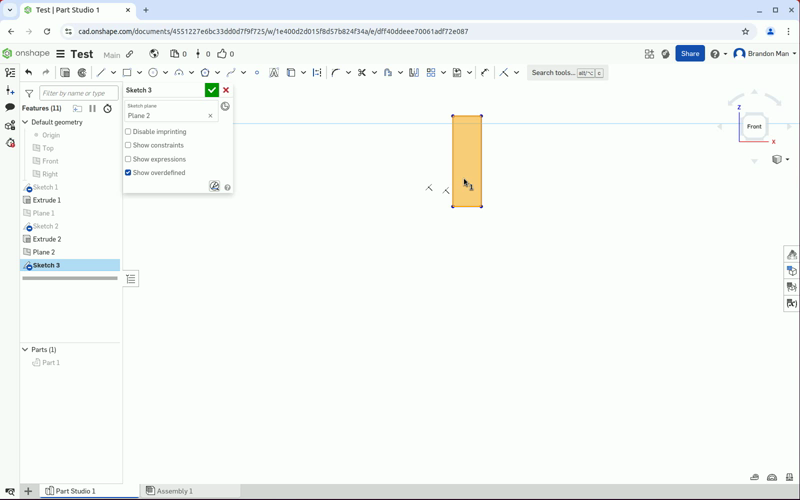
scroll(-6)
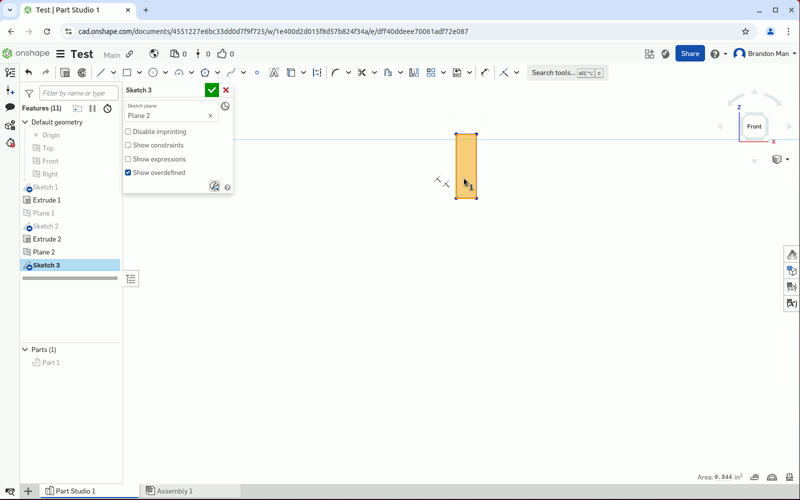
scroll(-6)
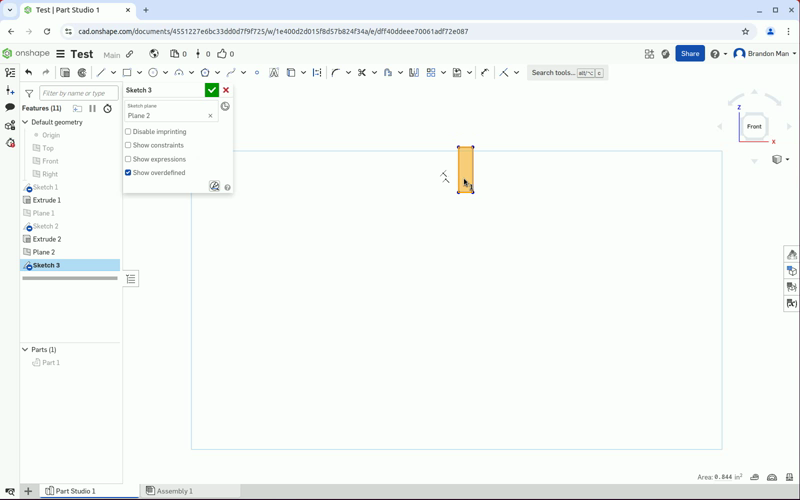
scroll(-6)
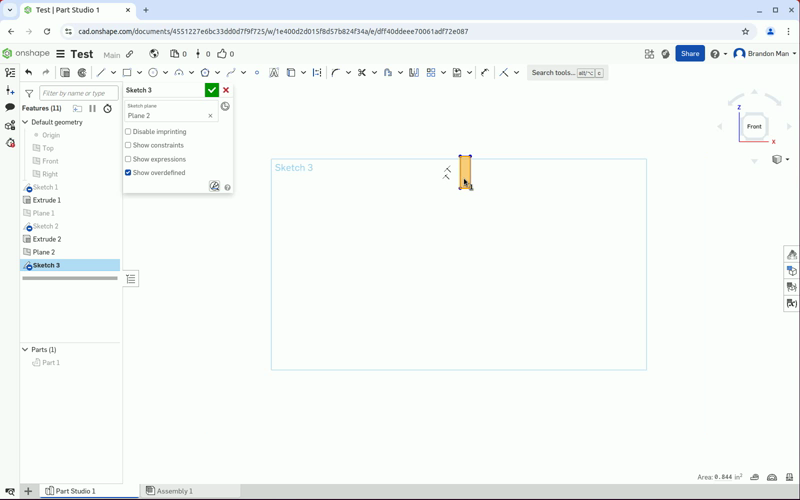
scroll(-6)
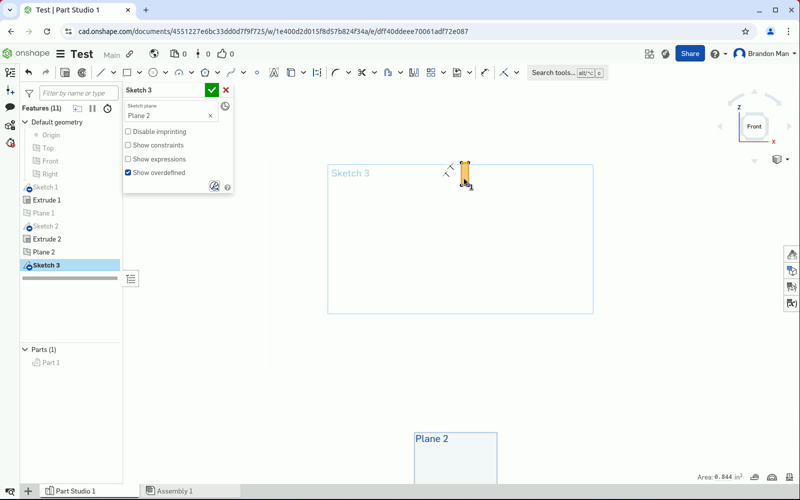
scroll(-6)
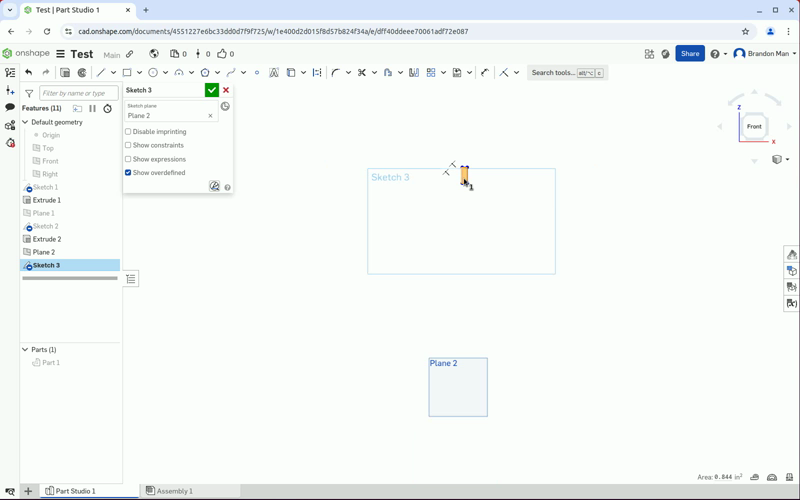
scroll(-6)
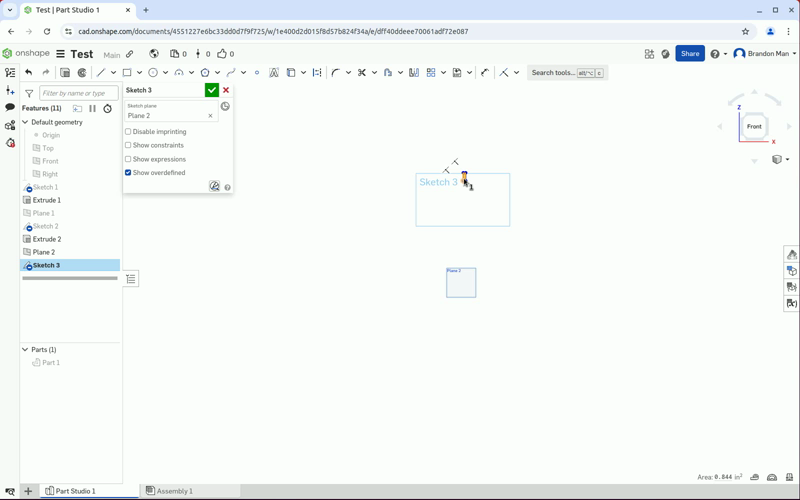
mouse_move(73, 352)
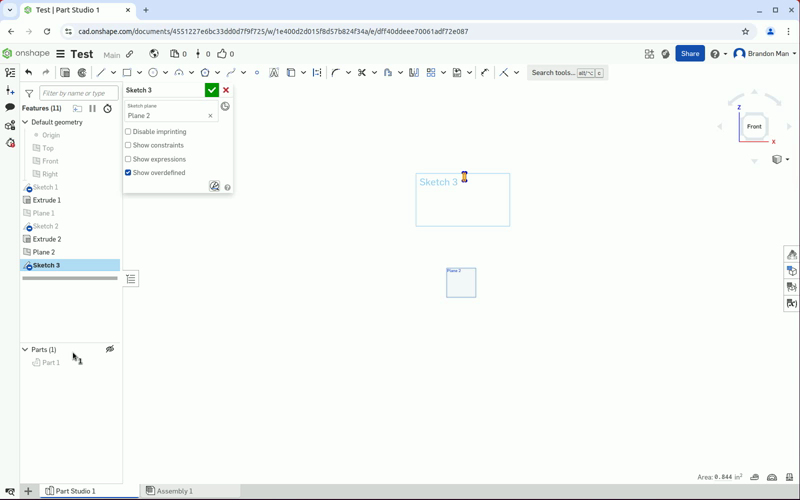
key(shift+y)
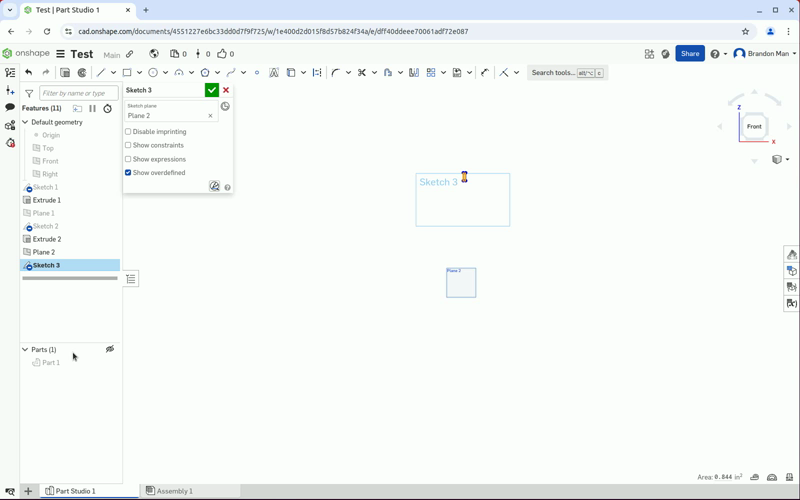
key(shift+e)
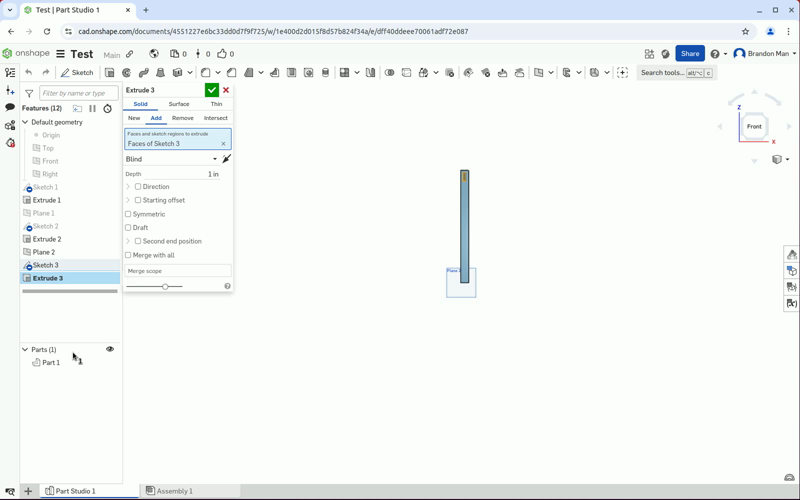
mouse_move(143, 106)
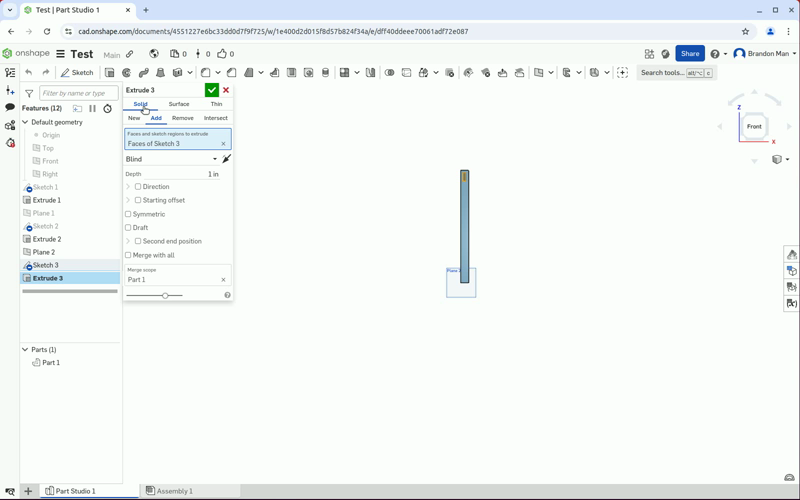
click(143, 106)
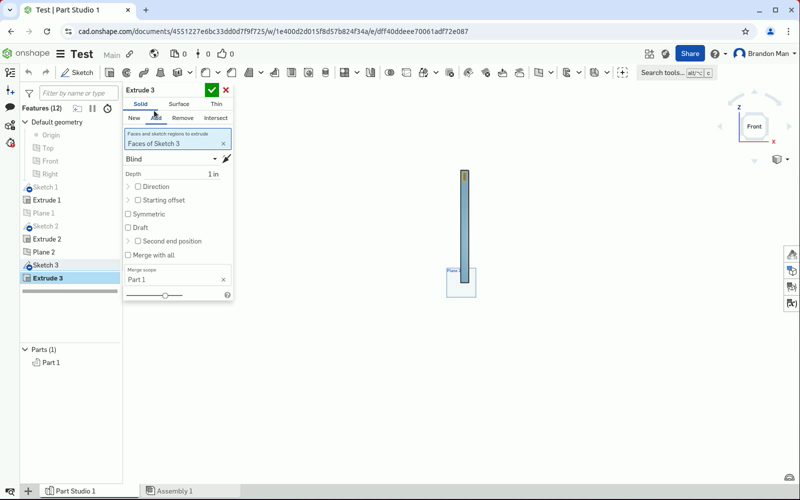
mouse_move(186, 120)
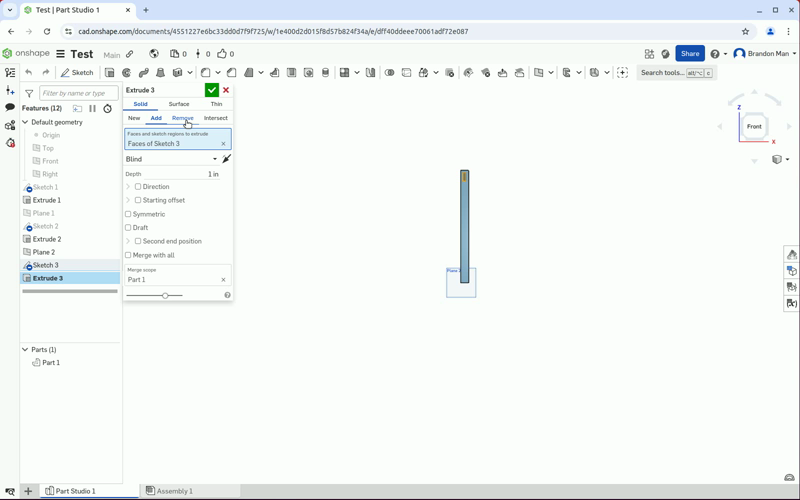
click(186, 120)
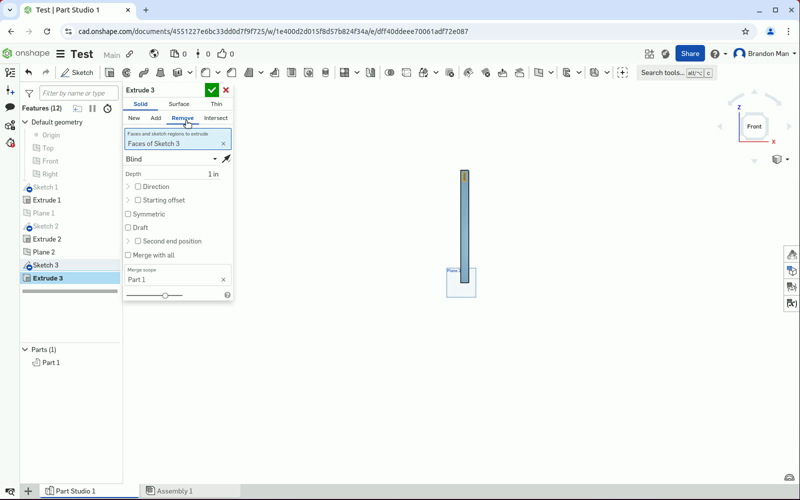
key(tab, 4)
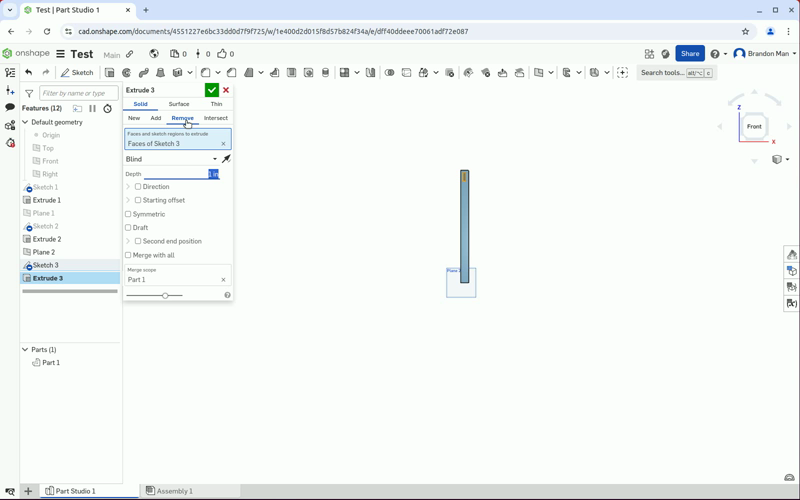
text(0.481)
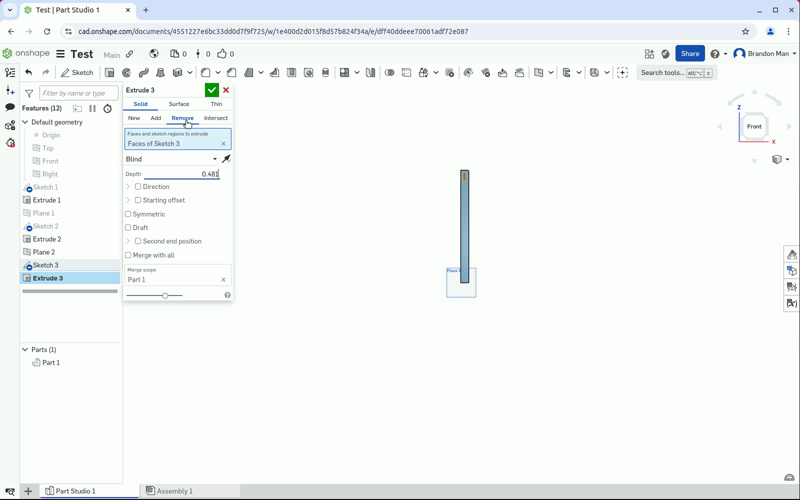
key(tab, 6)
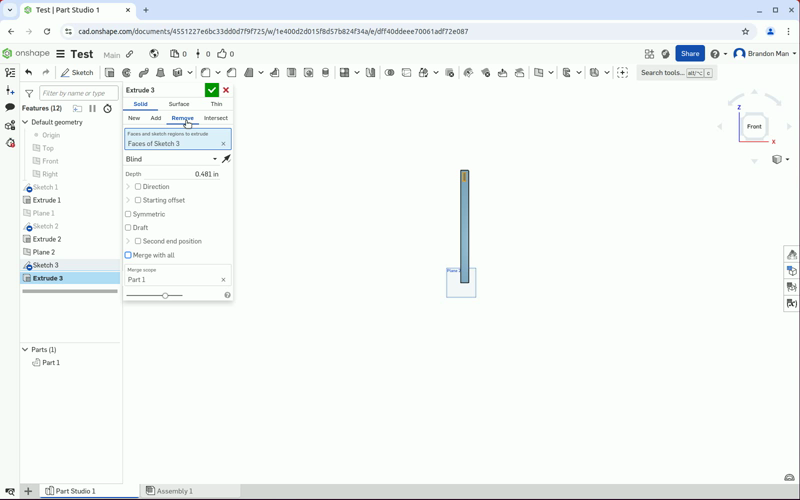
key(space)
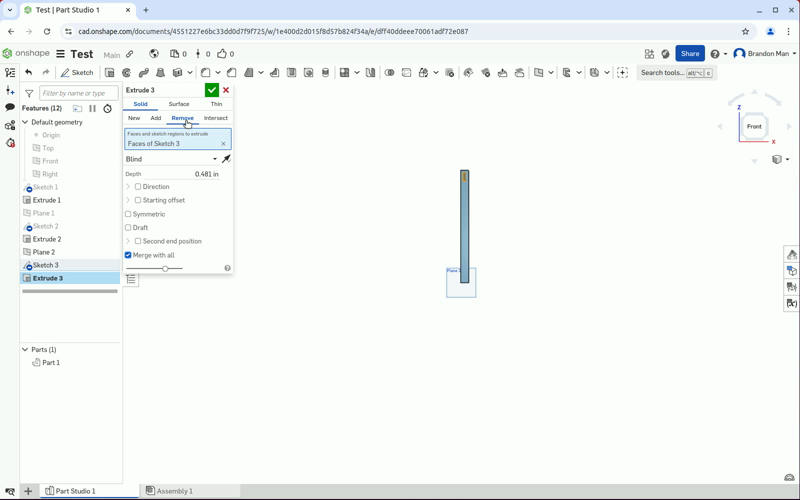
key(enter)
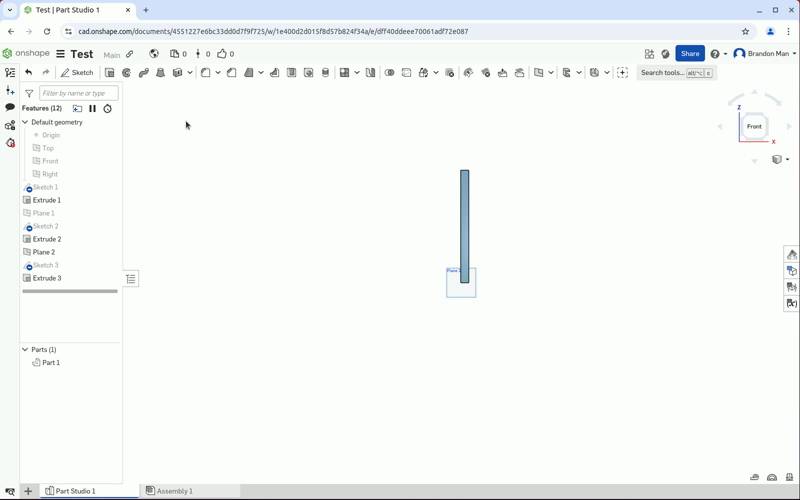
key(shift+h)
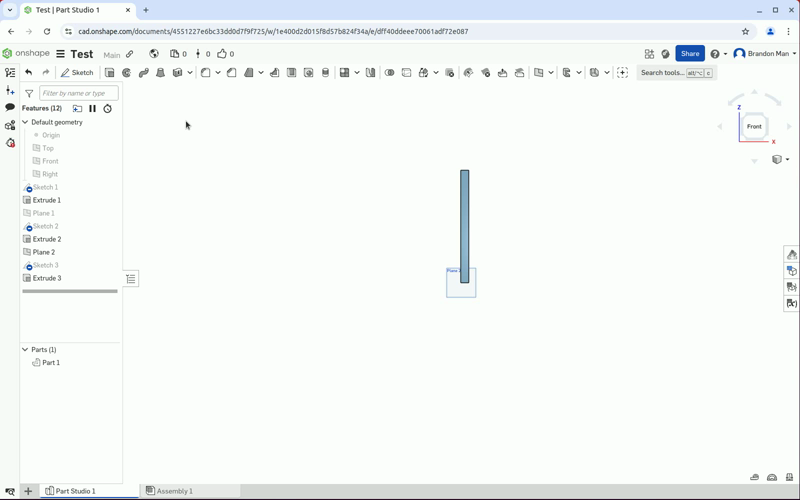
key(shift+h)
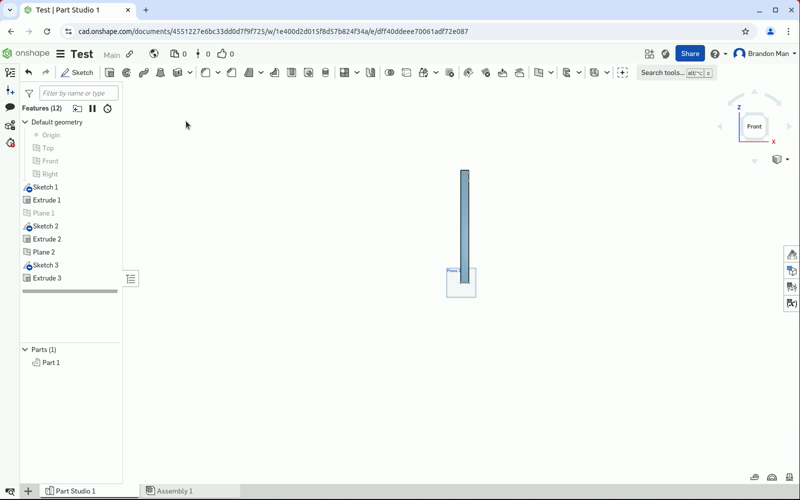
key(shift+7)
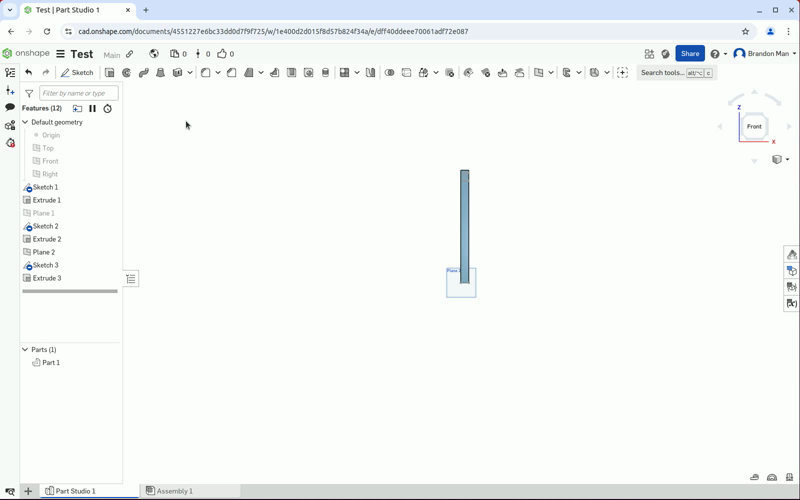
key(left, 2)
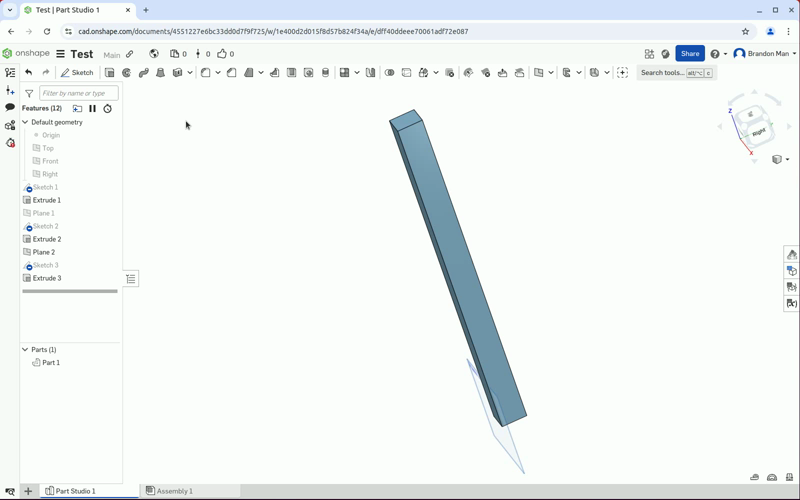
key(down, 2)
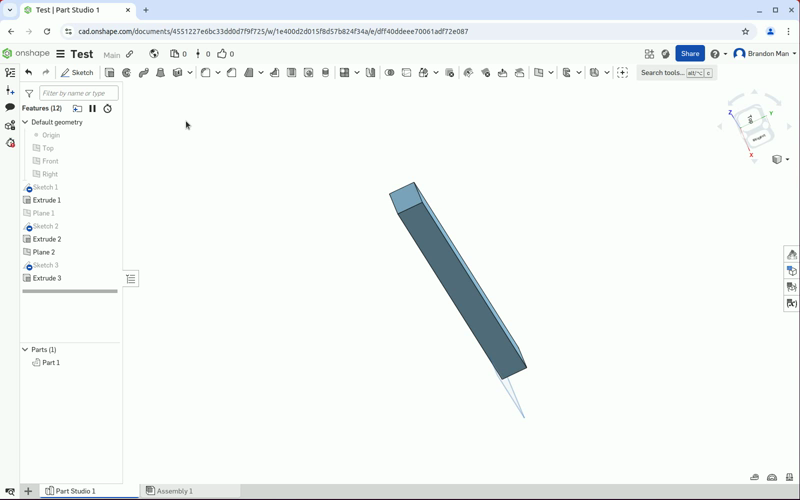
key(up, 2)
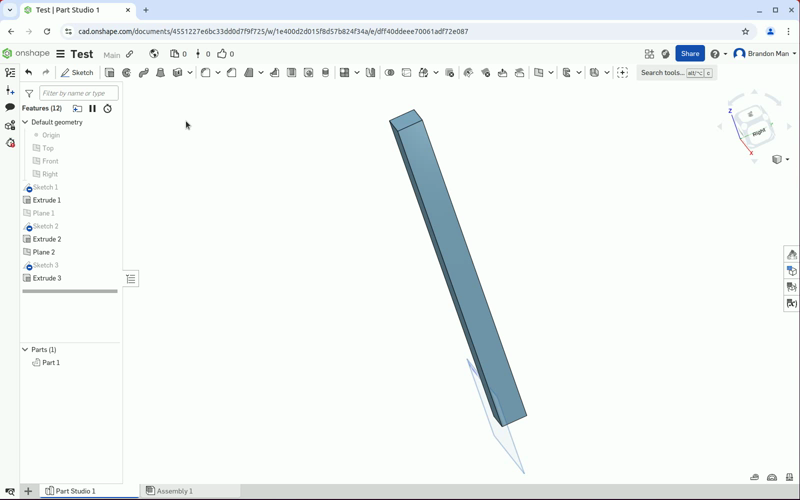
key(right, 2)
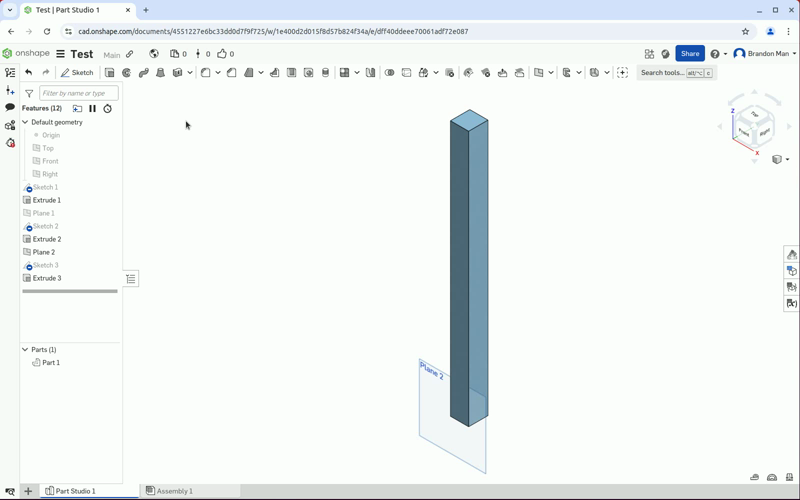
mouse_move(73, 189)
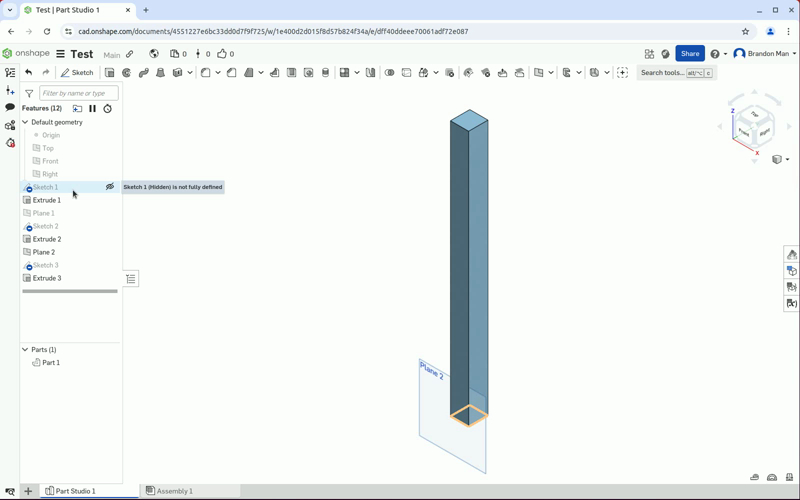
click(73, 189)